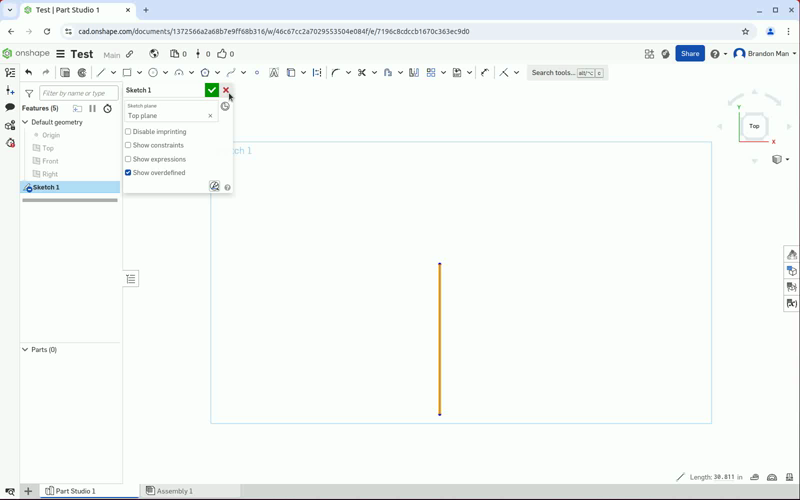
key(shift+h)
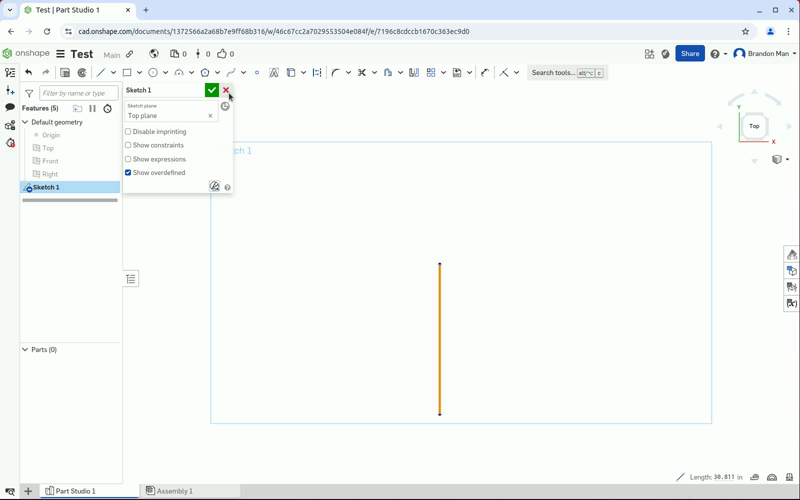
key(shift+s)
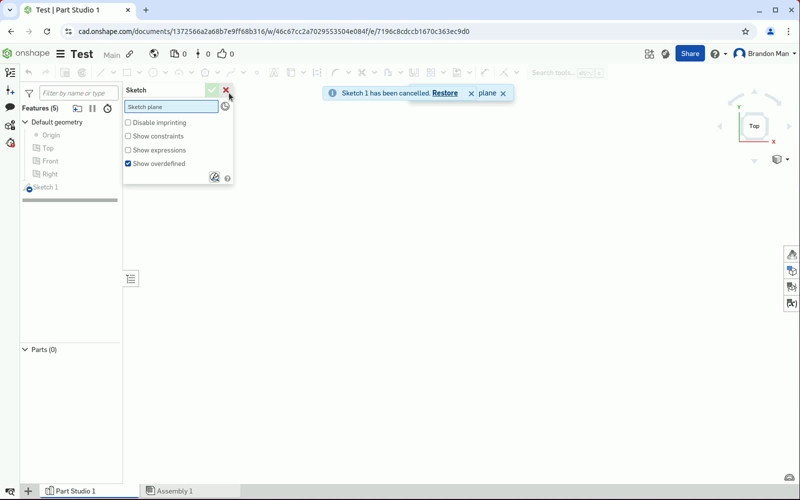
mouse_move(73, 150)
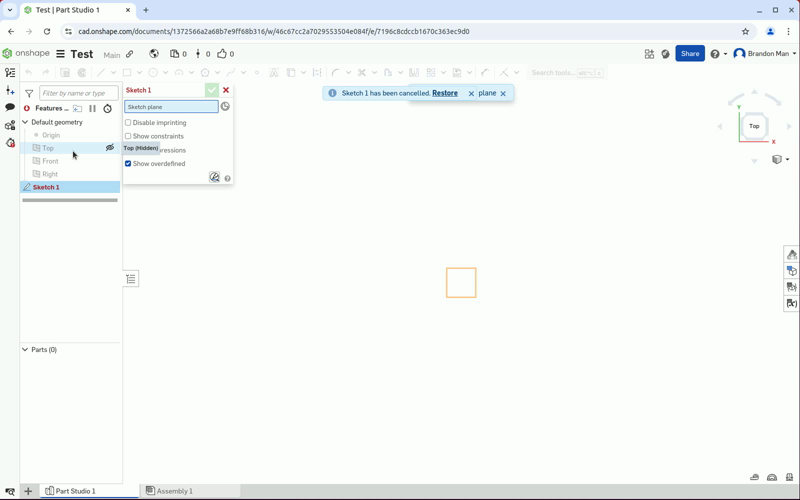
click(73, 150)
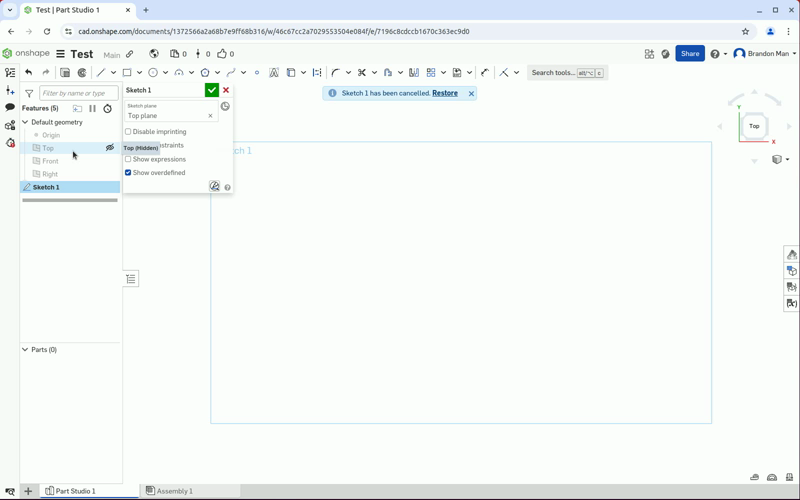
mouse_move(73, 352)
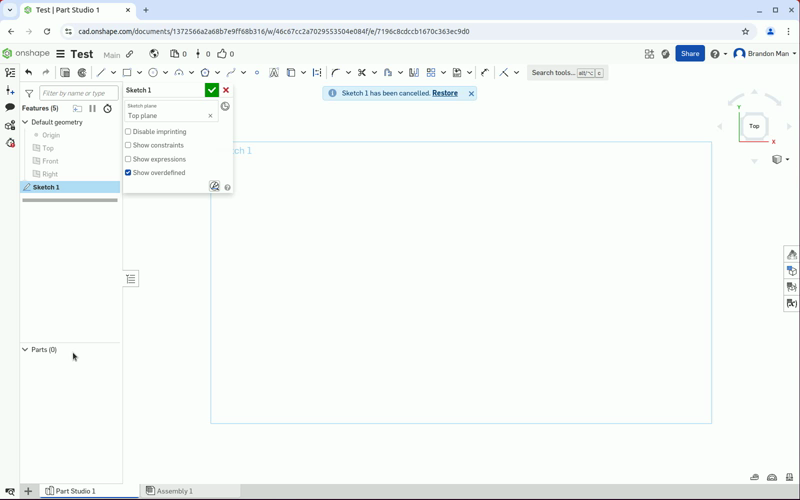
key(y)
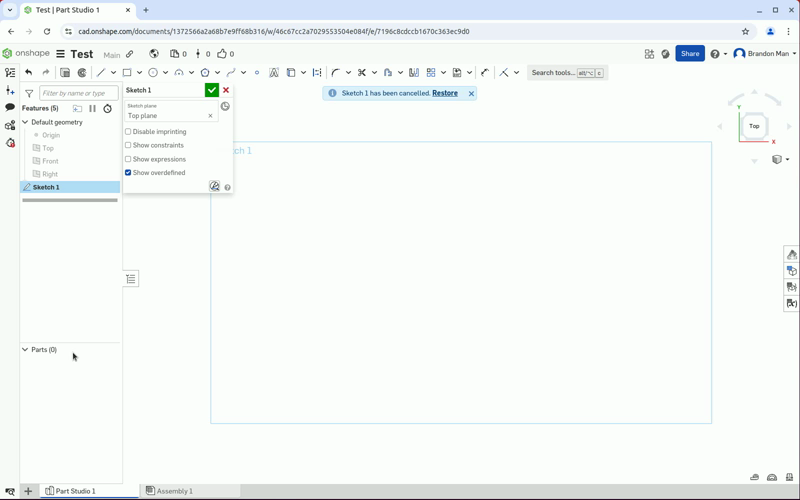
key(c)
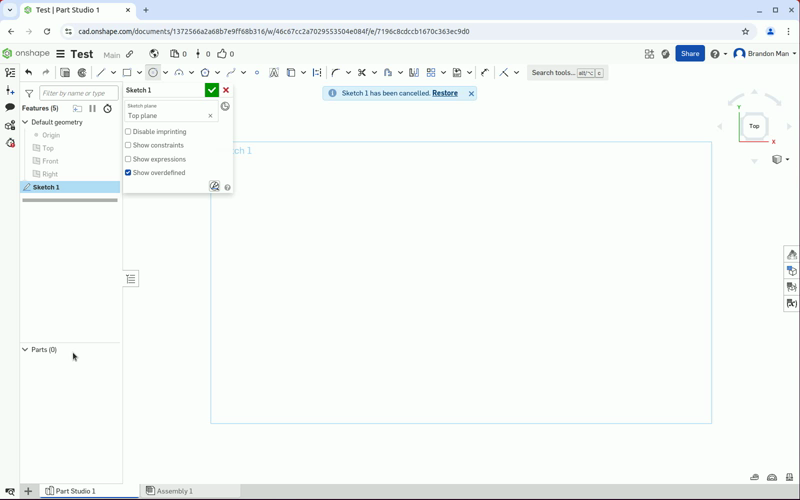
key_down(shift)
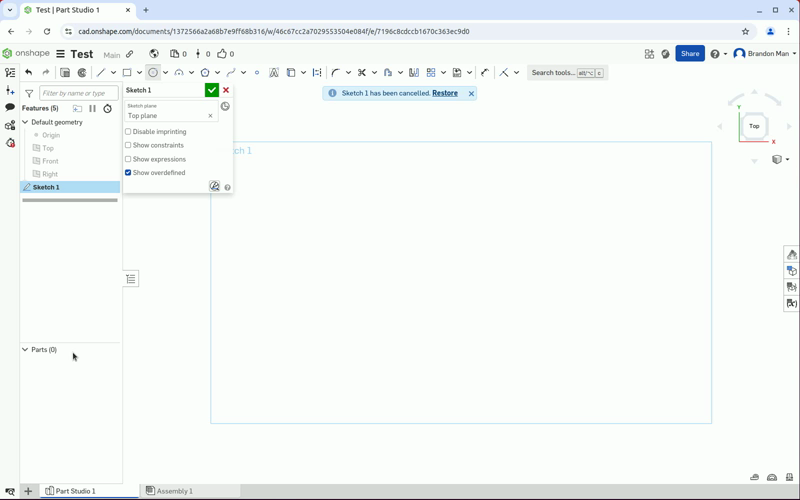
mouse_move(461, 282)
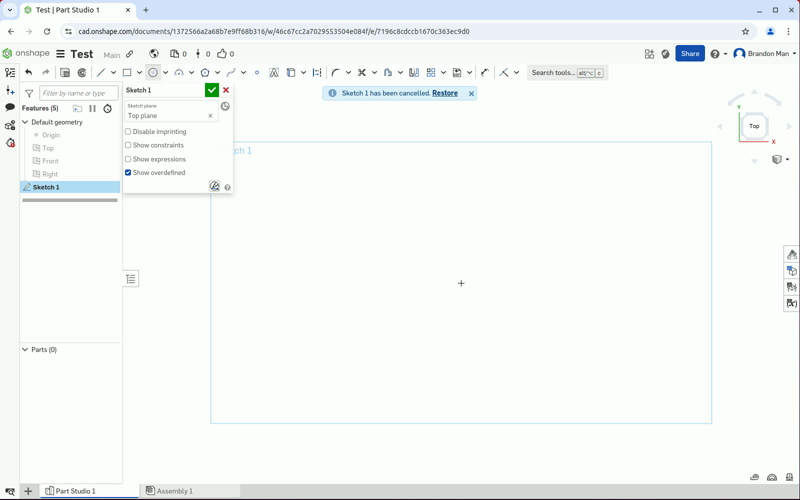
click(461, 282)
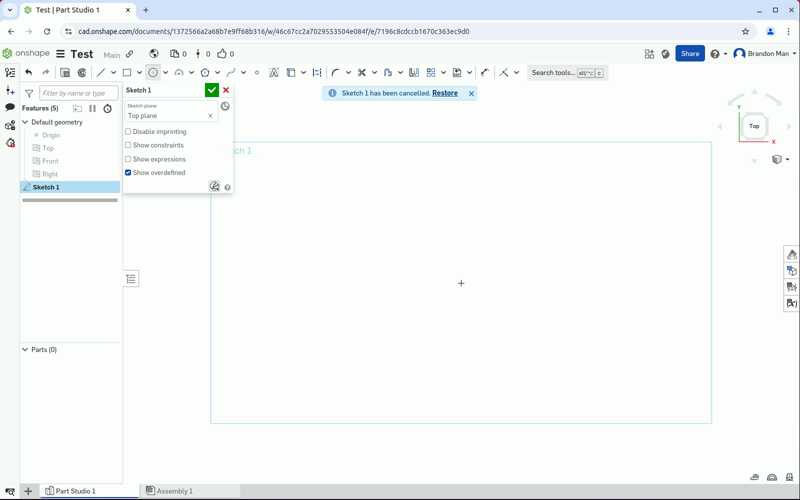
key_up(shift)
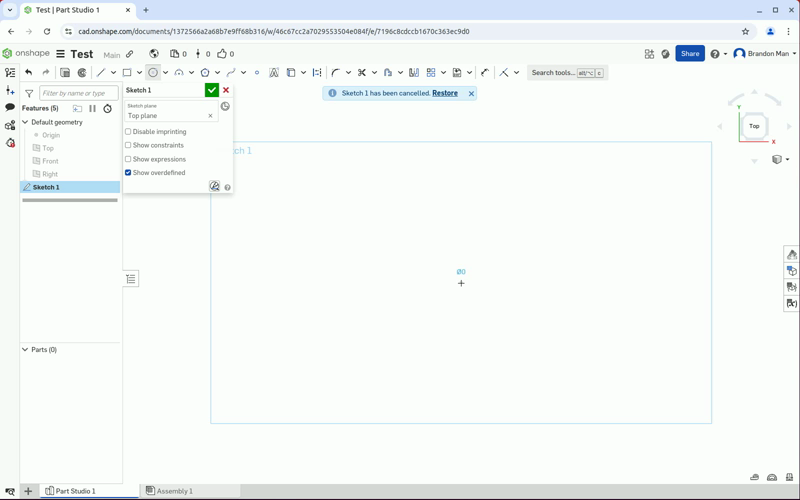
mouse_move(467, 282)
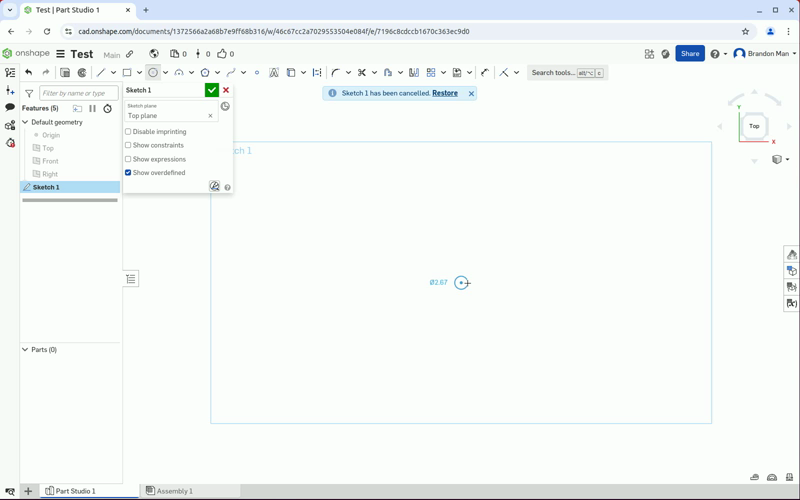
click(467, 282)
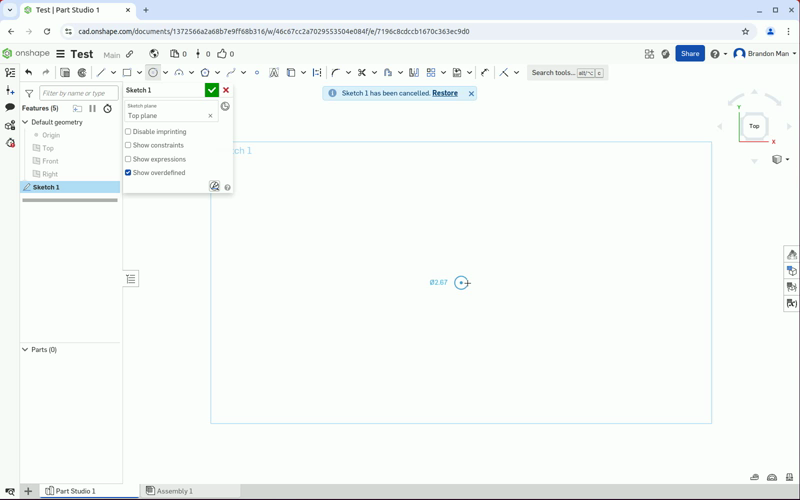
key(esc)
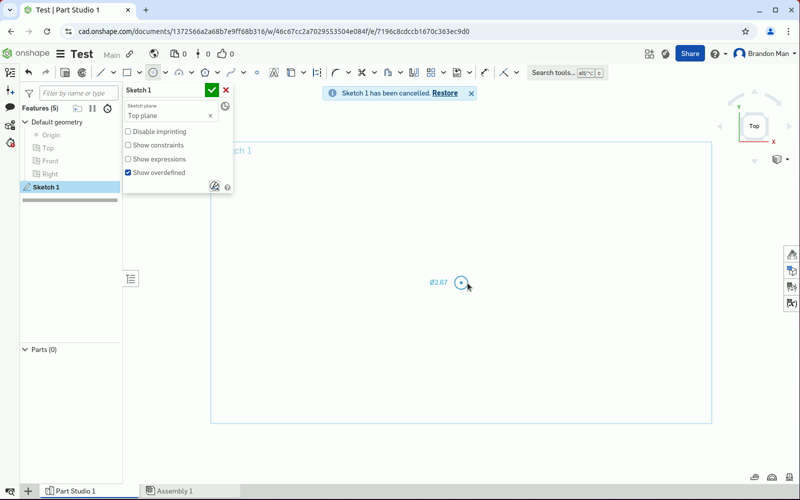
mouse_move(460, 278)
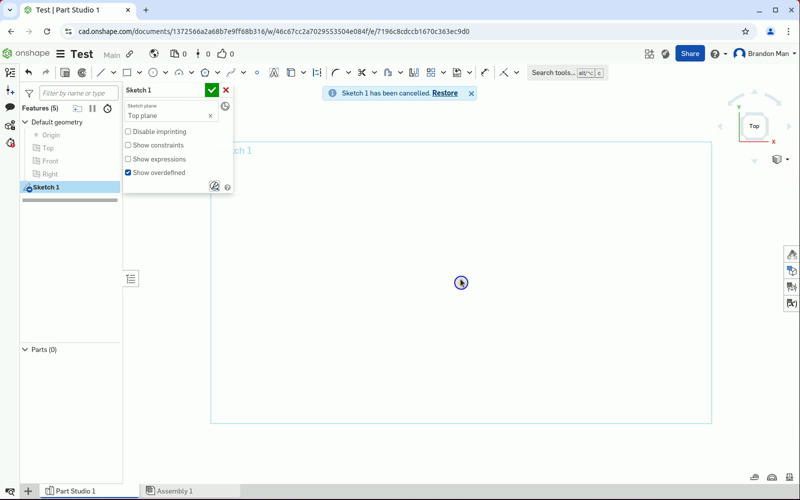
scroll(6)
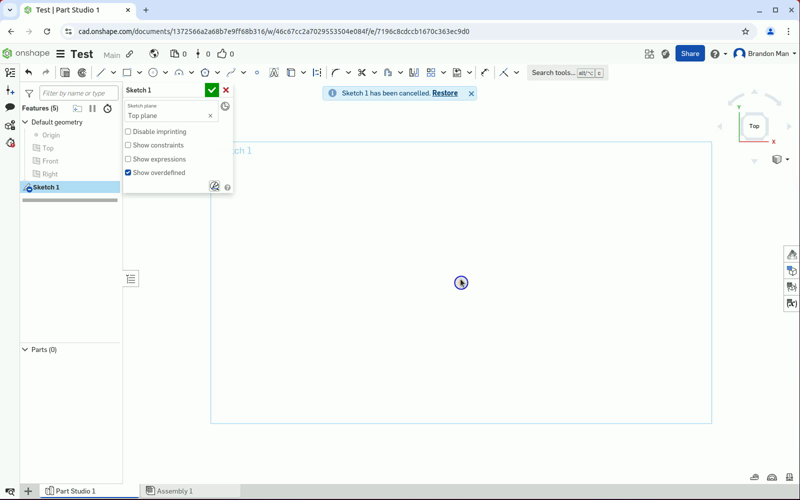
scroll(6)
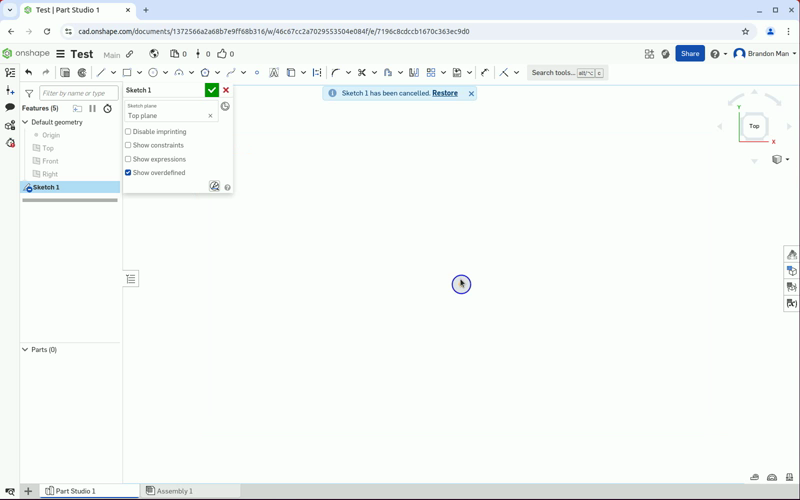
scroll(6)
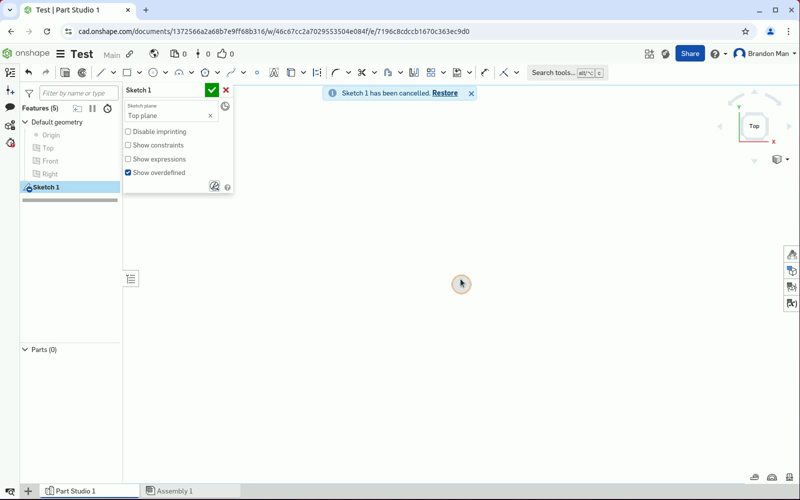
scroll(6)
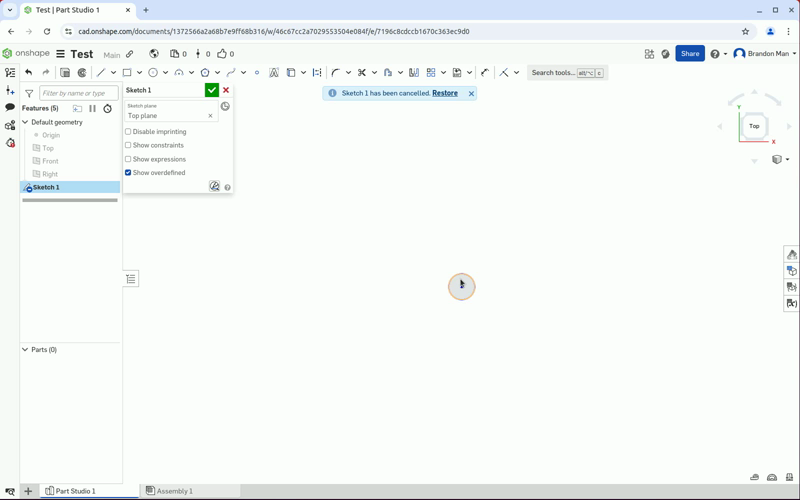
scroll(6)
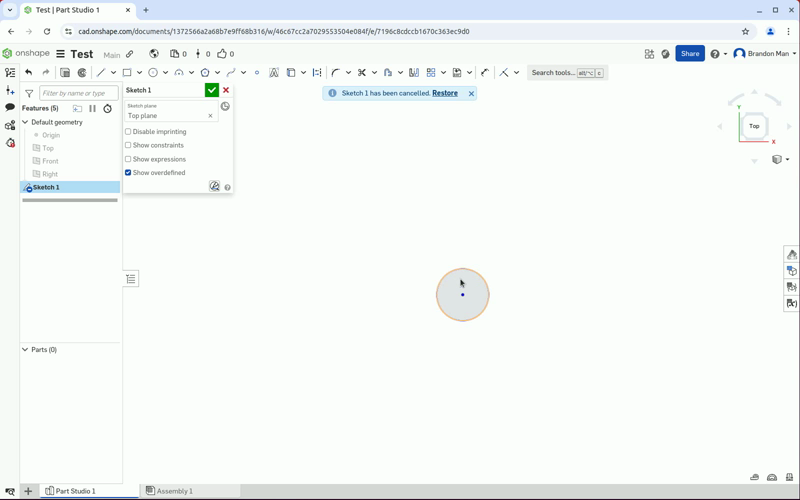
scroll(6)
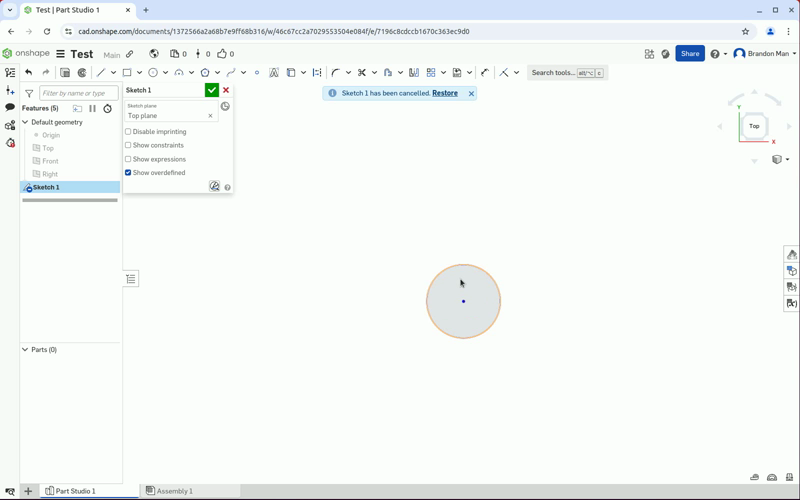
scroll(6)
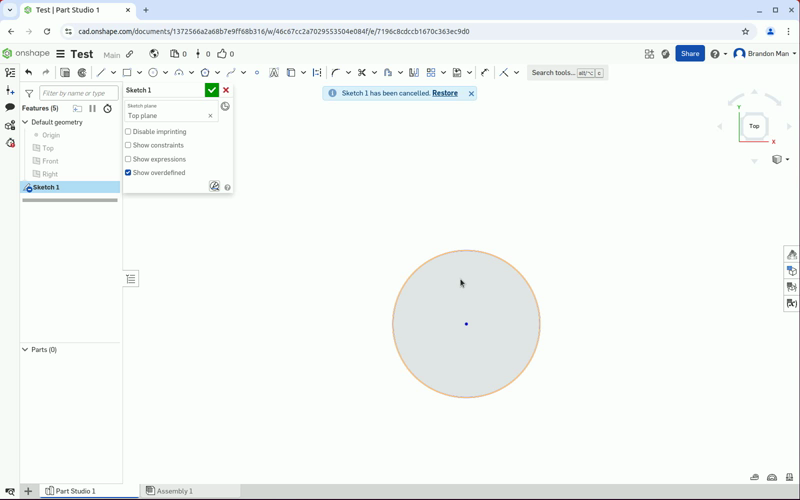
click(460, 278)
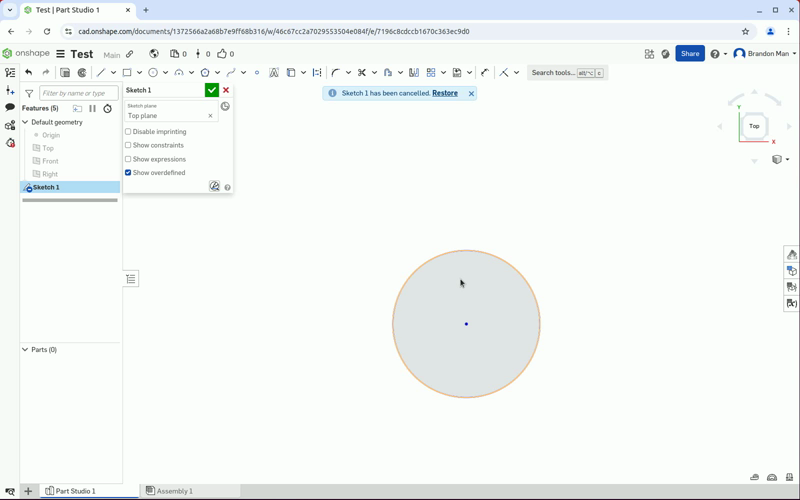
scroll(-6)
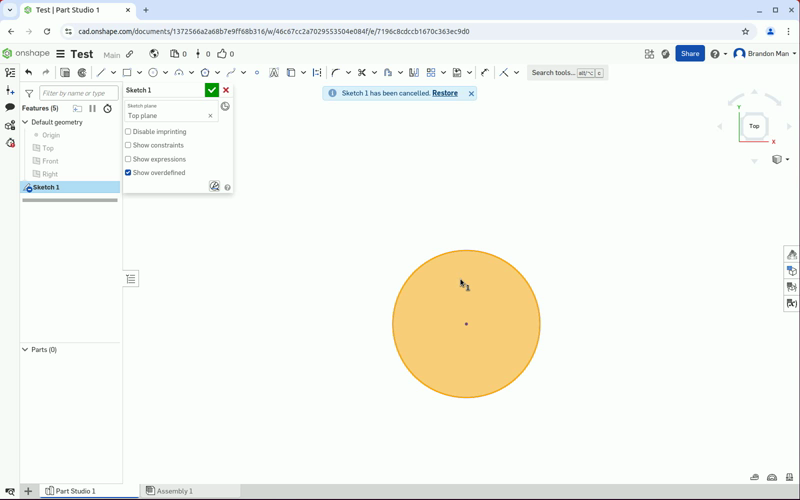
scroll(-6)
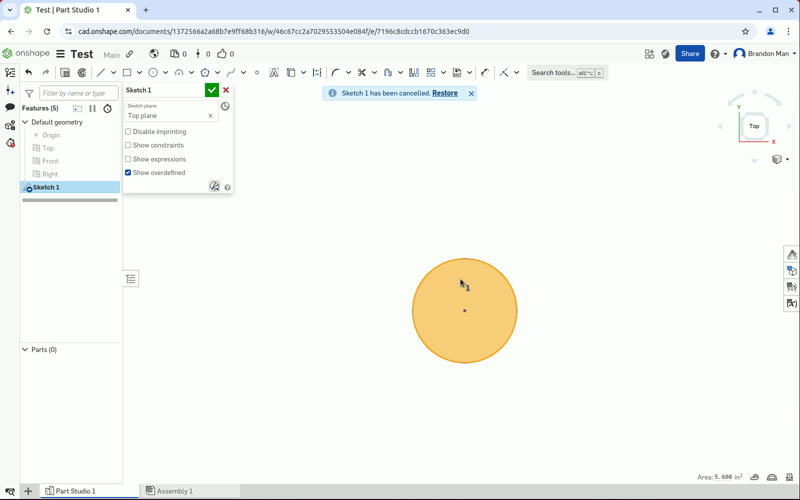
scroll(-6)
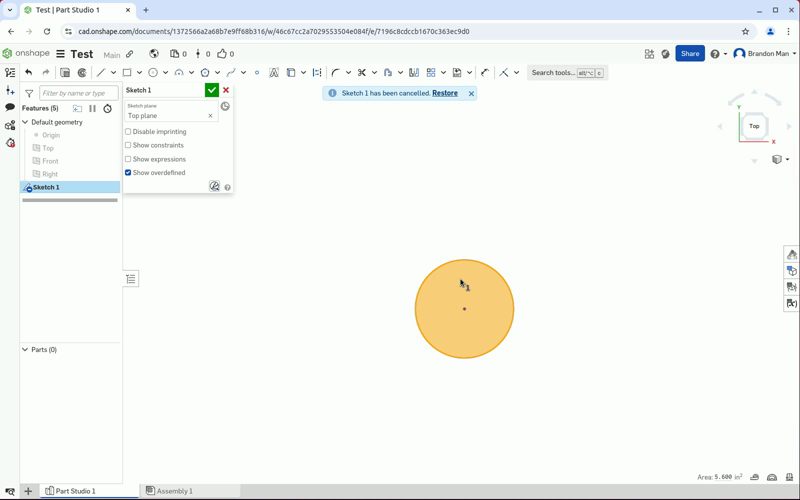
scroll(-6)
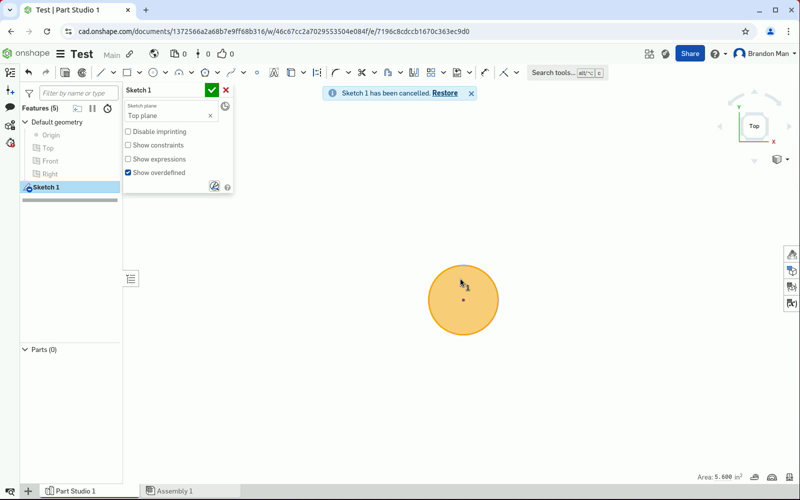
scroll(-6)
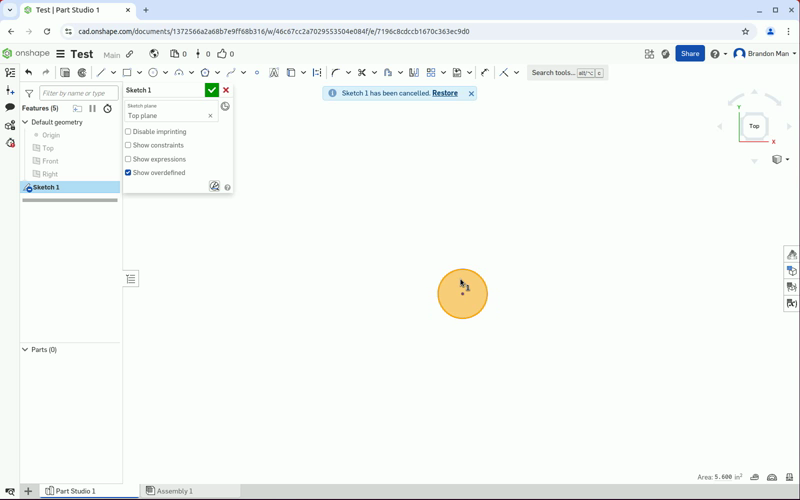
scroll(-6)
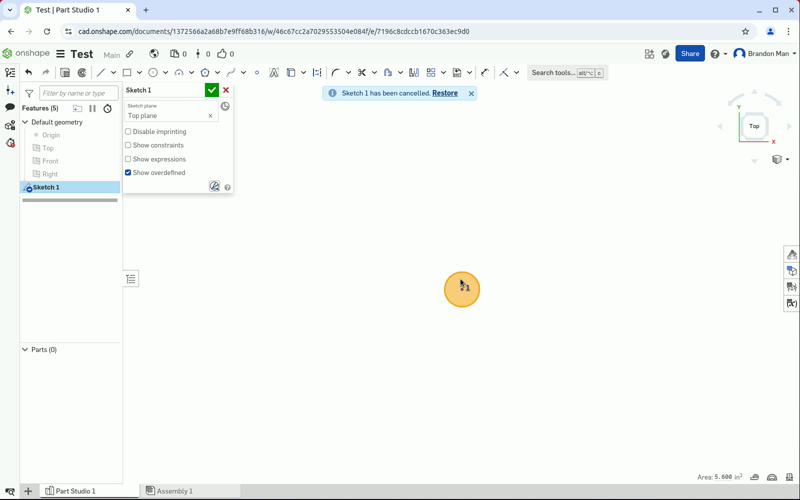
scroll(-6)
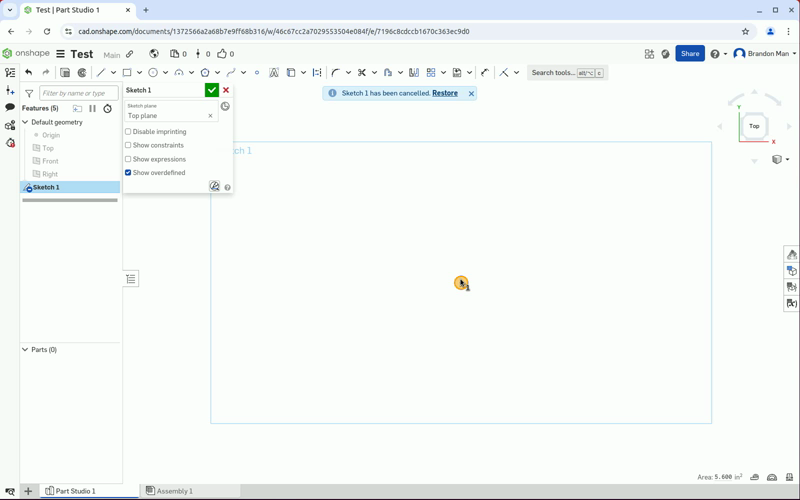
mouse_move(73, 352)
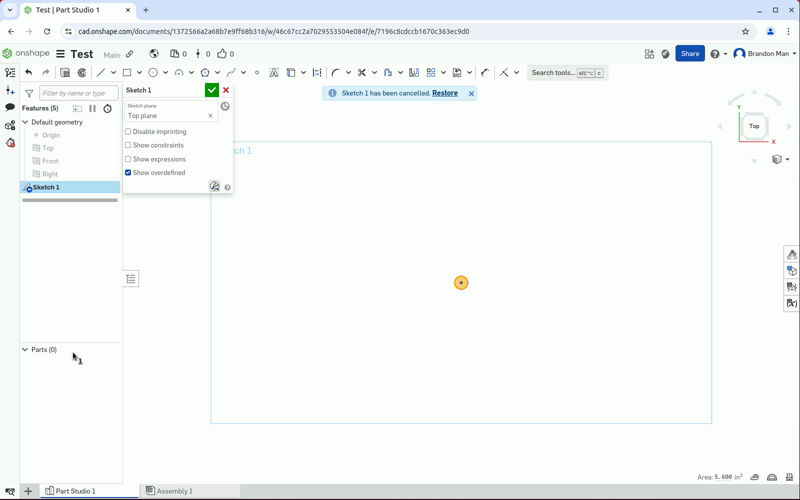
key(shift+y)
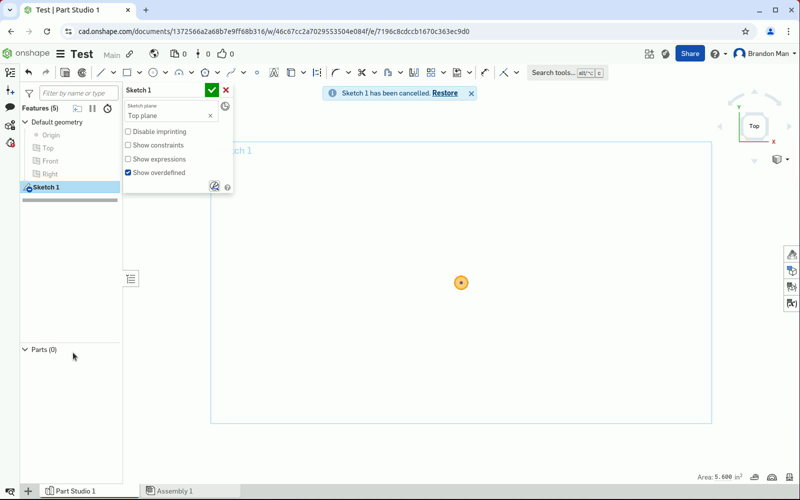
key(shift+e)
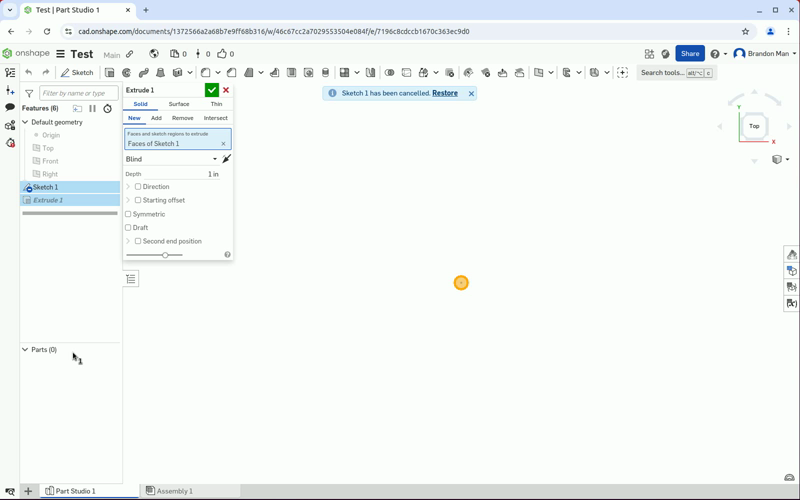
mouse_move(143, 106)
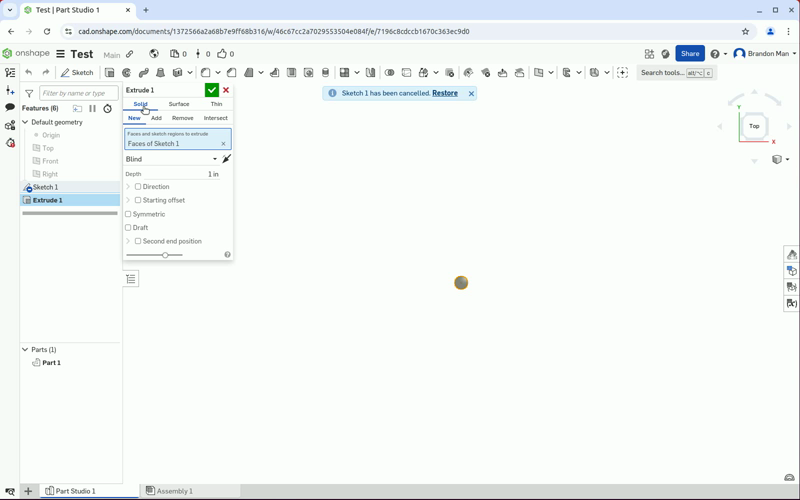
click(143, 106)
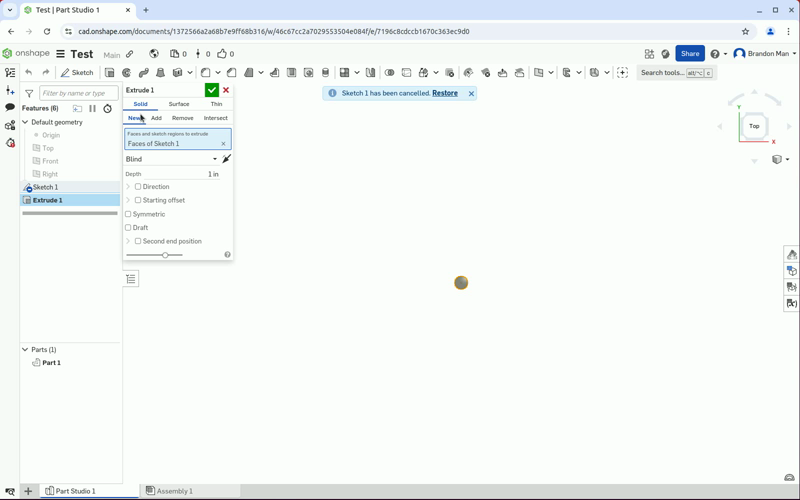
mouse_move(137, 120)
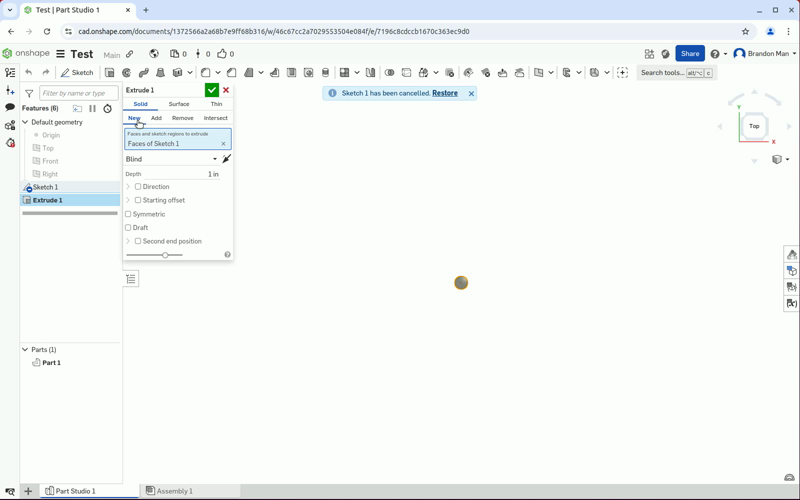
click(137, 120)
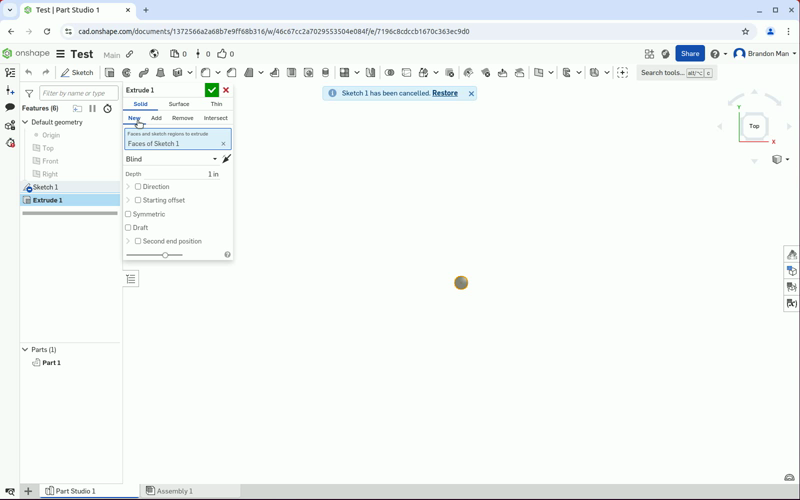
key(tab, 4)
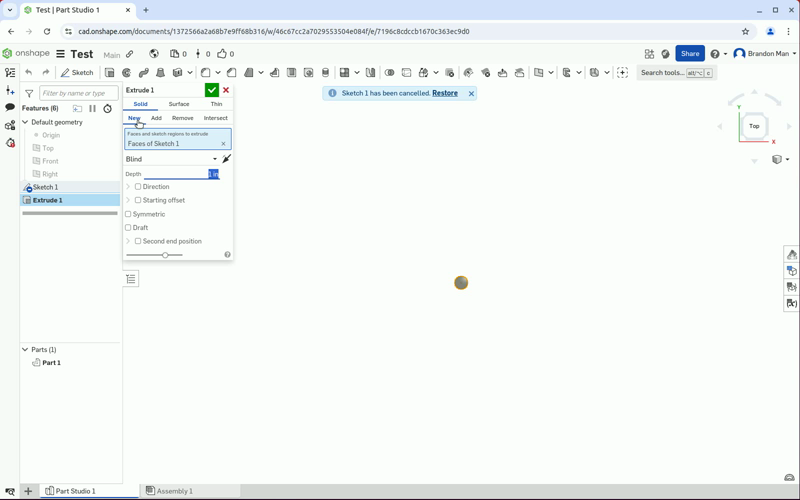
text(1.444)
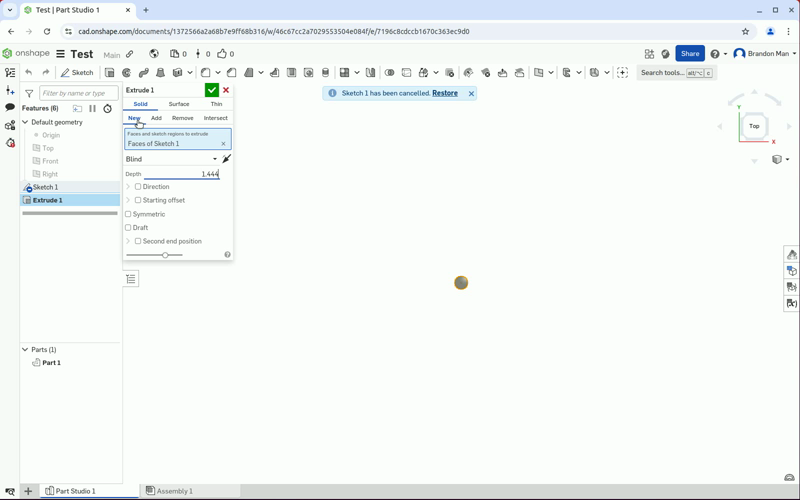
key(enter)
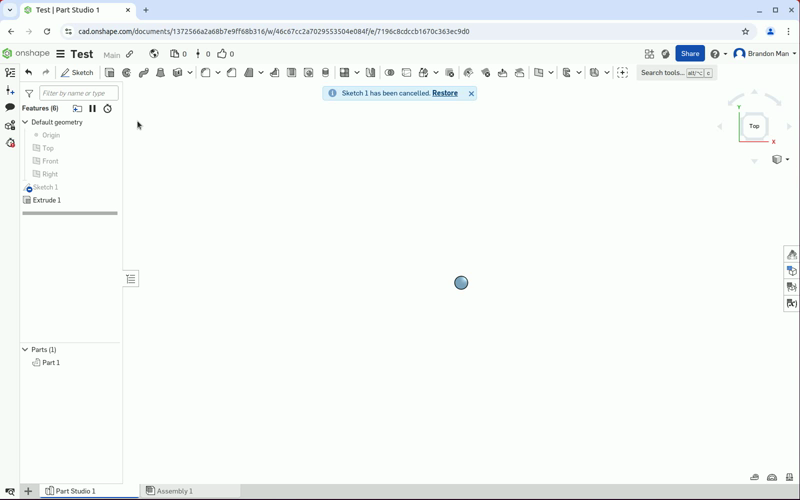
key(shift+h)
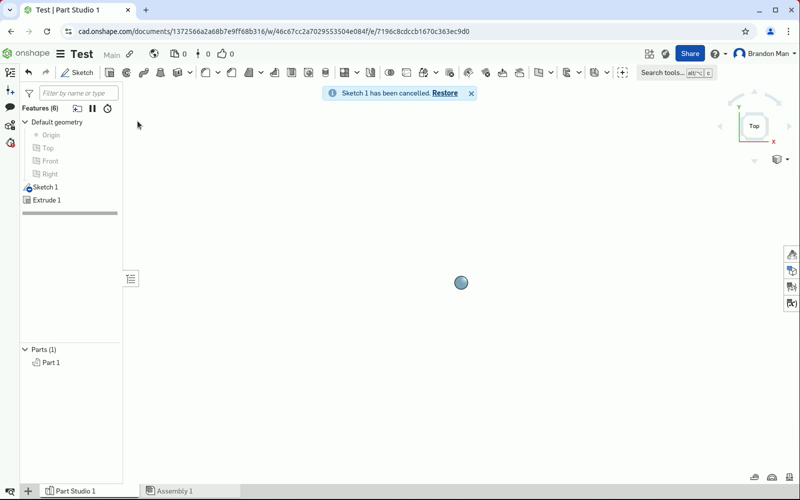
key(shift+h)
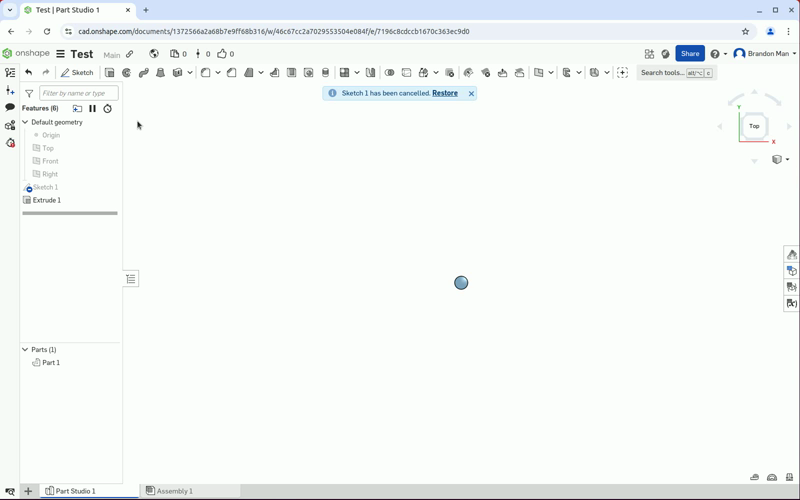
mouse_move(73, 189)
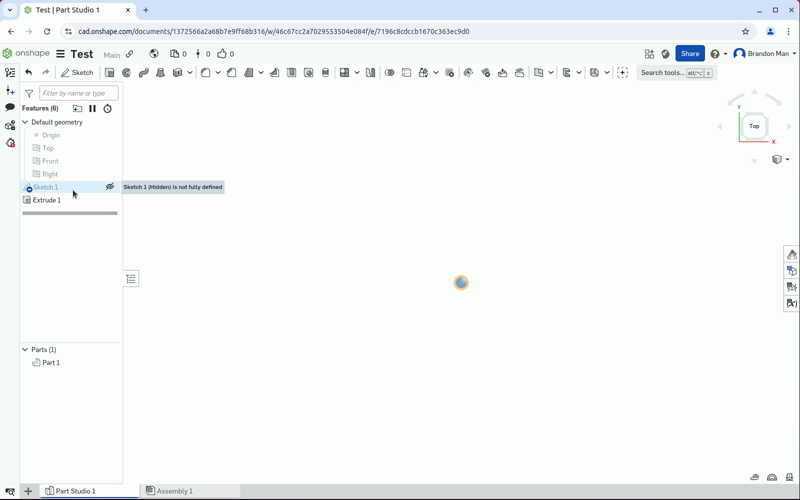
click(73, 189)
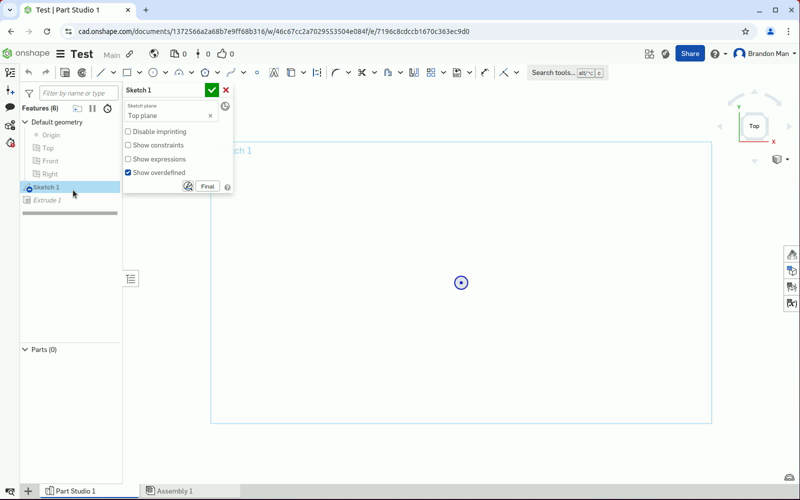
mouse_move(229, 92)
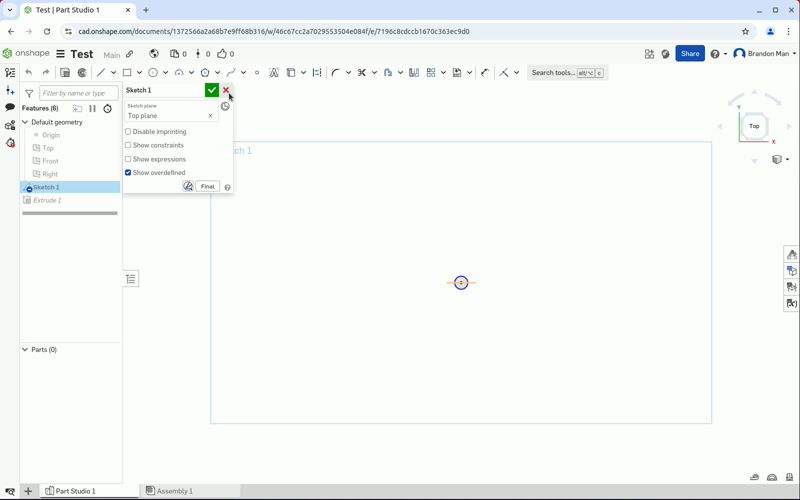
click(229, 92)
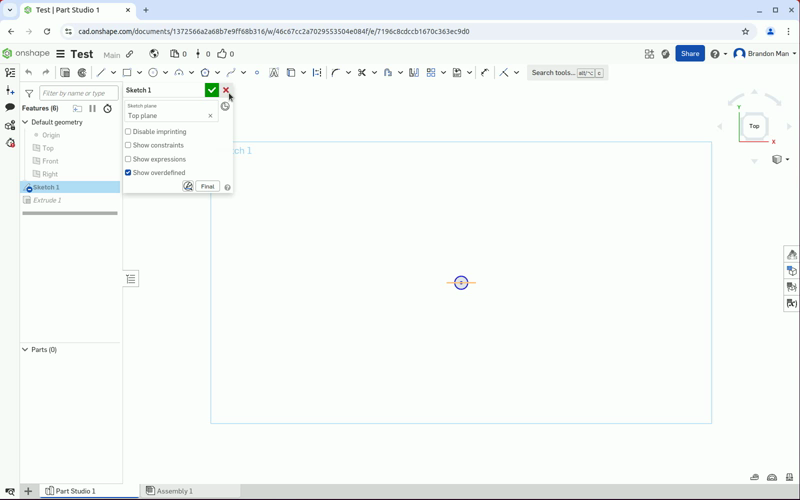
key(shift+s)
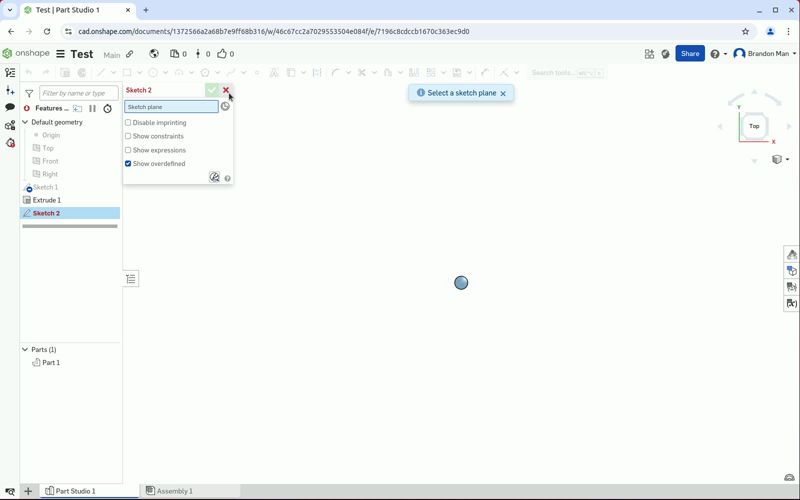
mouse_move(73, 150)
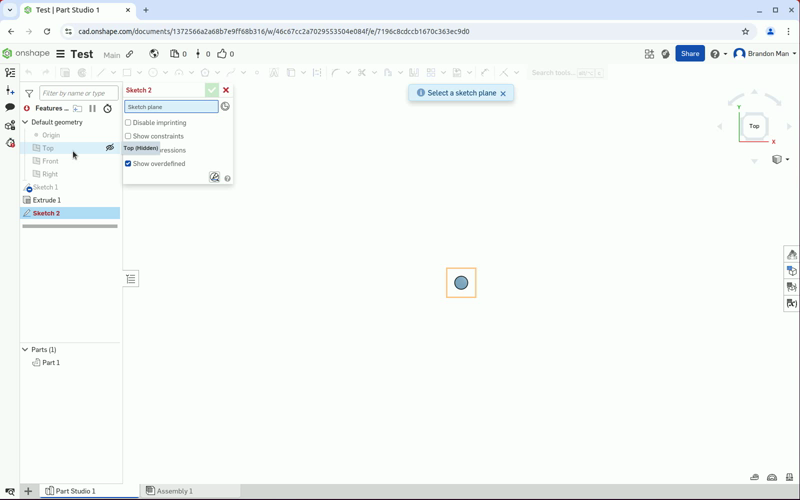
click(73, 150)
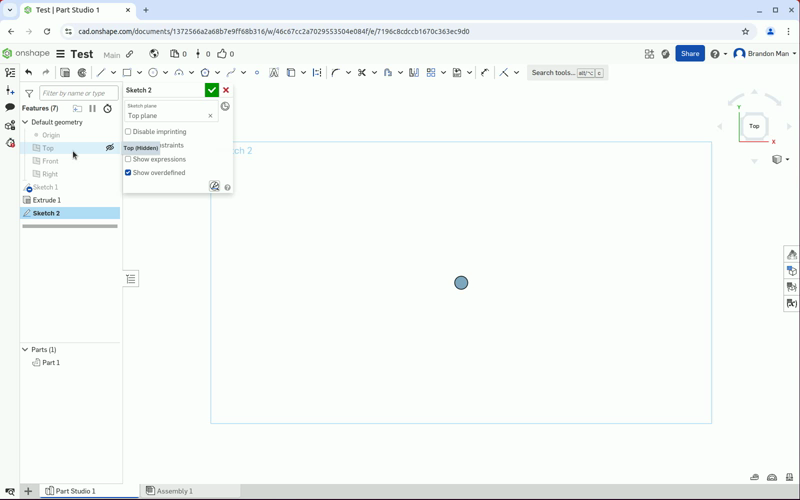
mouse_move(73, 352)
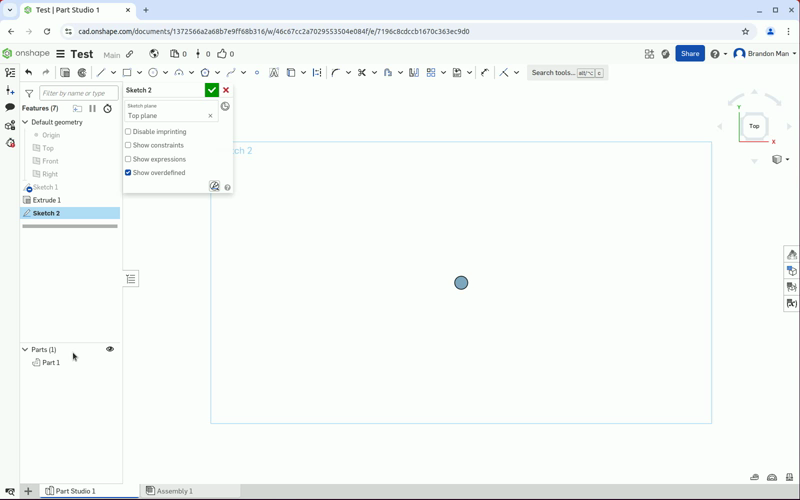
key(y)
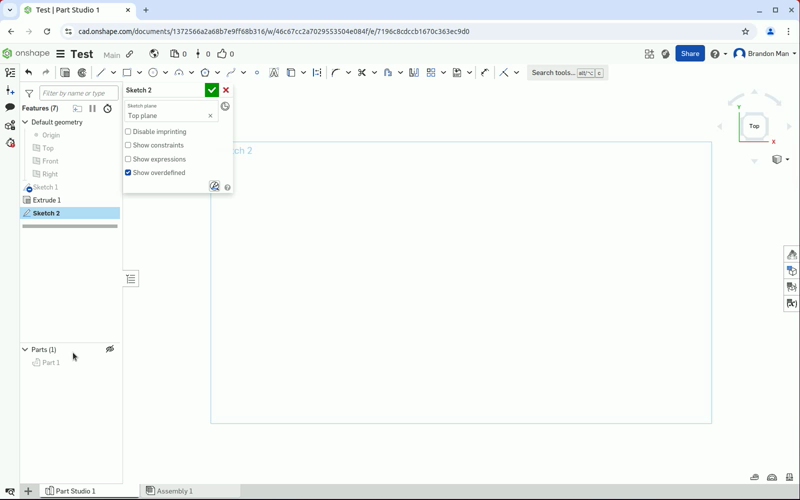
key(c)
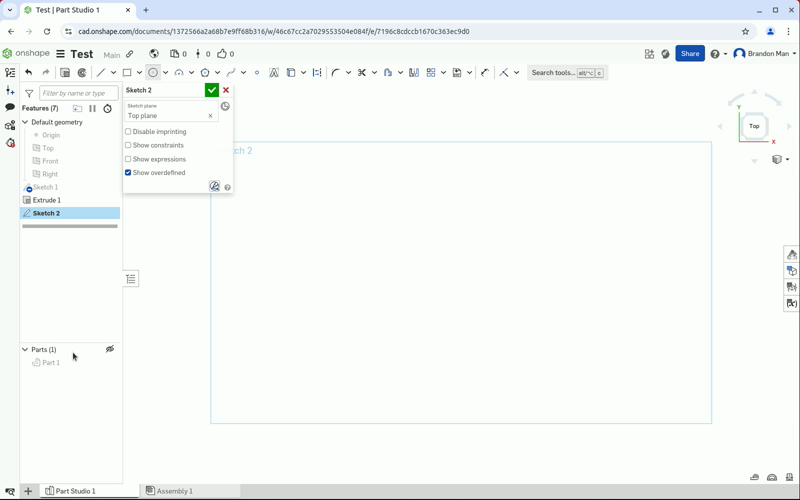
key_down(shift)
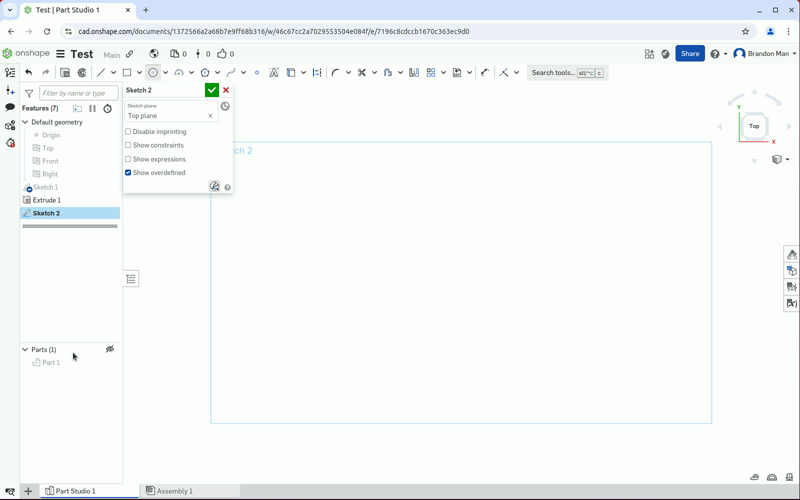
mouse_move(461, 282)
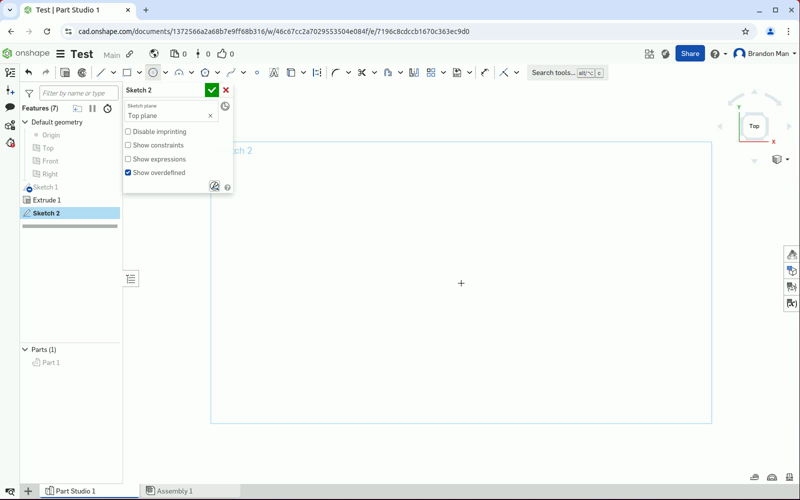
click(461, 282)
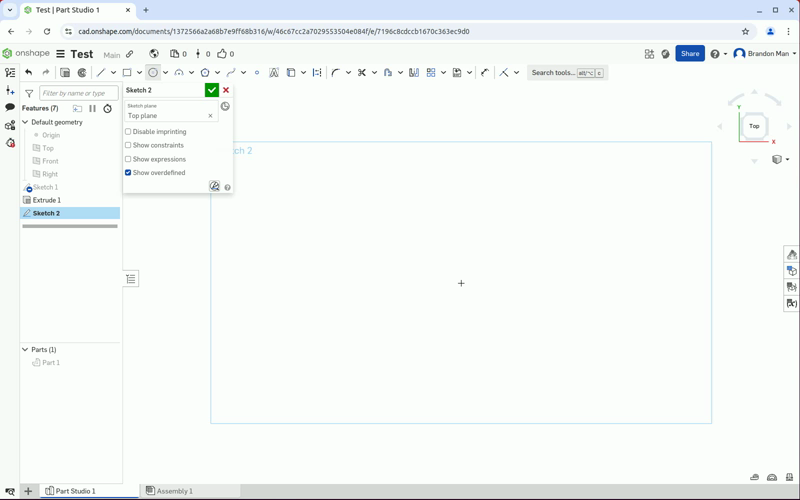
key_up(shift)
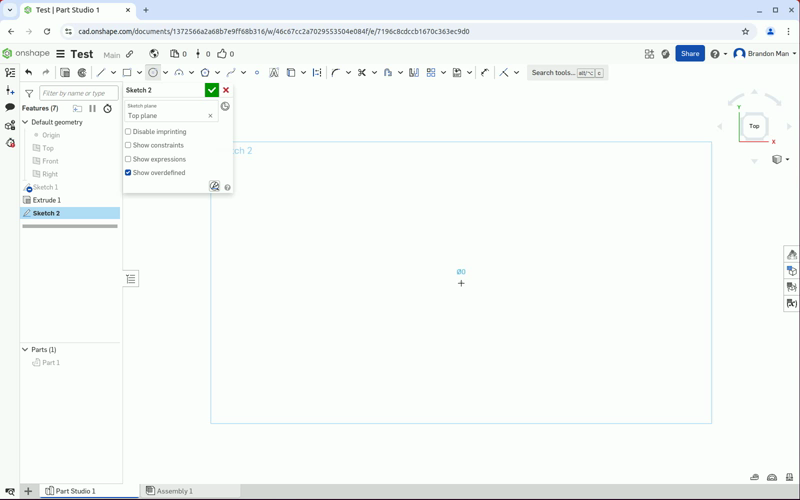
mouse_move(476, 282)
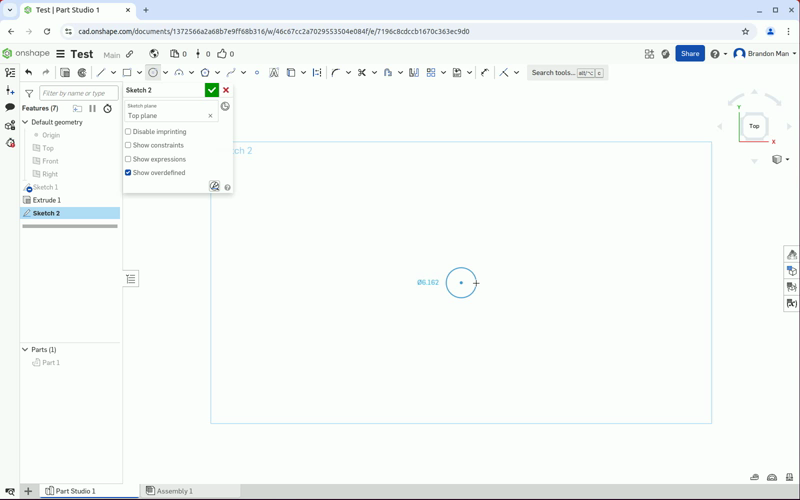
click(476, 282)
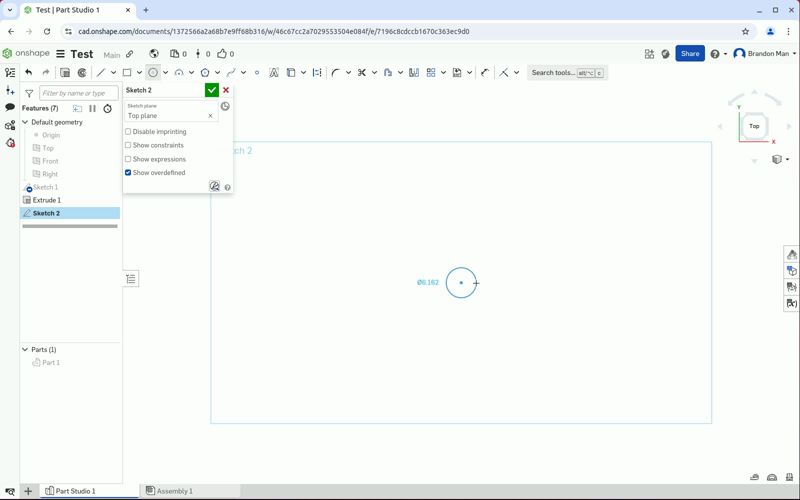
key(esc)
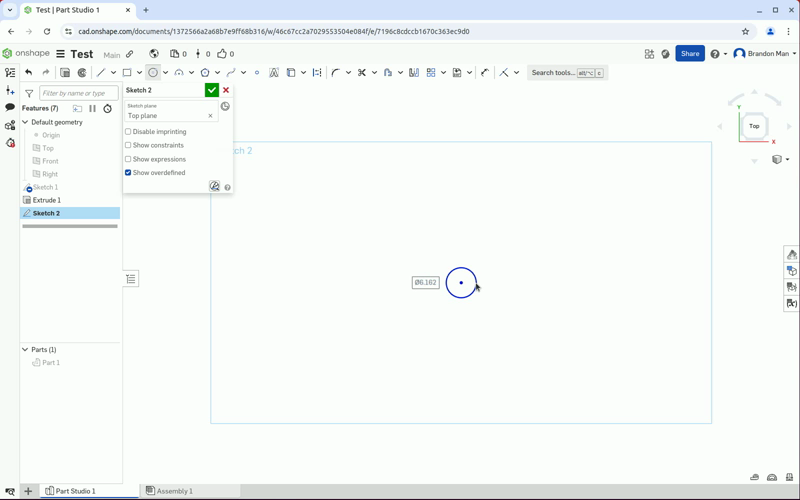
key(c)
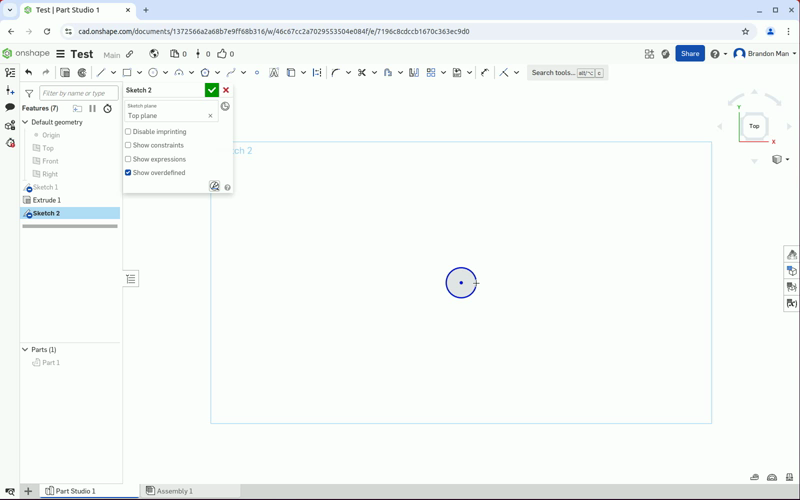
key_down(shift)
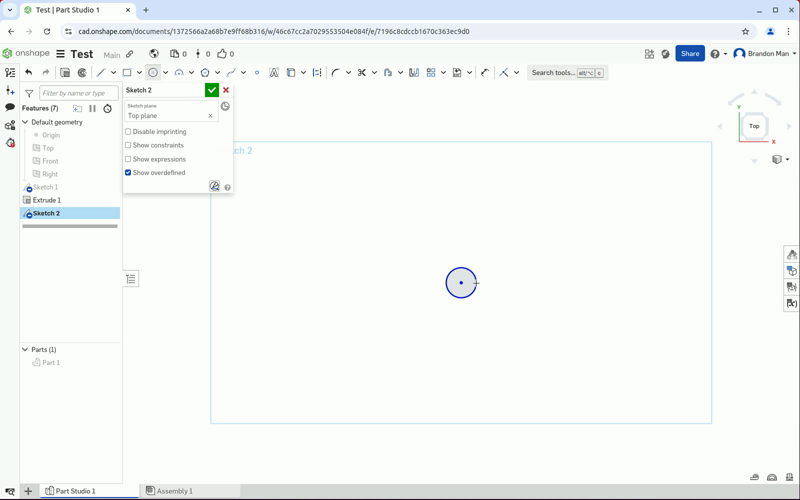
mouse_move(461, 282)
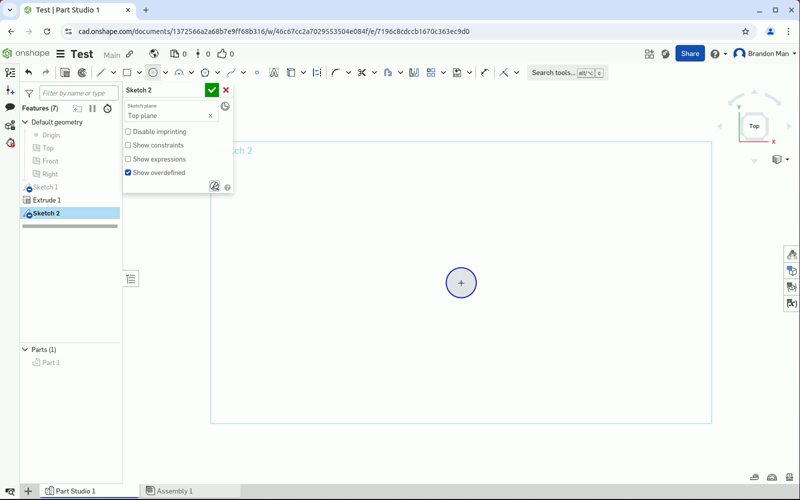
click(461, 282)
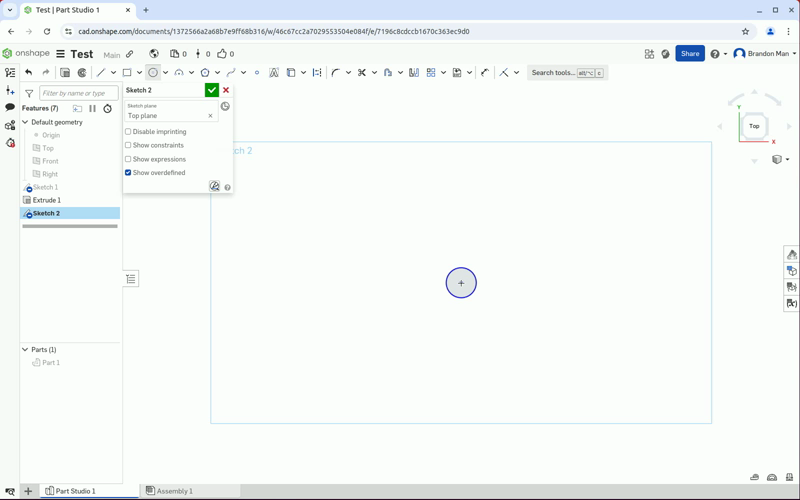
key_up(shift)
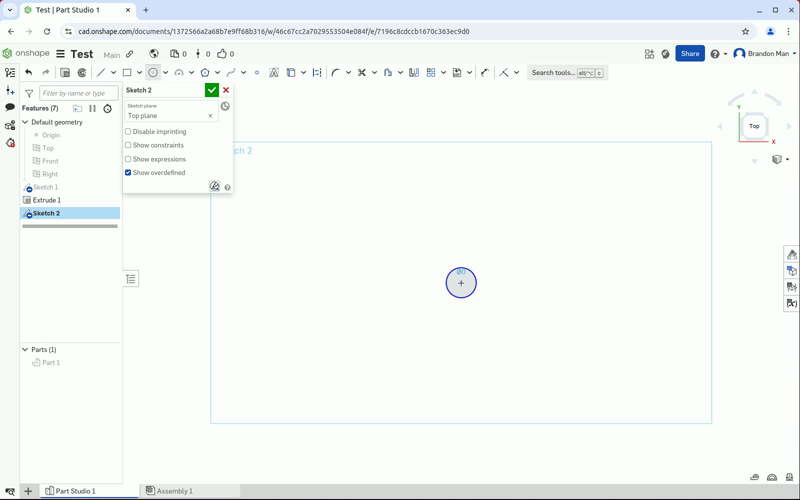
mouse_move(467, 282)
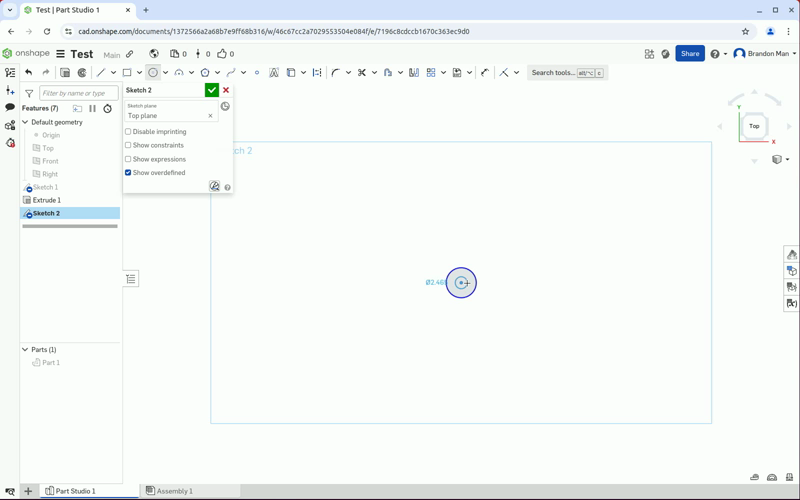
click(467, 282)
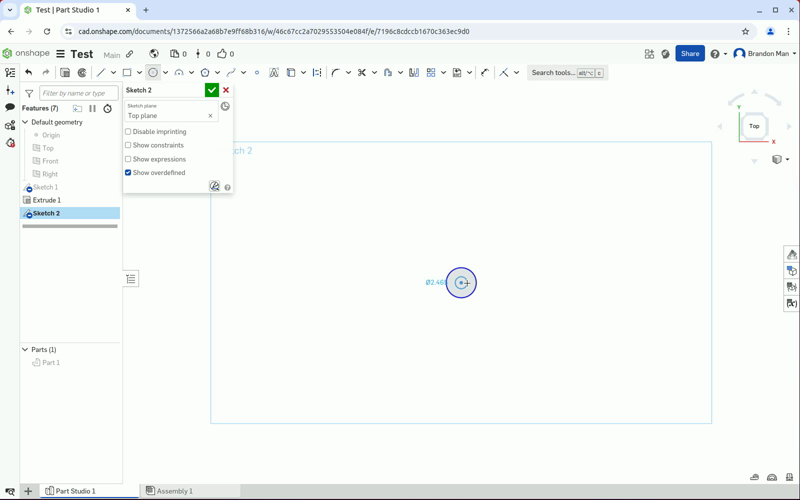
key(esc)
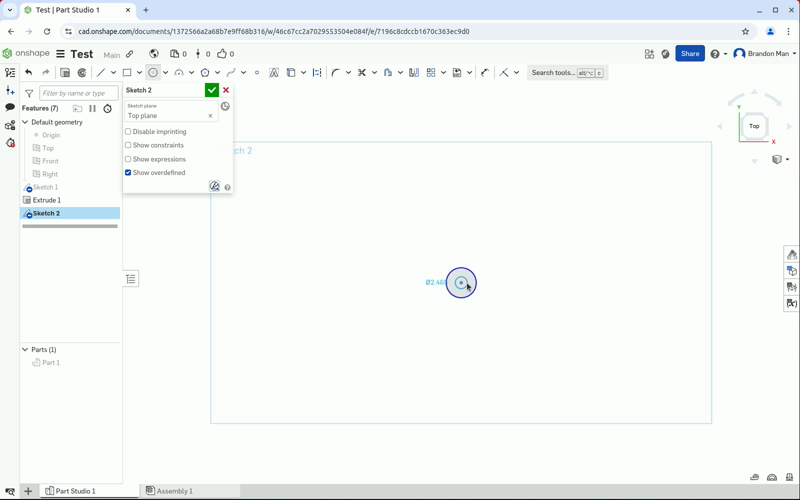
mouse_move(473, 277)
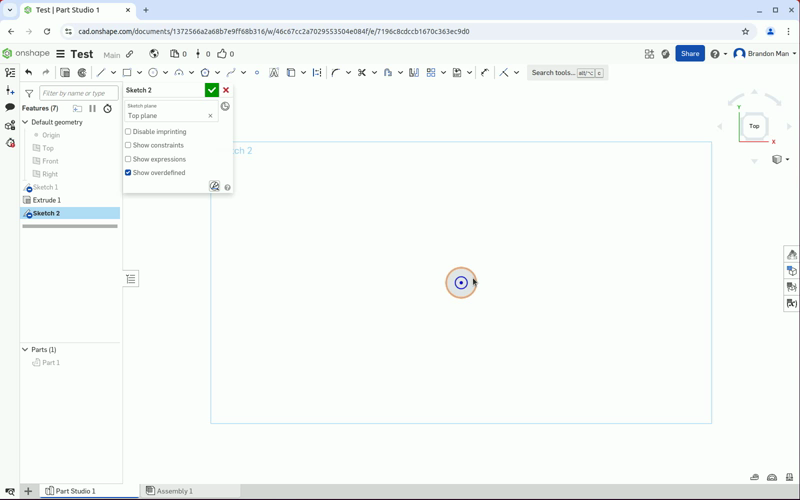
scroll(6)
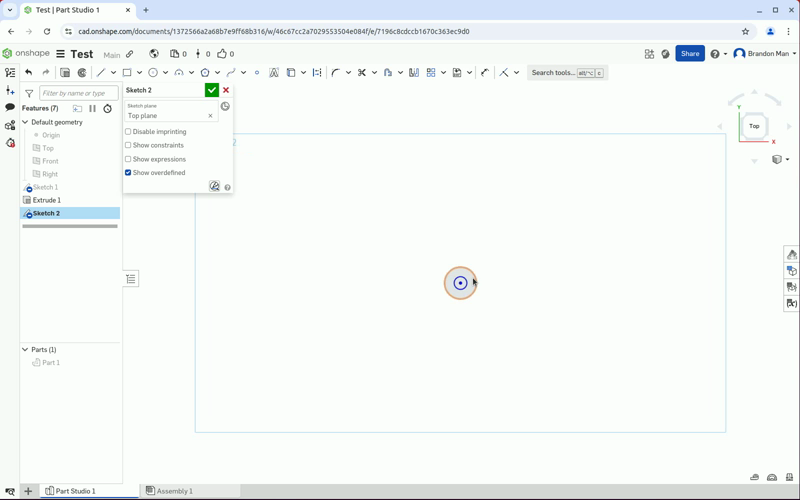
scroll(6)
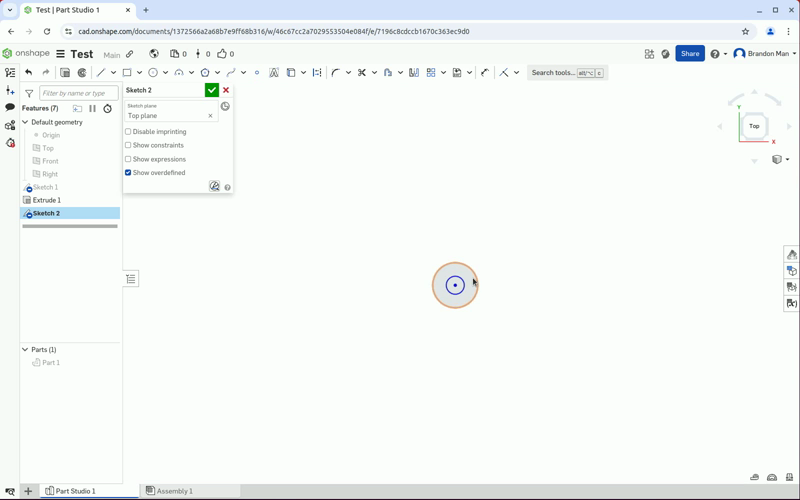
scroll(6)
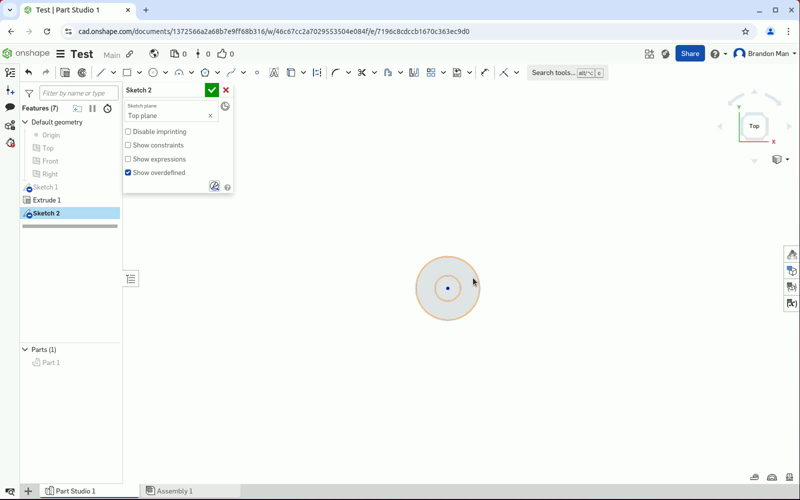
scroll(6)
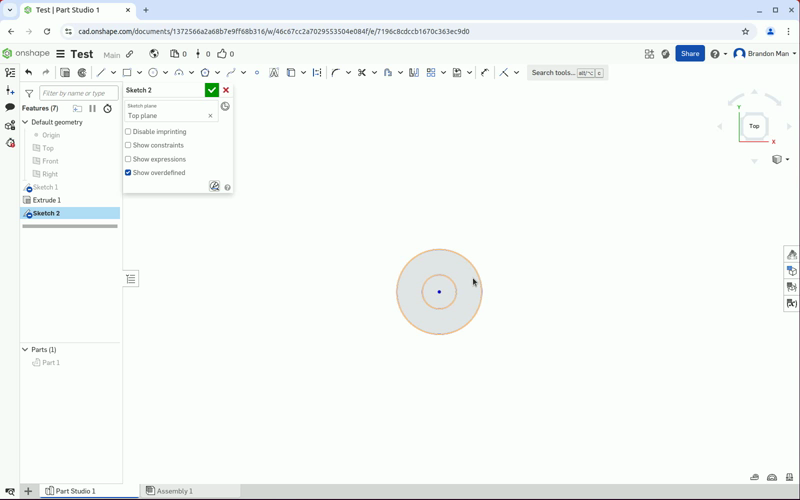
scroll(6)
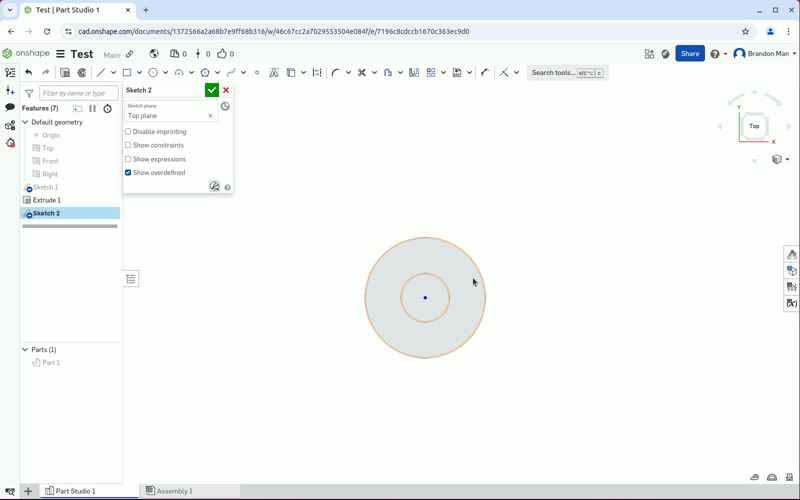
scroll(6)
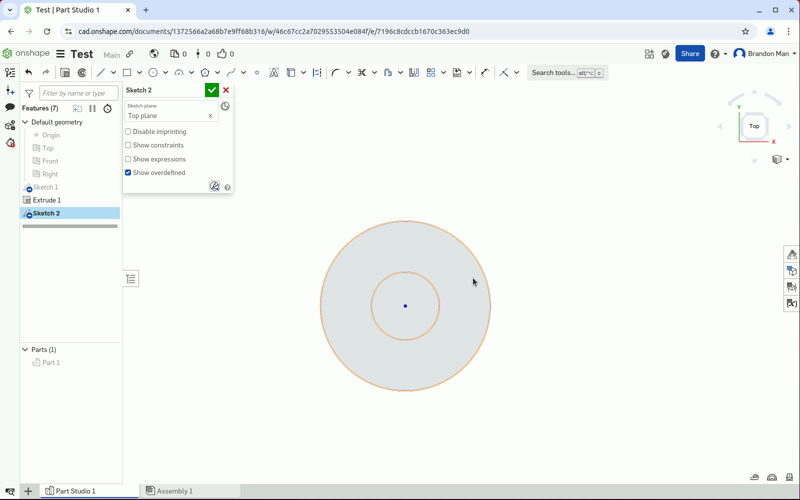
scroll(6)
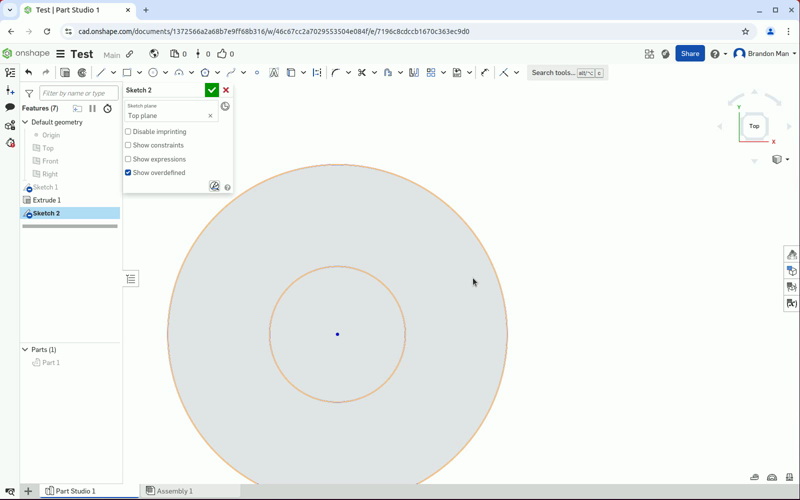
click(473, 277)
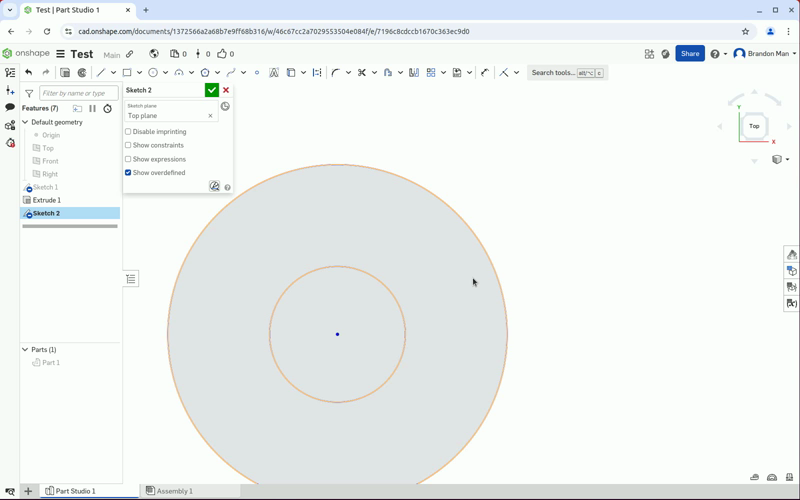
scroll(-6)
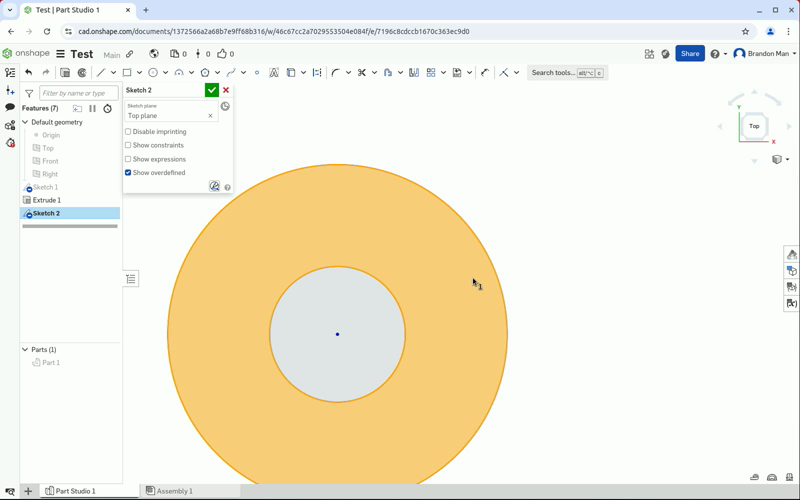
scroll(-6)
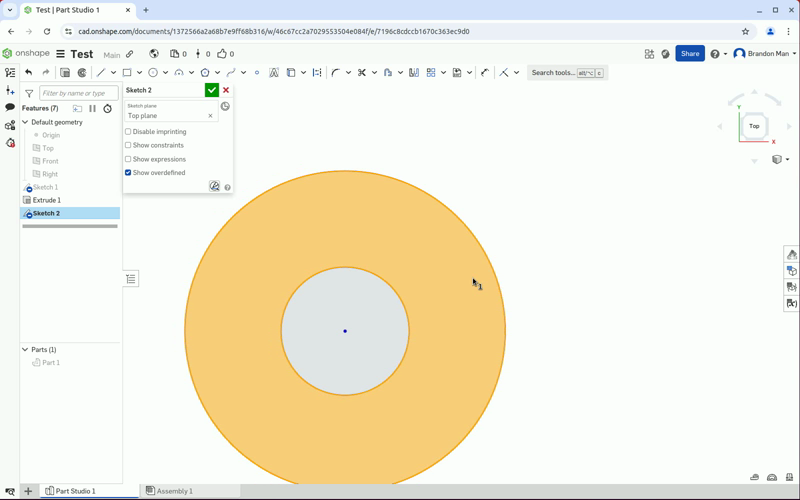
scroll(-6)
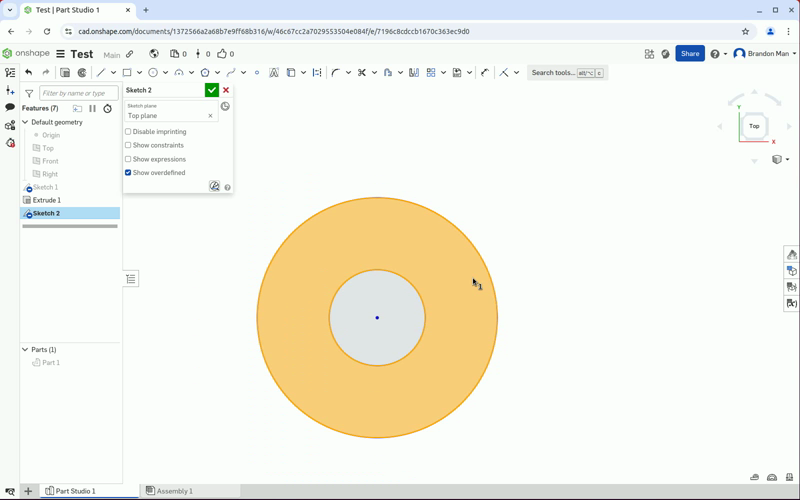
scroll(-6)
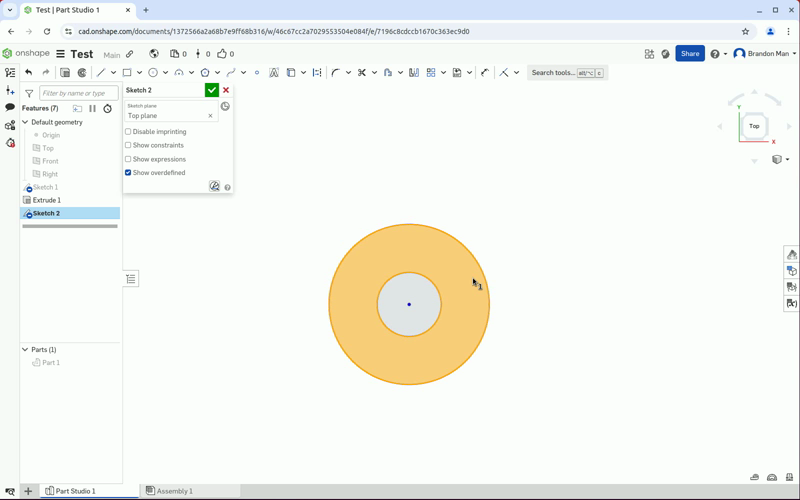
scroll(-6)
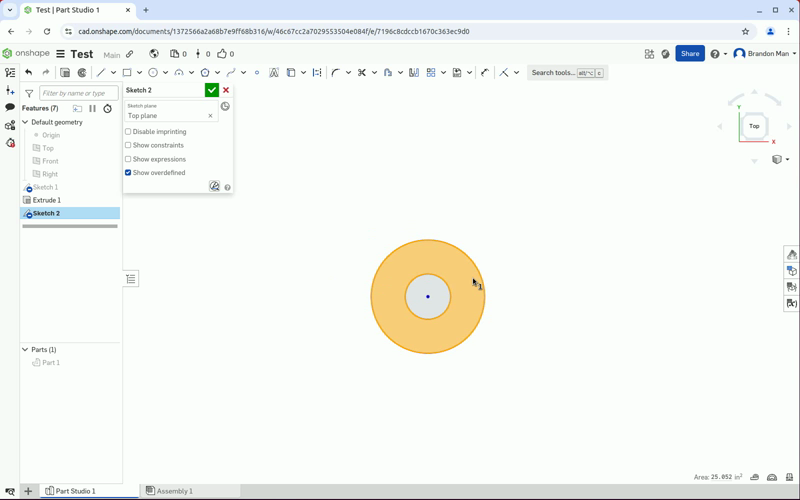
scroll(-6)
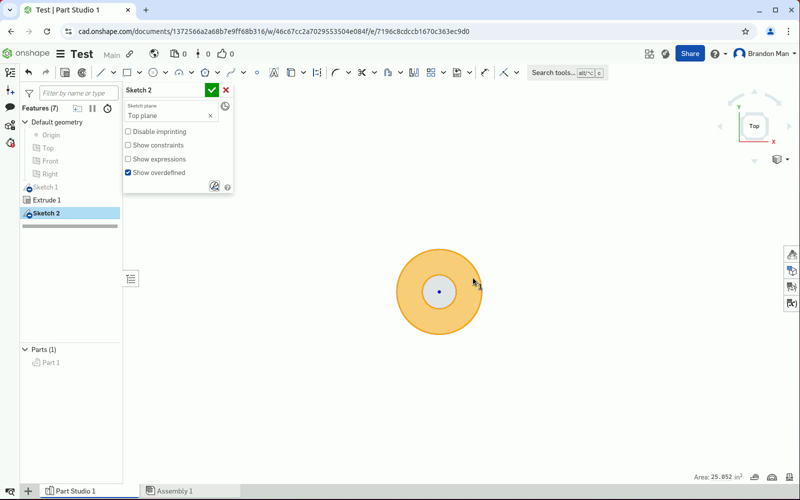
scroll(-6)
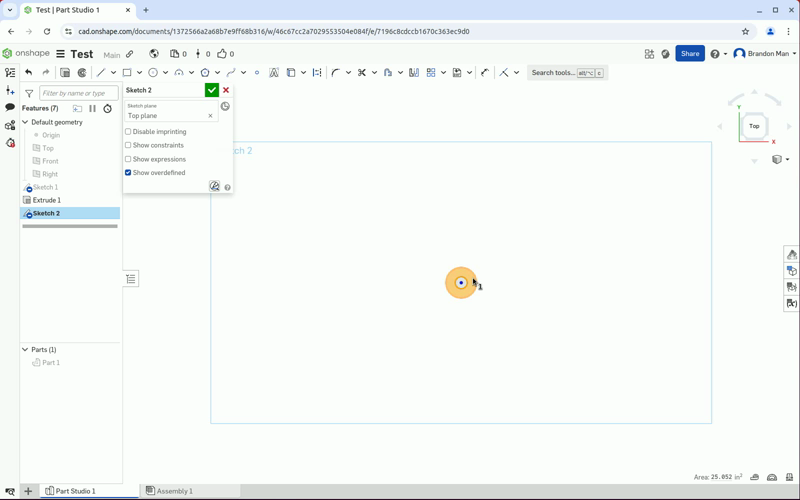
mouse_move(73, 352)
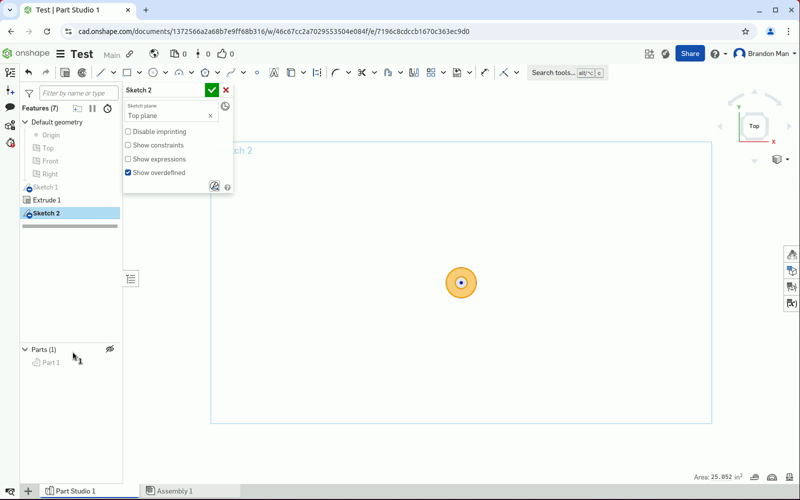
key(shift+y)
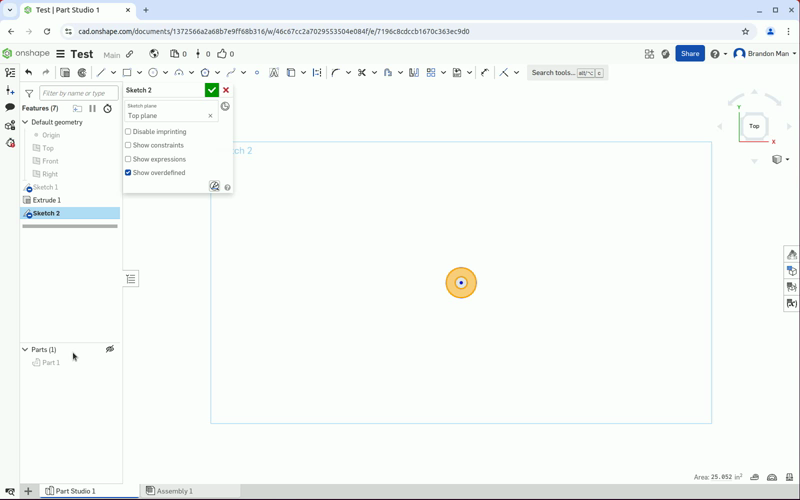
key(shift+e)
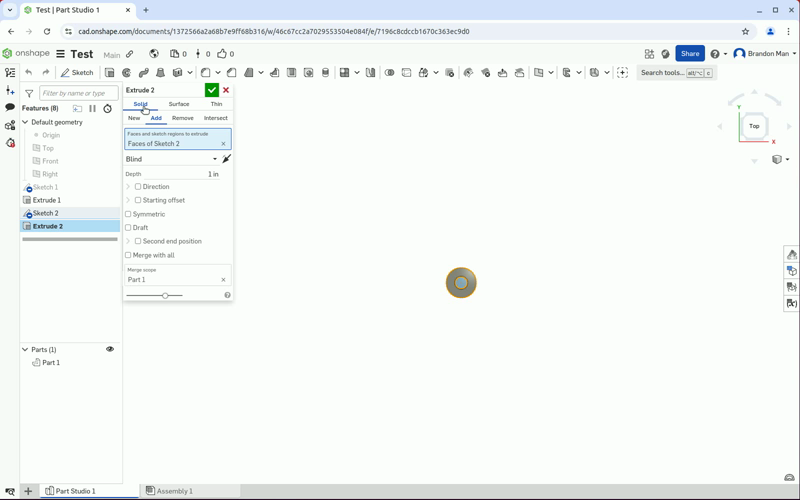
mouse_move(143, 106)
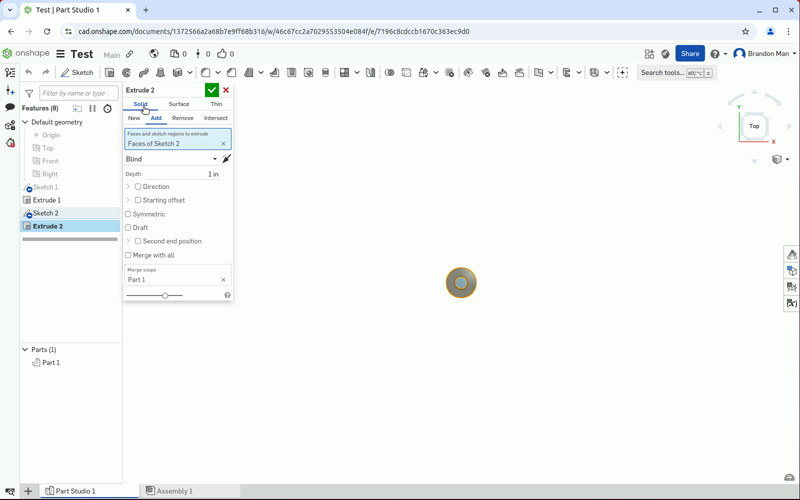
click(143, 106)
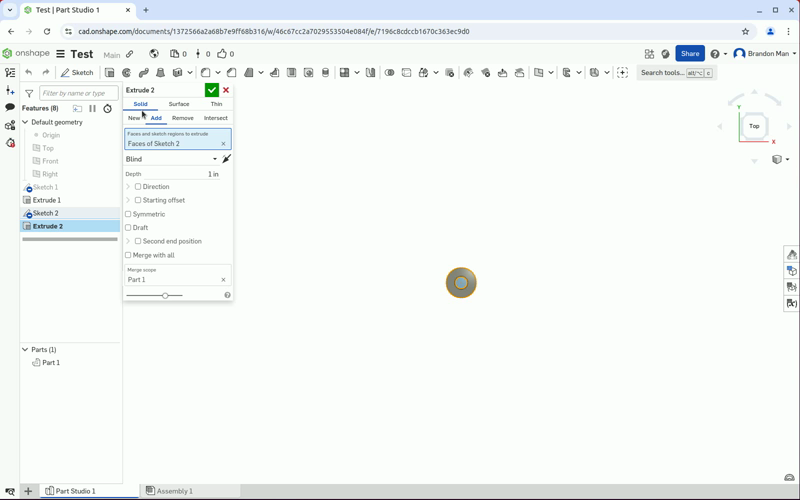
mouse_move(137, 120)
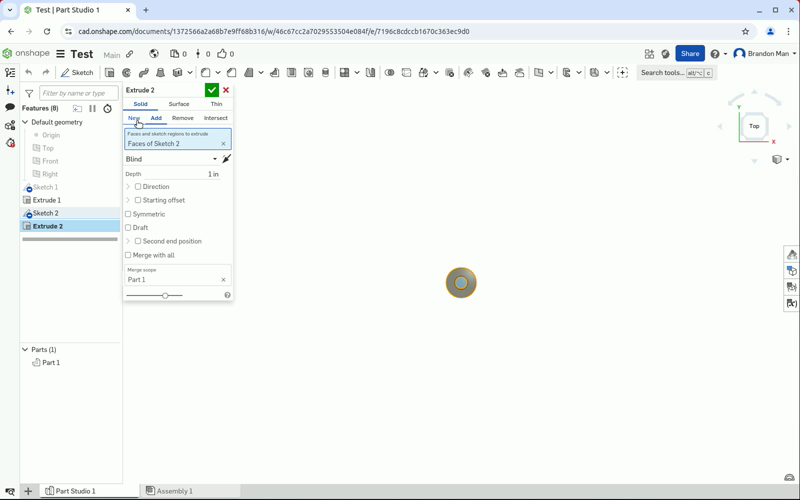
click(137, 120)
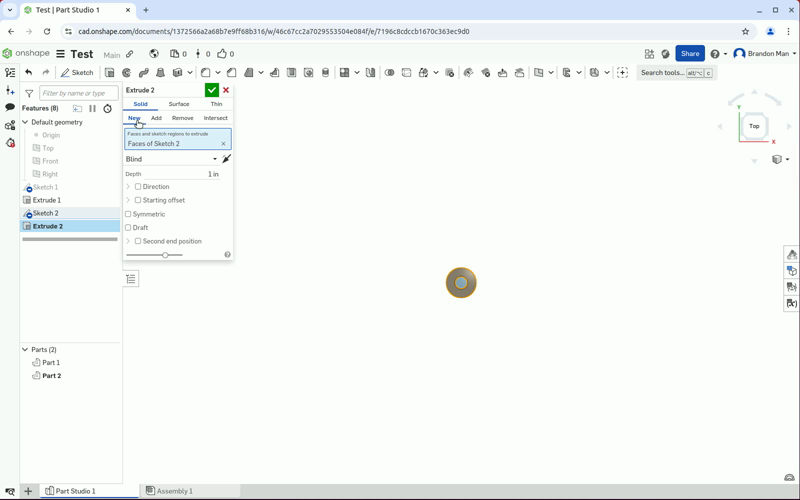
key(tab, 4)
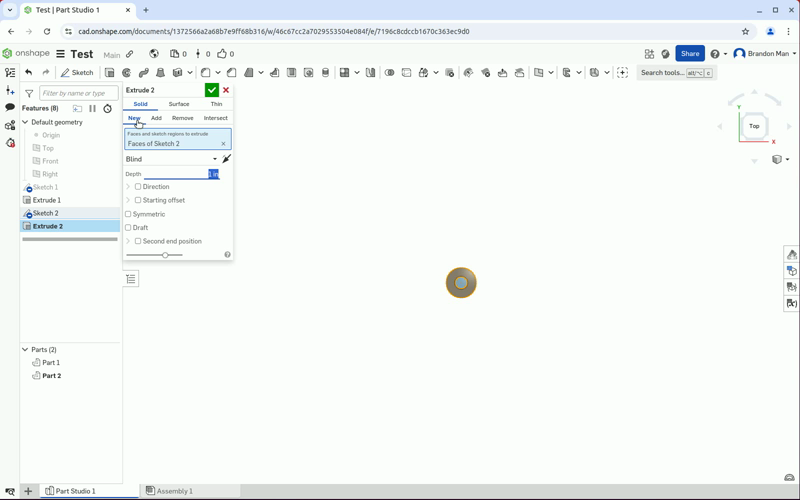
text(1.444)
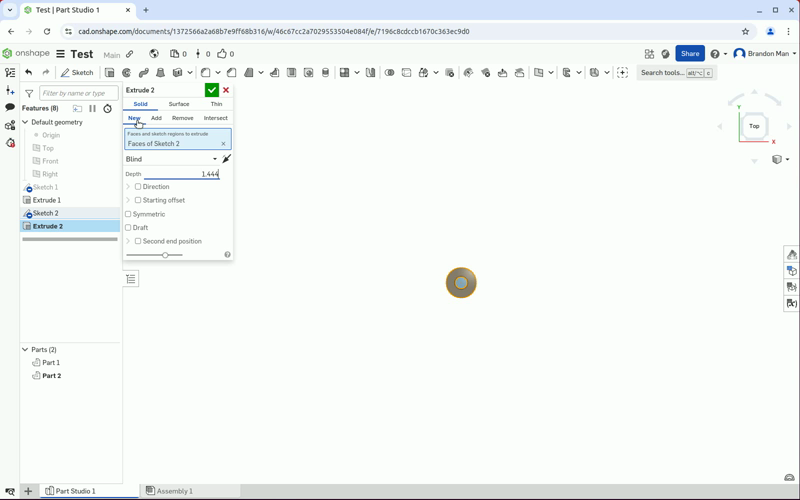
key(enter)
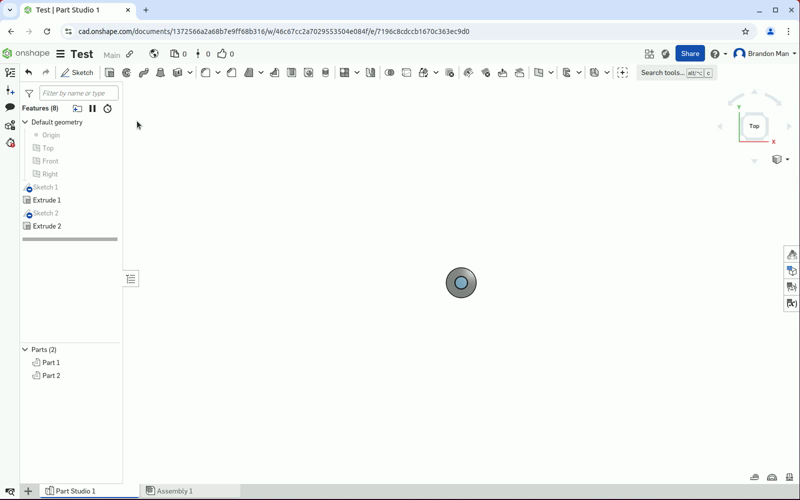
key(shift+h)
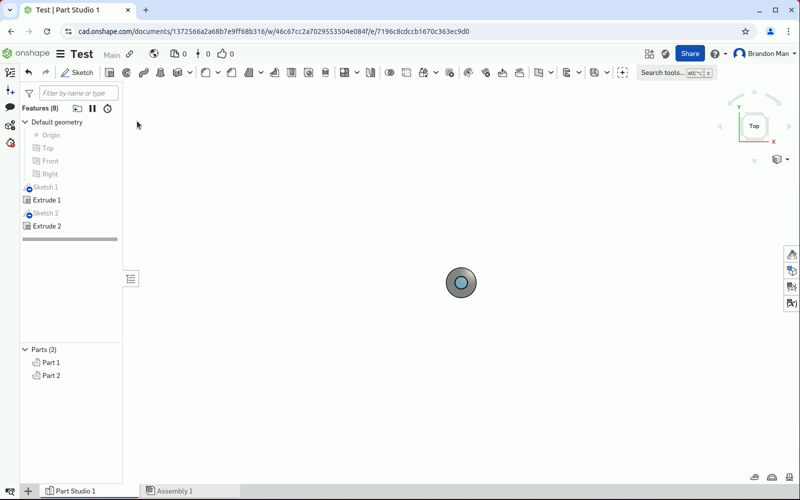
key(shift+h)
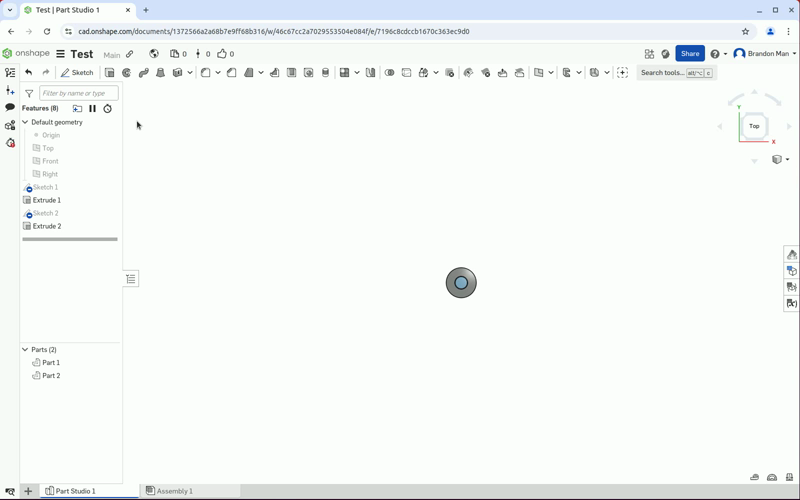
mouse_move(73, 189)
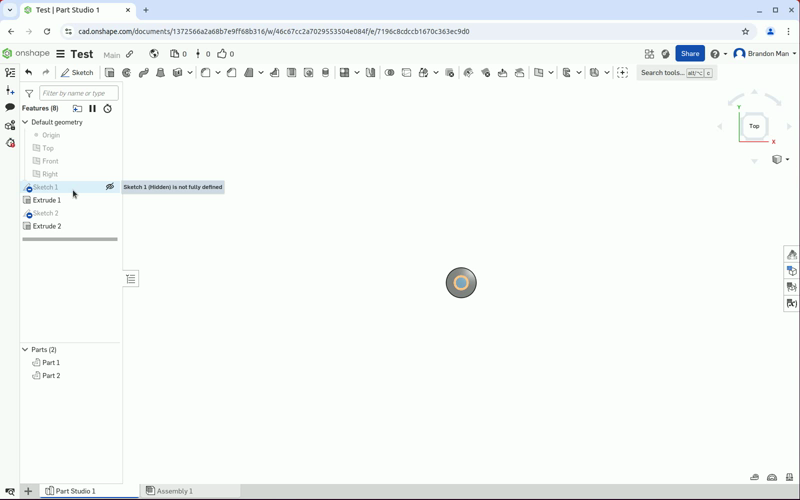
click(73, 189)
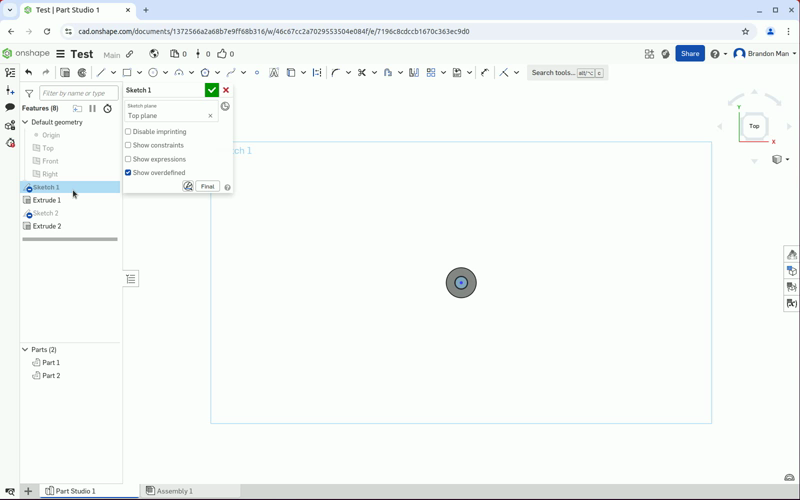
mouse_move(229, 92)
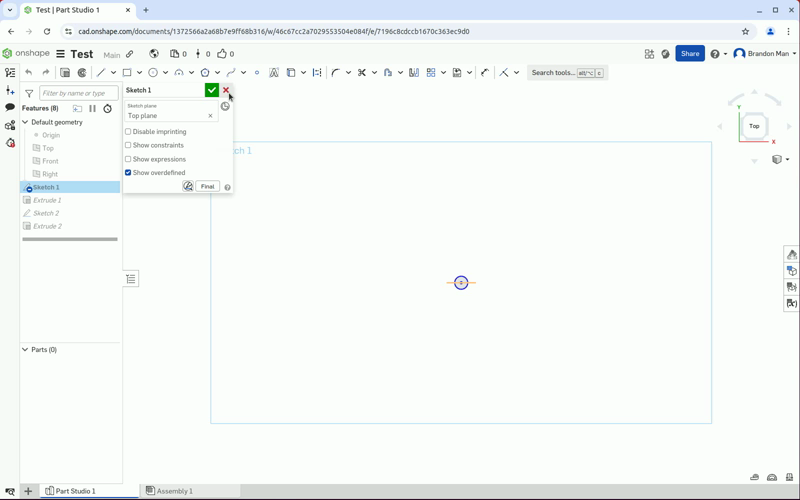
click(229, 92)
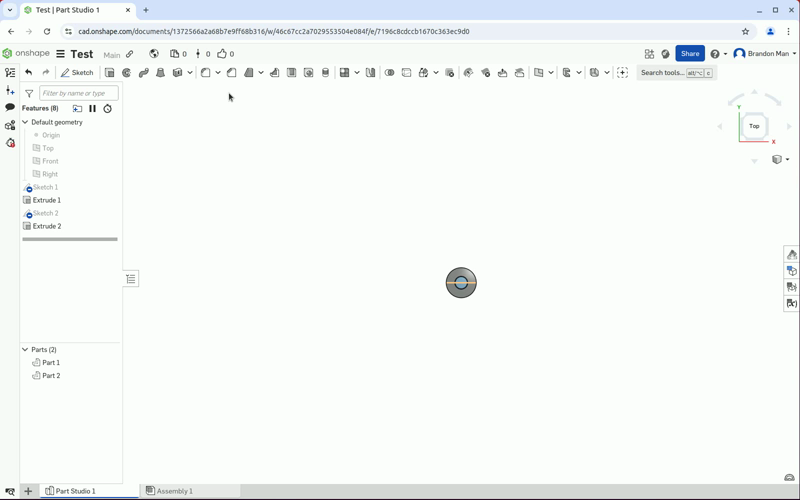
mouse_move(541, 75)
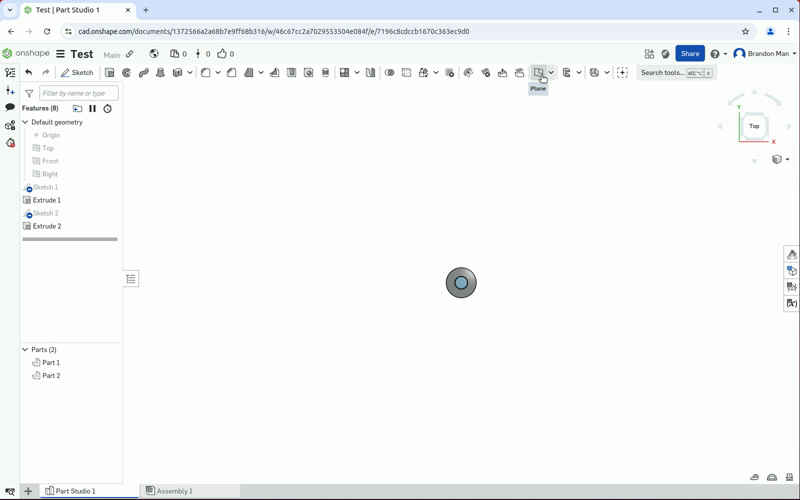
click(541, 75)
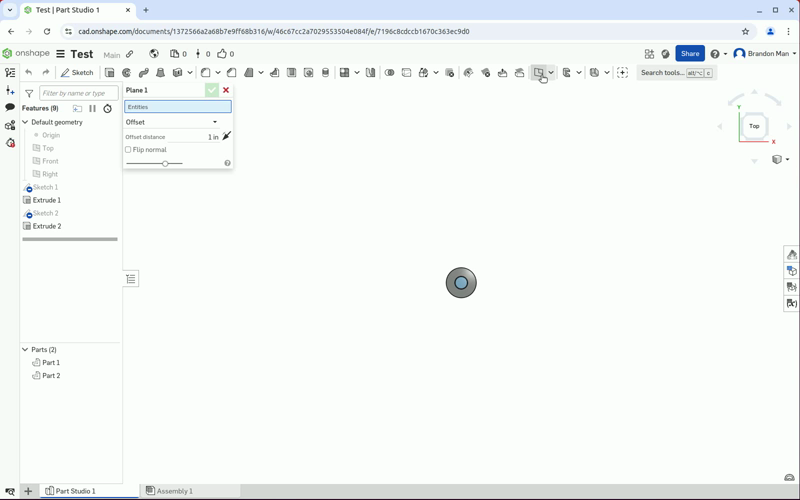
mouse_move(73, 150)
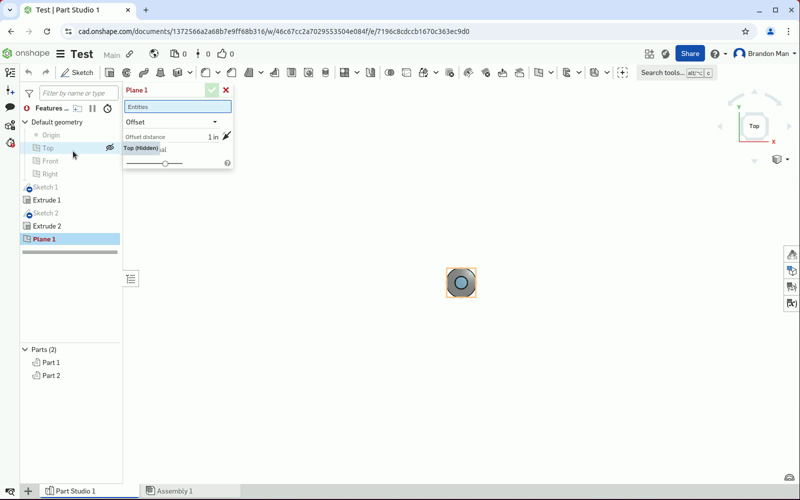
click(73, 150)
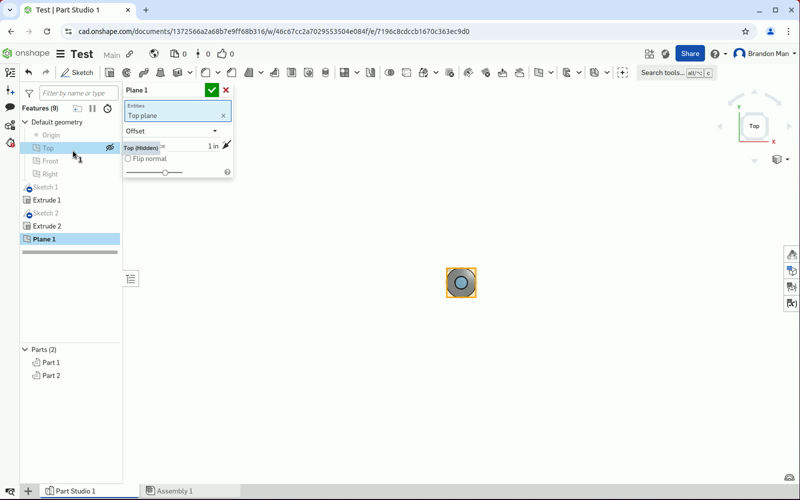
key(tab, 2)
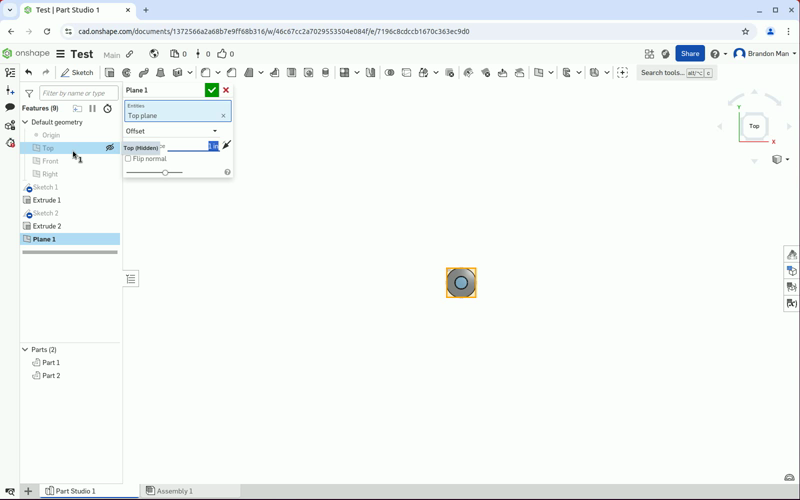
text(1.448)
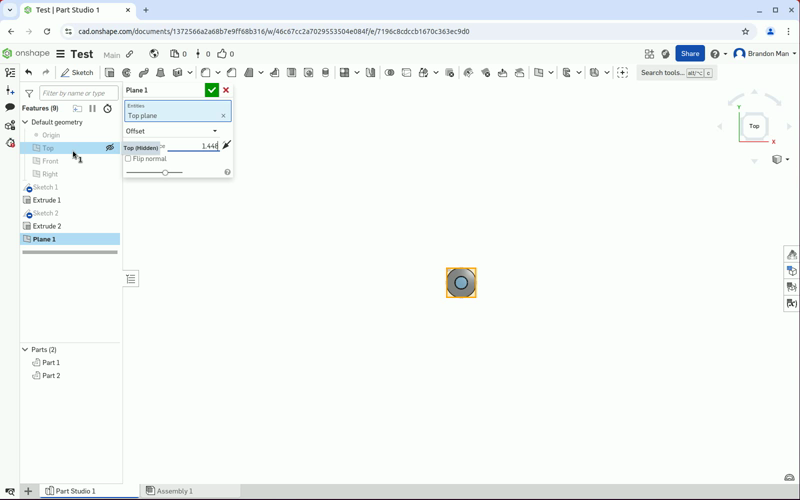
key(enter, 2)
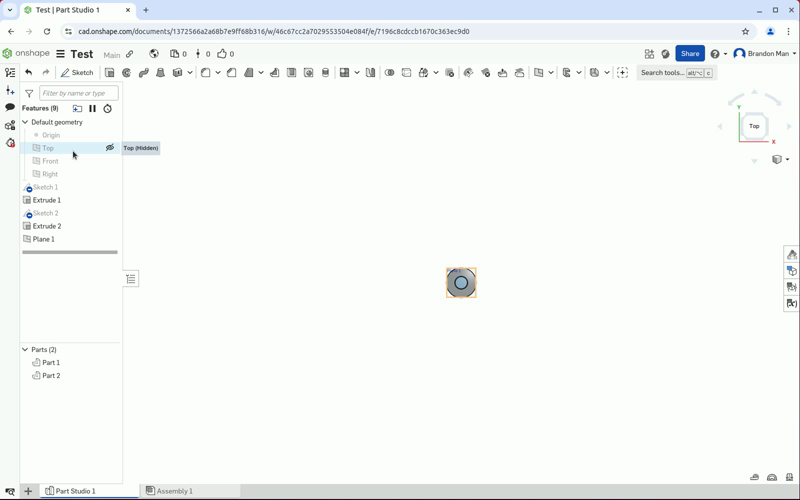
key(shift+s)
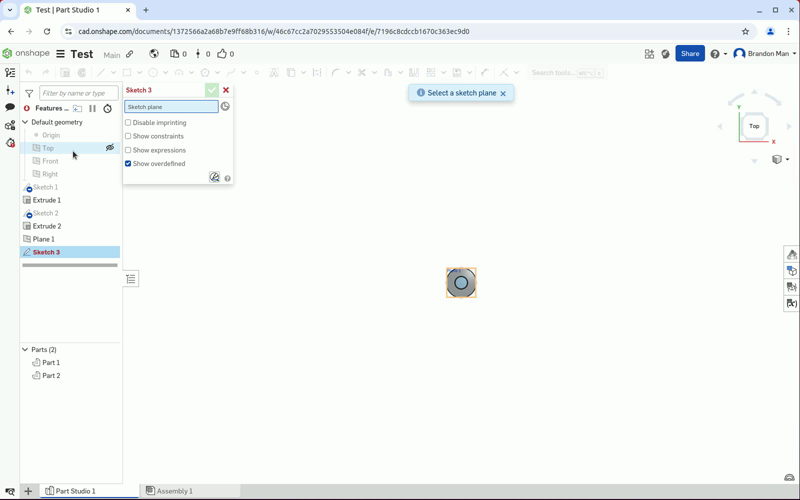
mouse_move(73, 241)
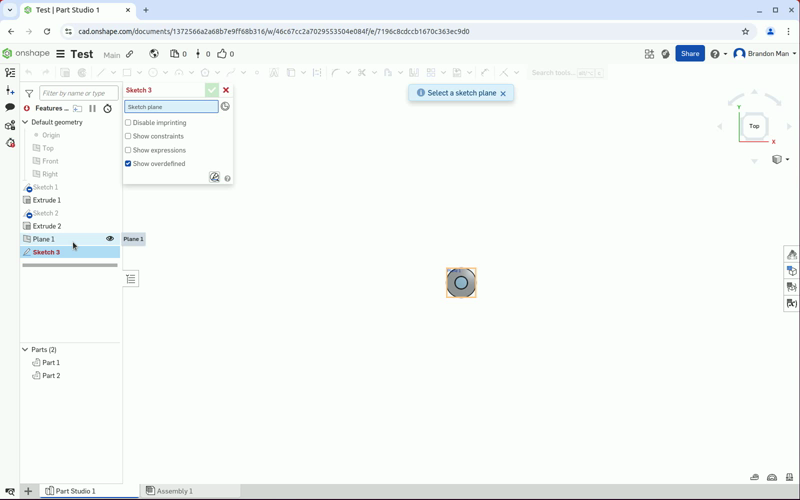
click(73, 241)
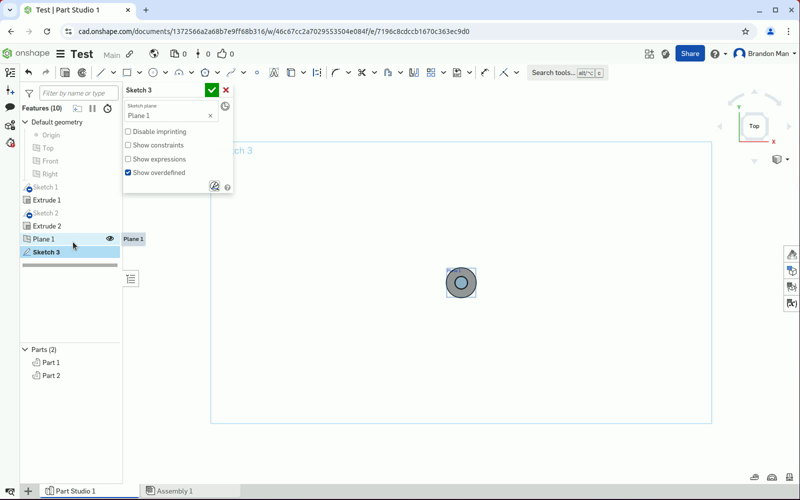
mouse_move(73, 352)
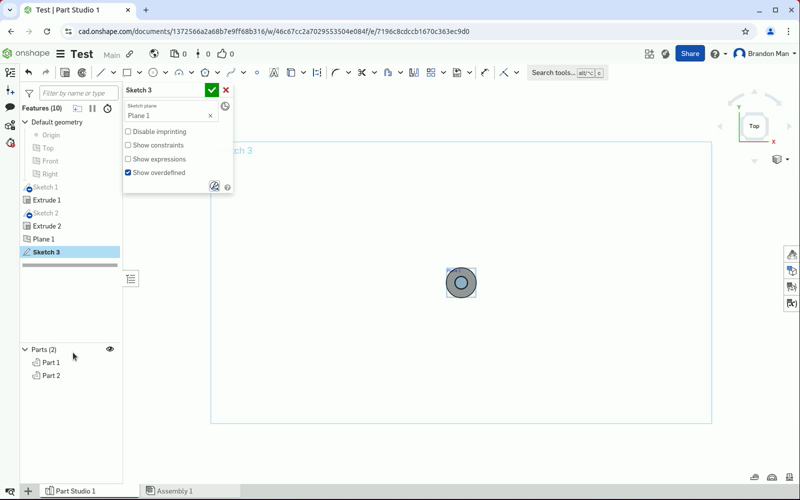
key(y)
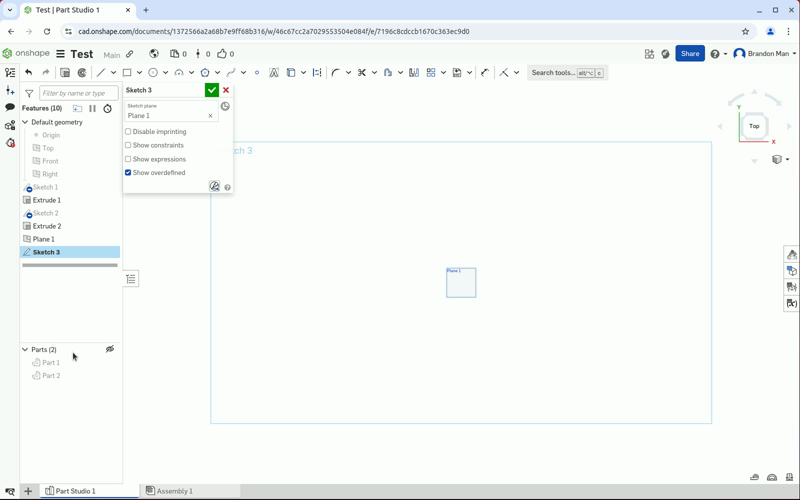
key(c)
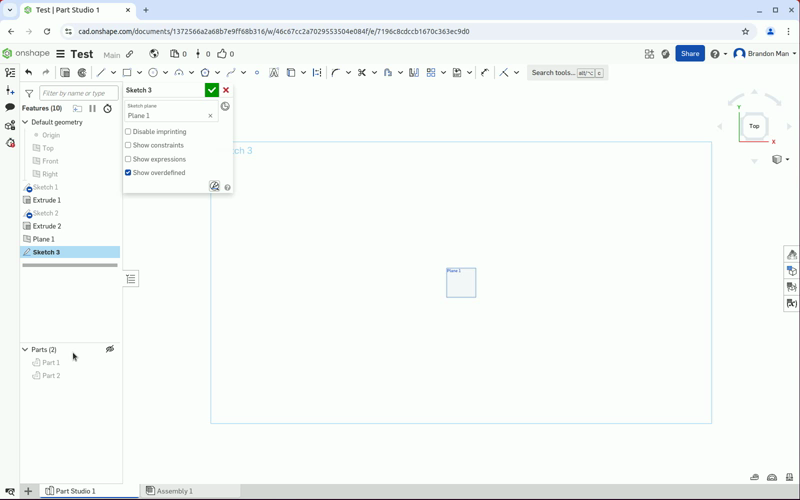
key_down(shift)
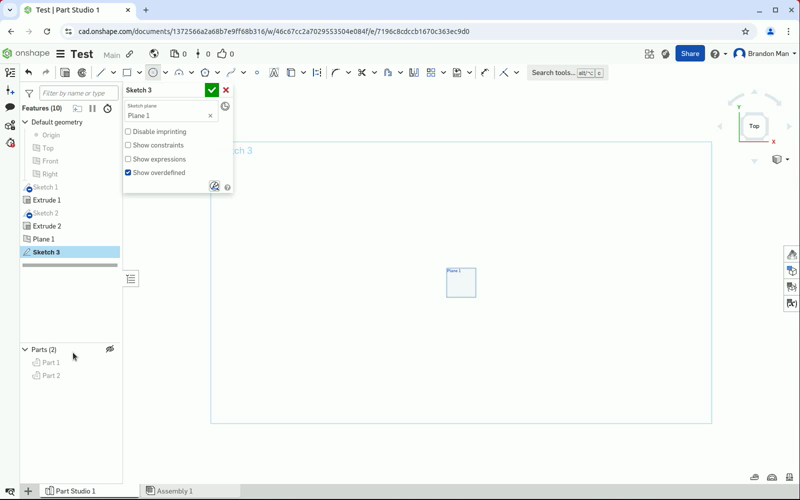
mouse_move(461, 282)
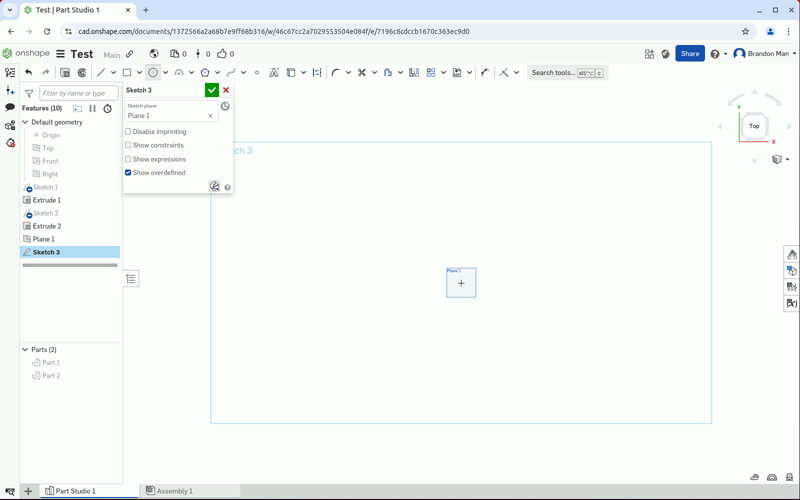
click(461, 282)
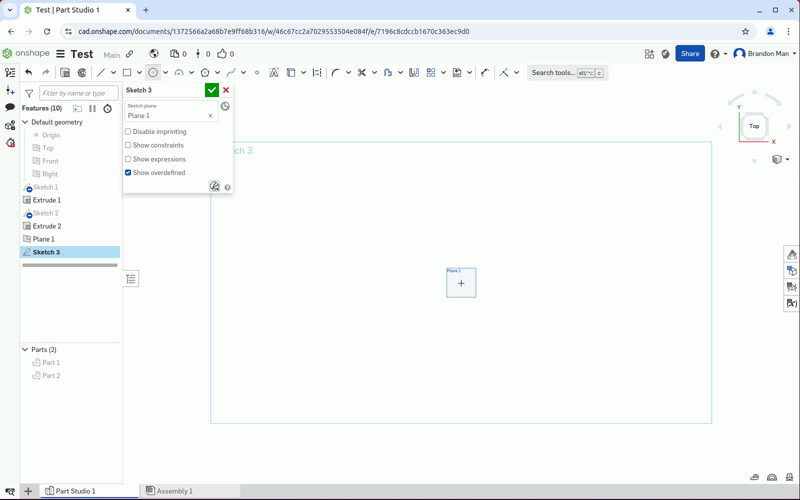
key_up(shift)
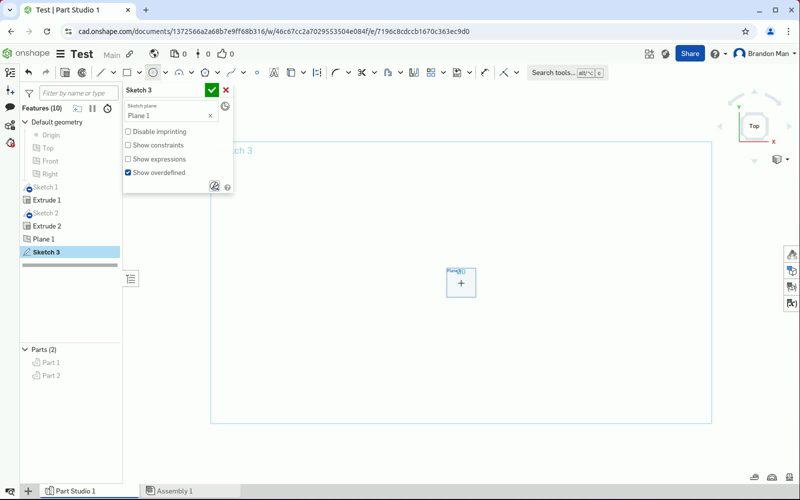
mouse_move(467, 282)
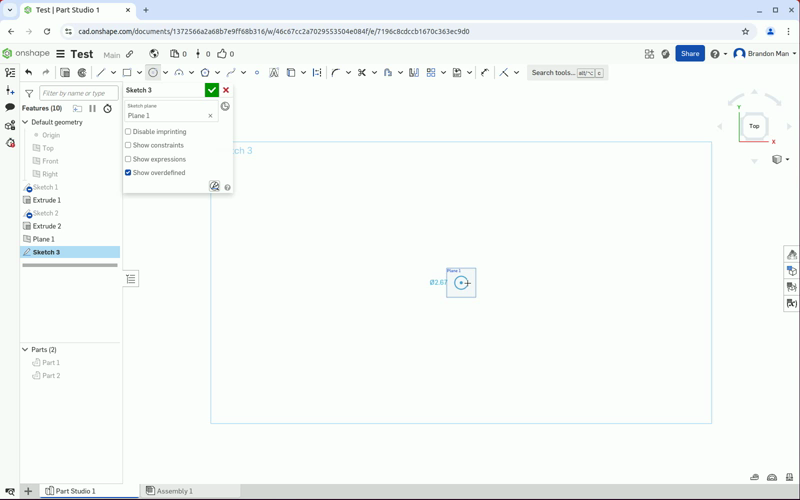
click(467, 282)
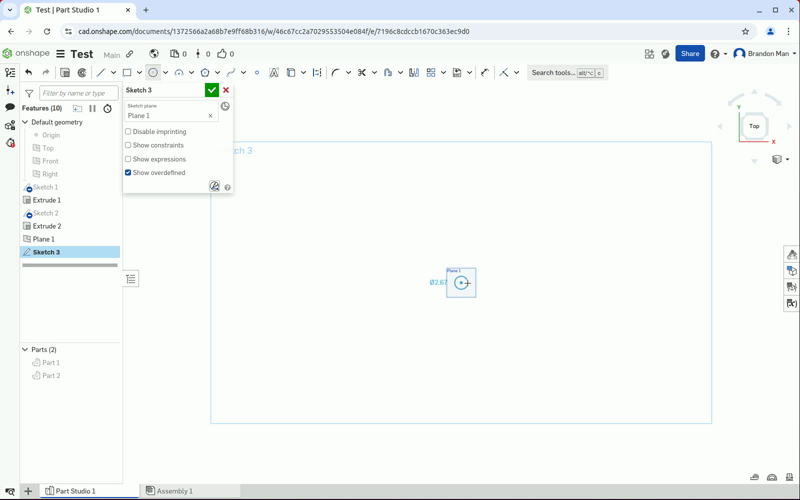
key(esc)
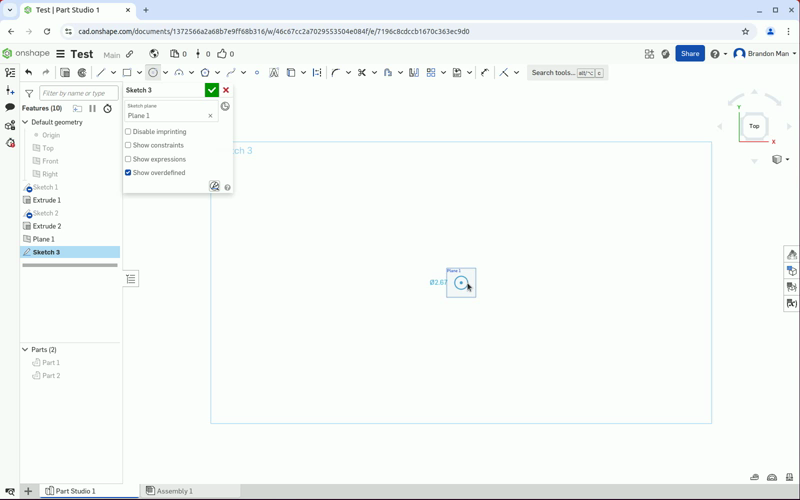
mouse_move(458, 287)
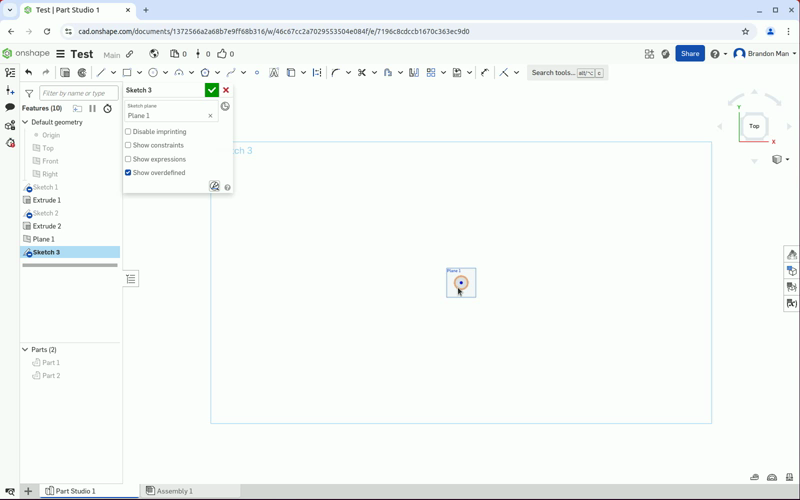
scroll(6)
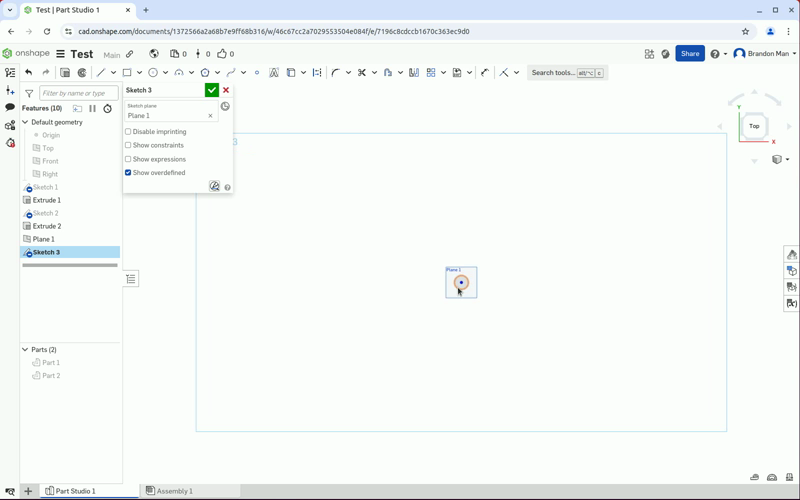
scroll(6)
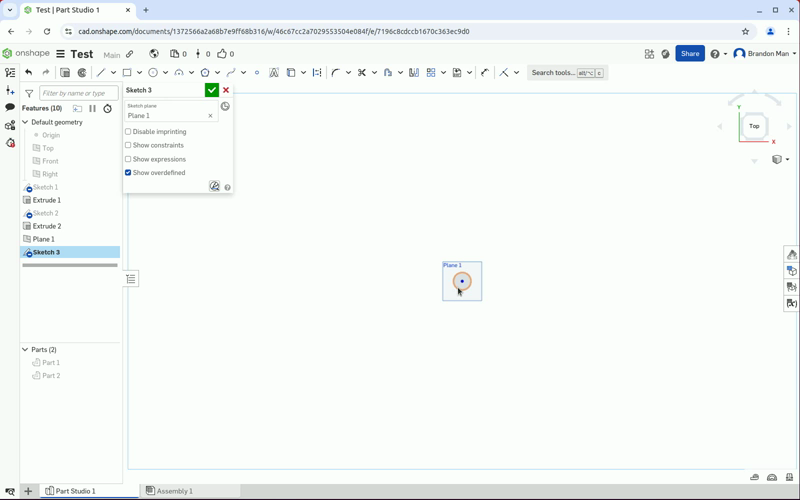
scroll(6)
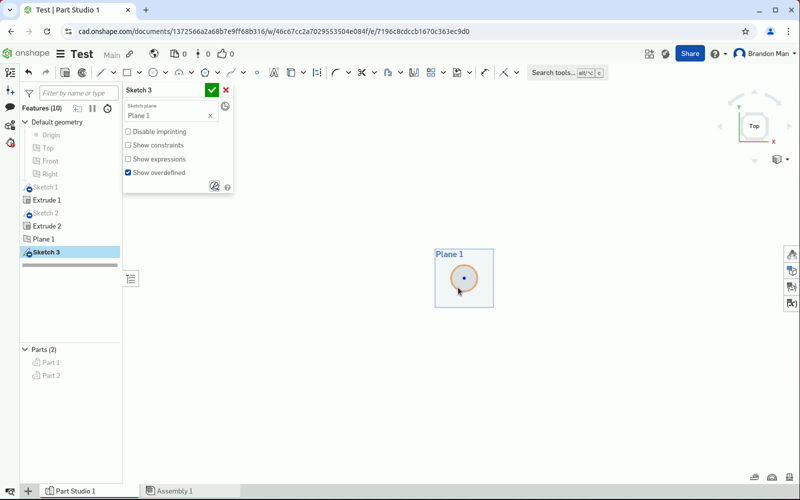
scroll(6)
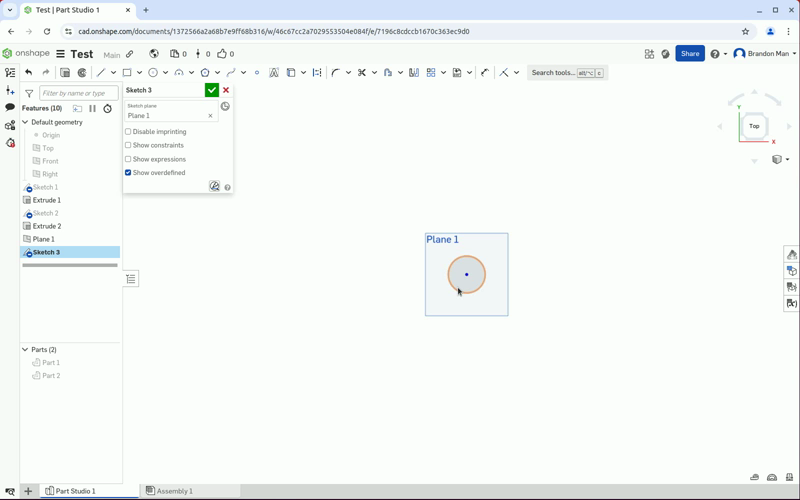
scroll(6)
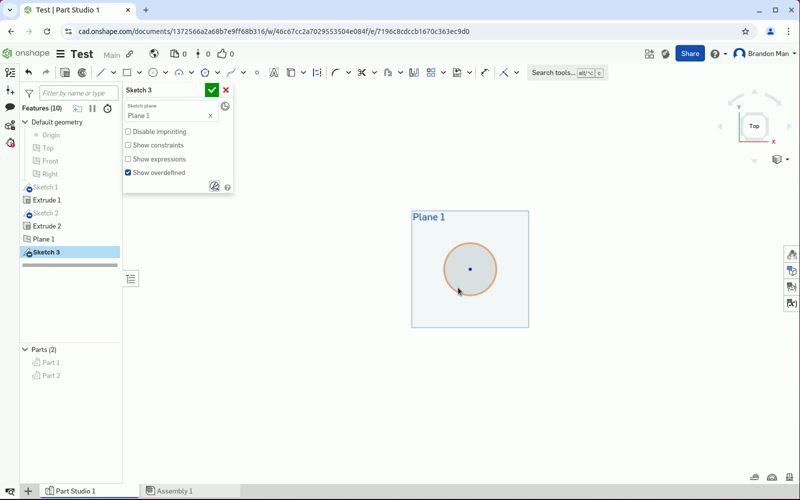
scroll(6)
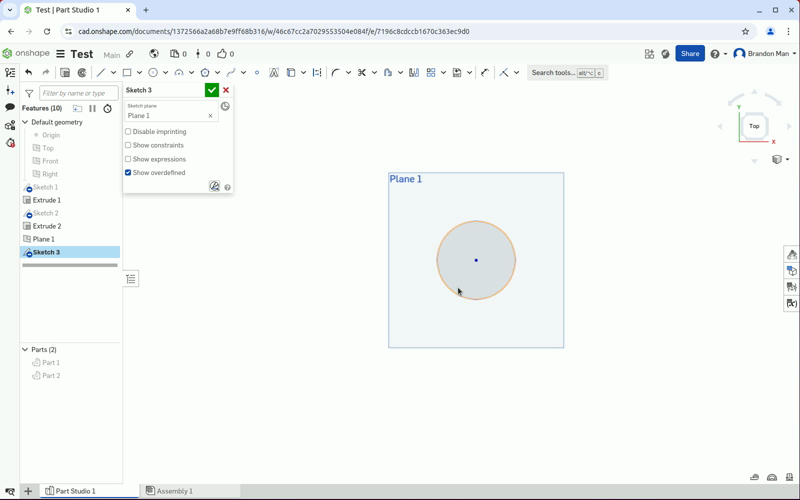
scroll(6)
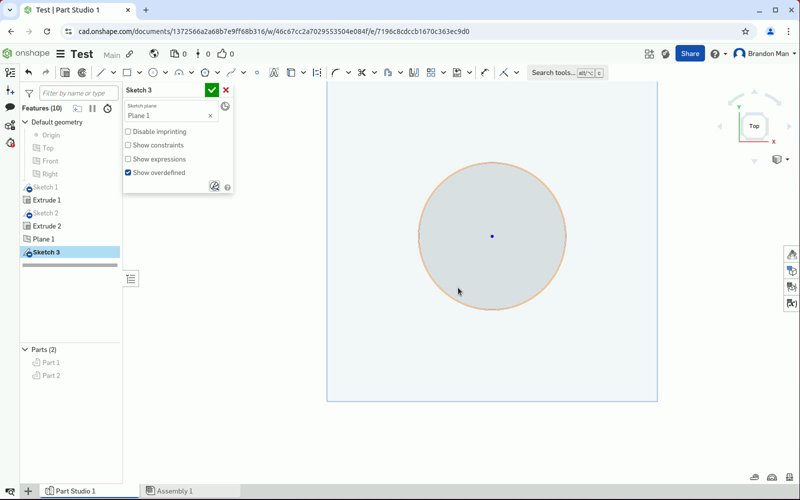
click(458, 287)
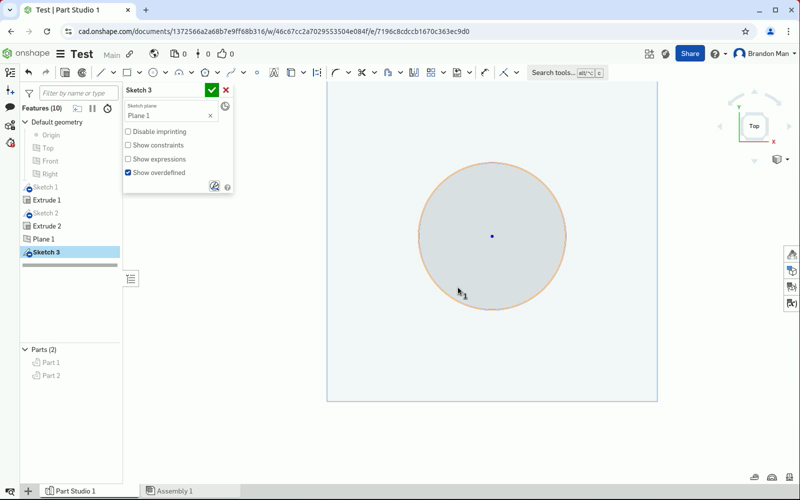
scroll(-6)
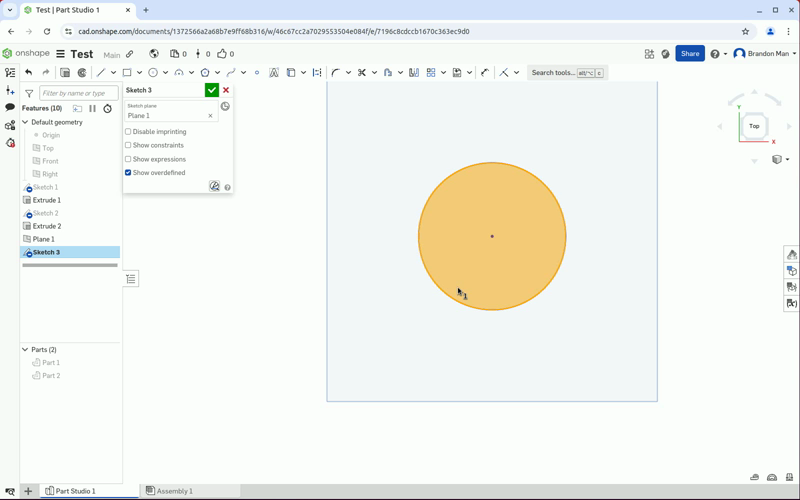
scroll(-6)
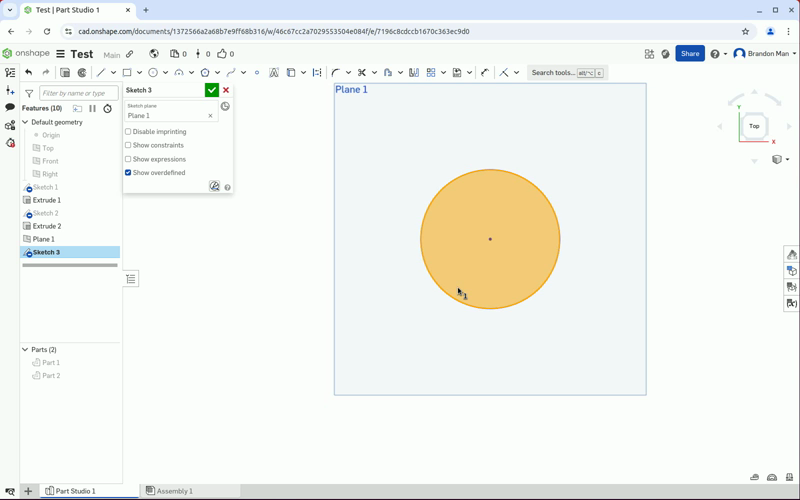
scroll(-6)
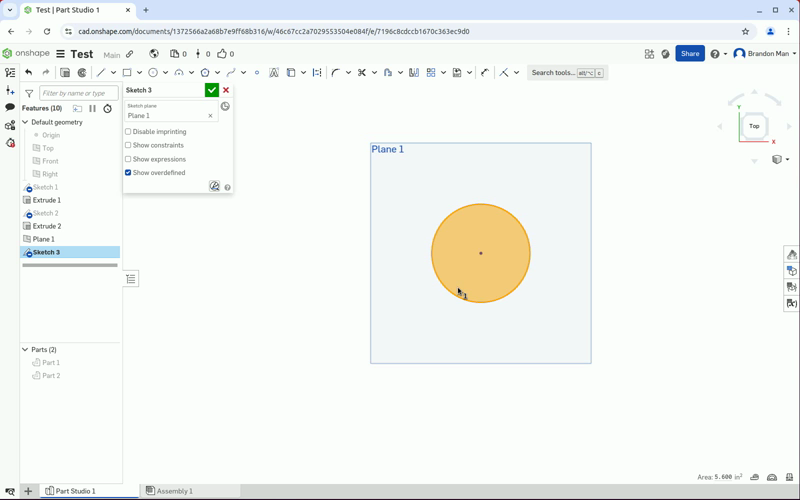
scroll(-6)
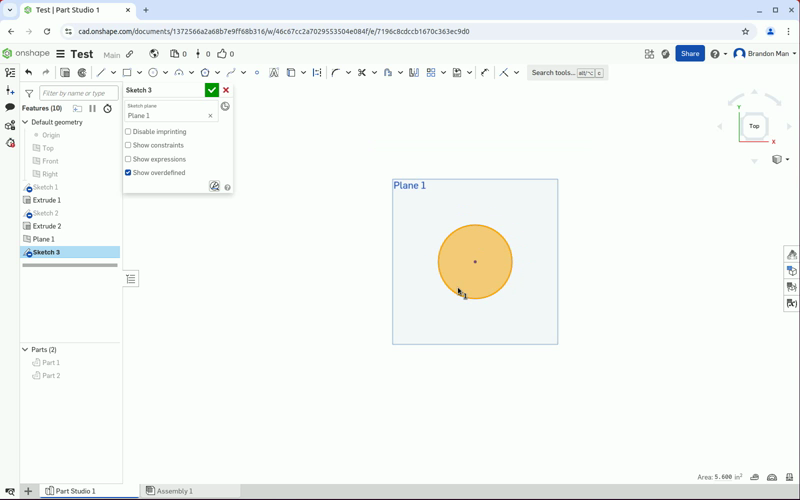
scroll(-6)
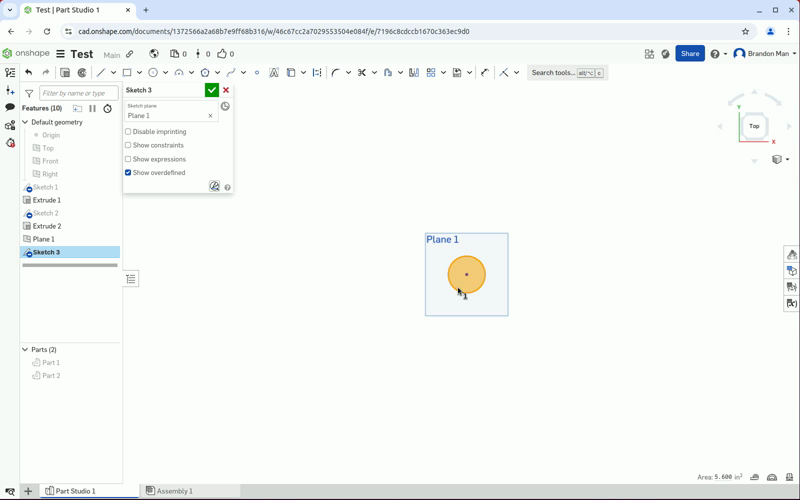
scroll(-6)
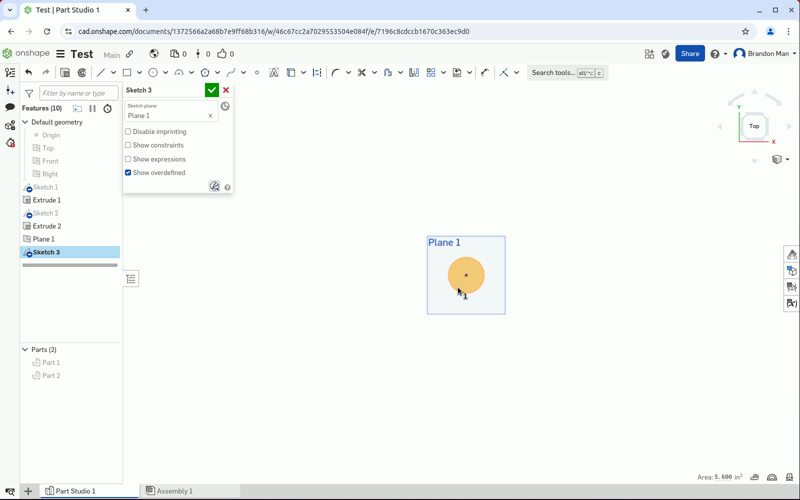
scroll(-6)
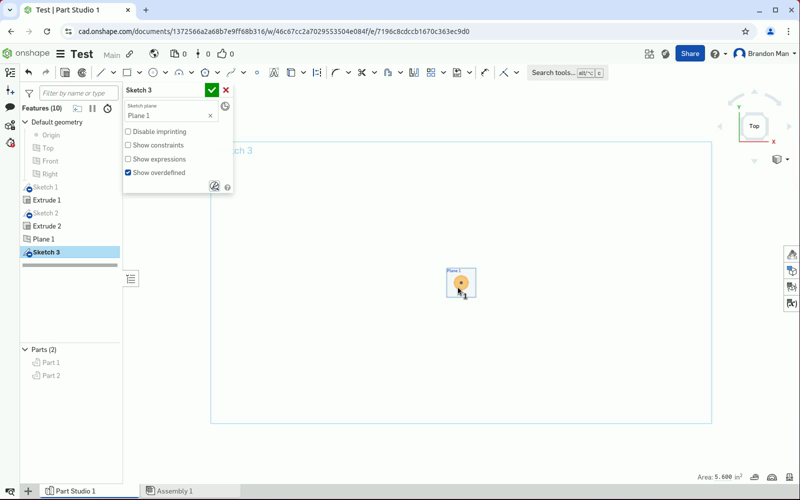
mouse_move(73, 352)
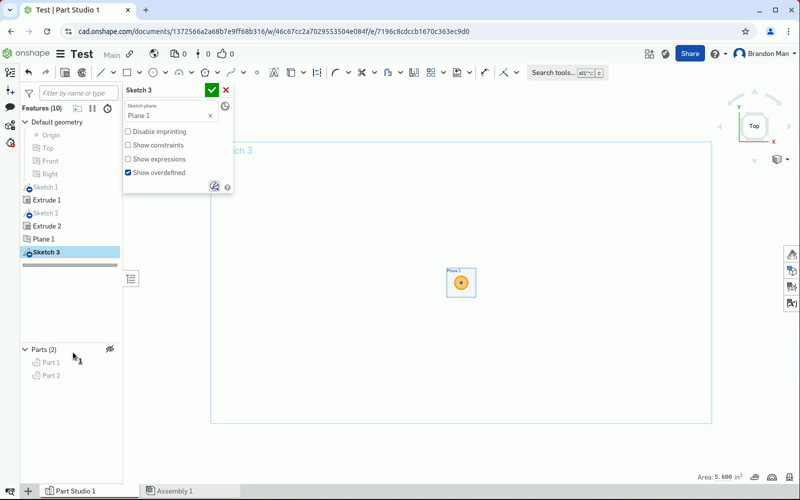
key(shift+y)
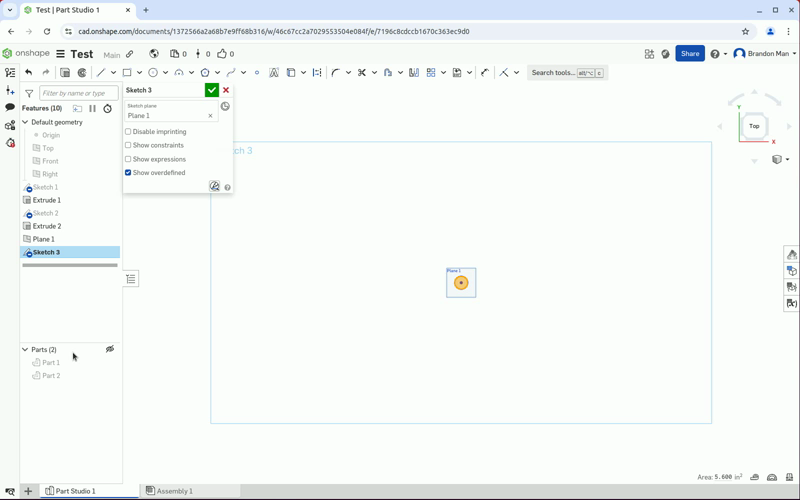
key(shift+e)
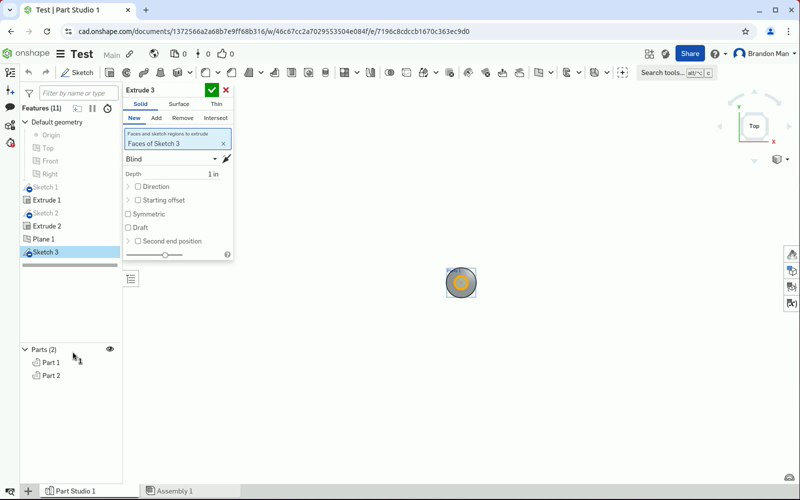
mouse_move(143, 106)
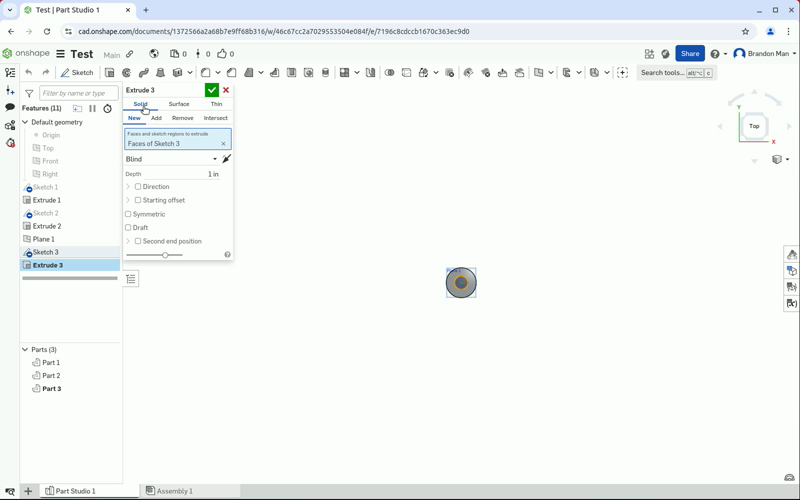
click(143, 106)
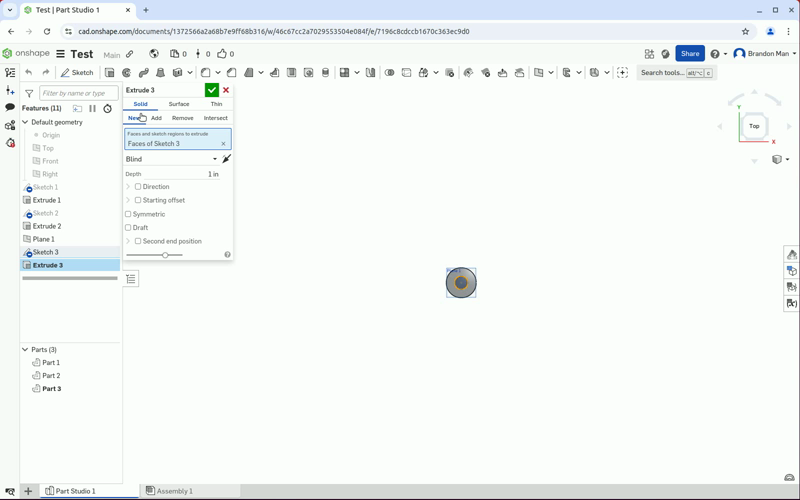
mouse_move(137, 120)
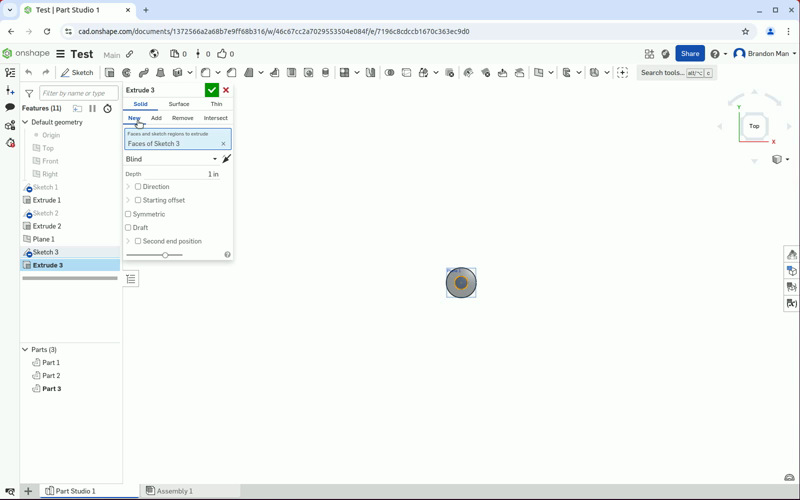
click(137, 120)
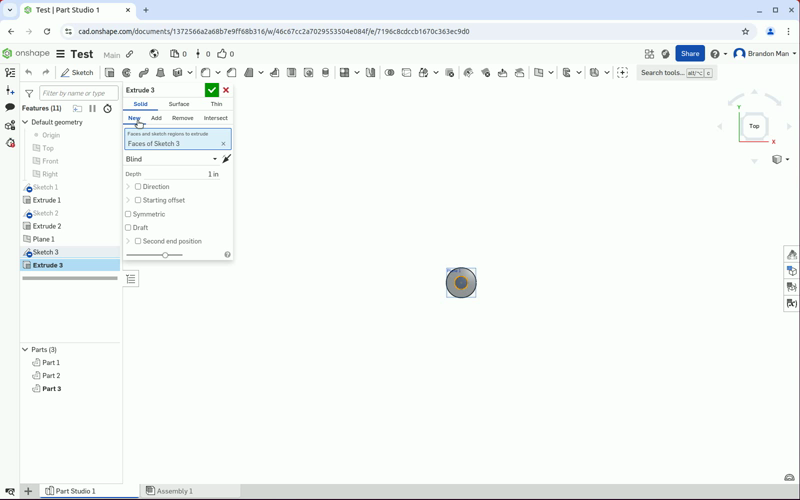
key(tab, 4)
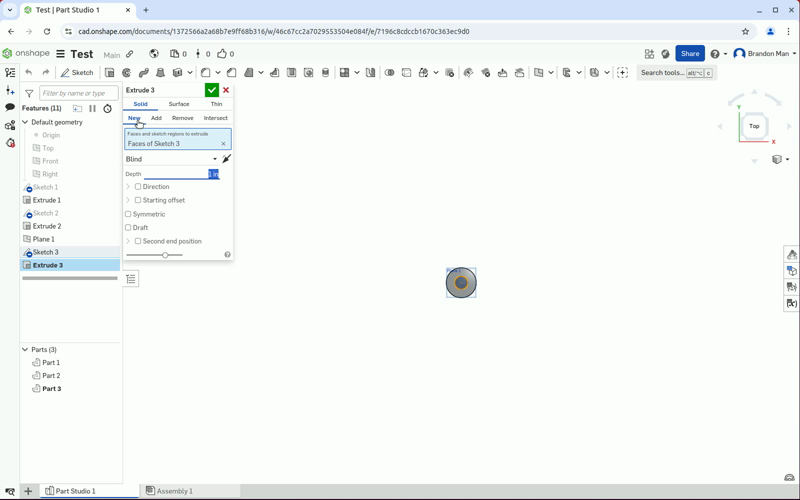
text(21.664)
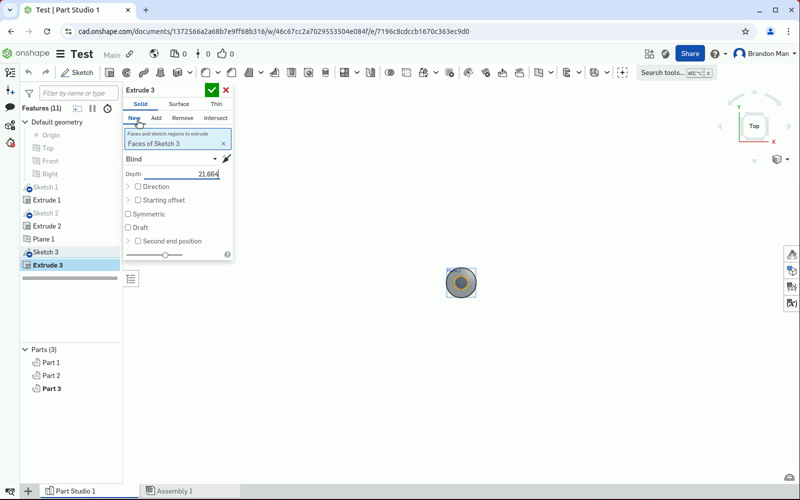
key(enter)
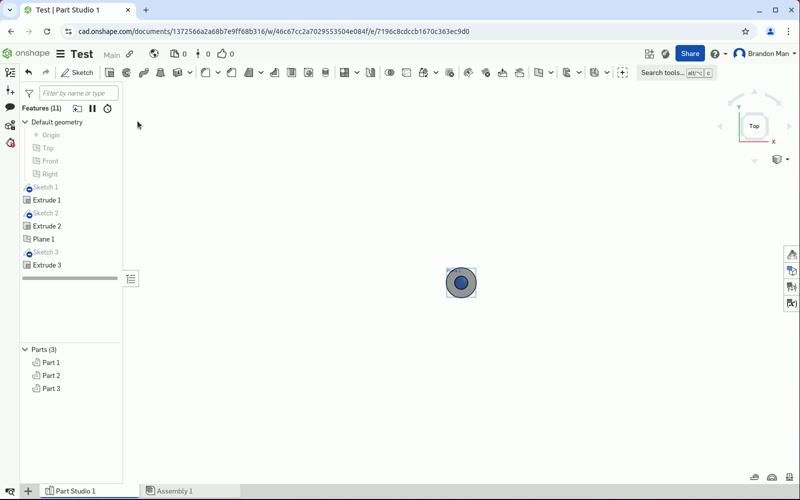
key(shift+h)
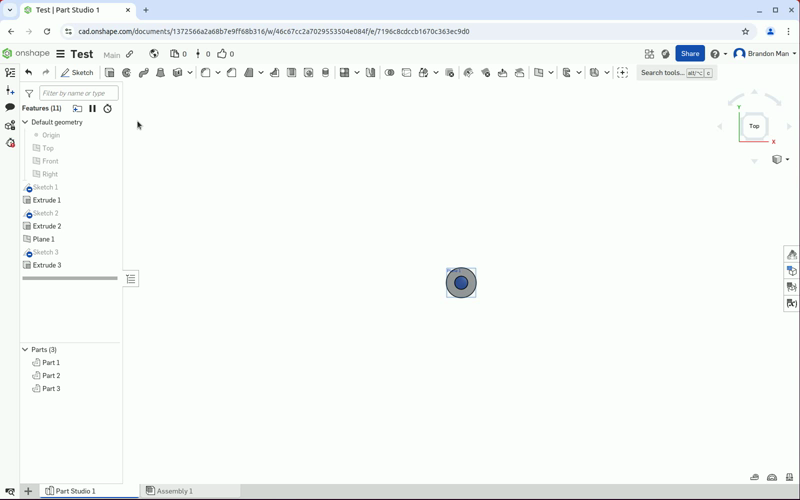
key(shift+h)
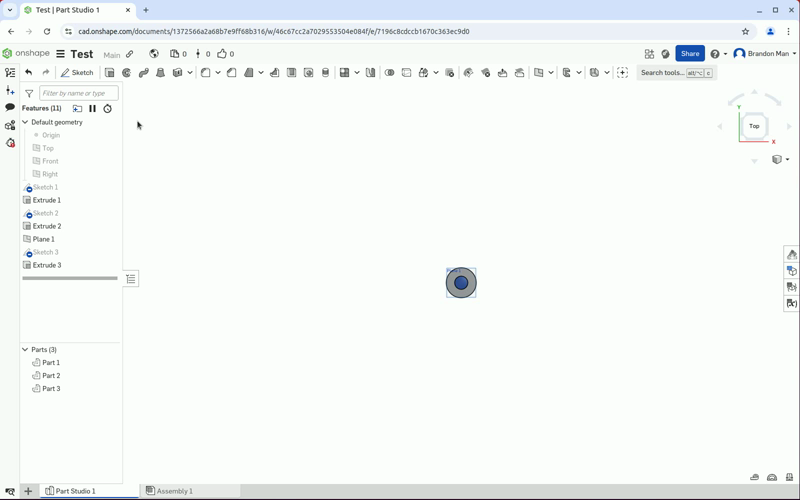
mouse_move(73, 189)
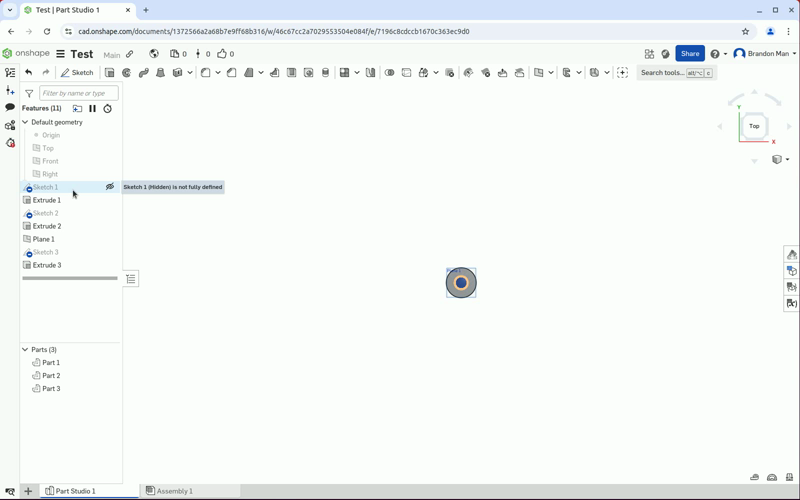
click(73, 189)
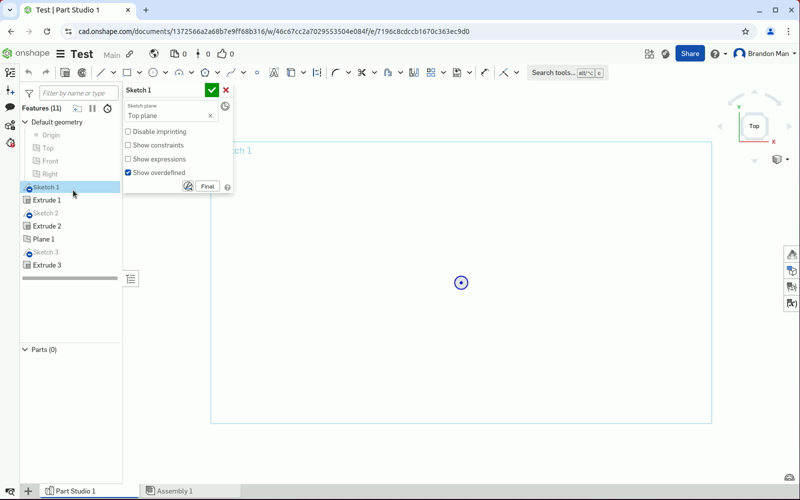
mouse_move(229, 92)
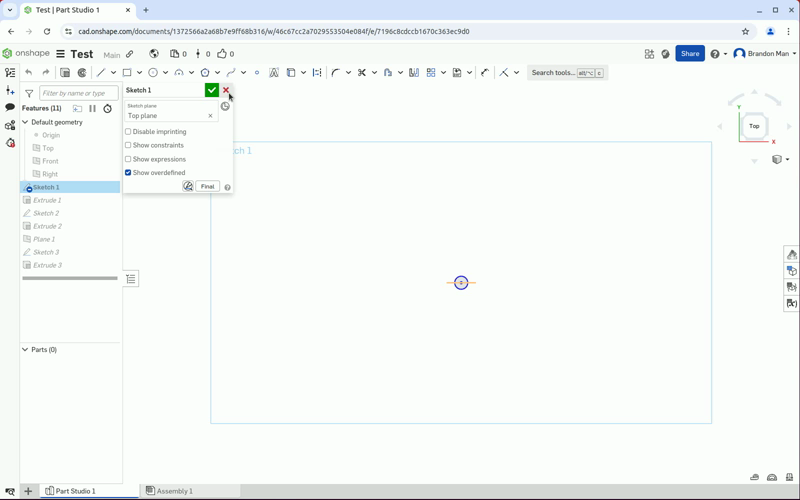
click(229, 92)
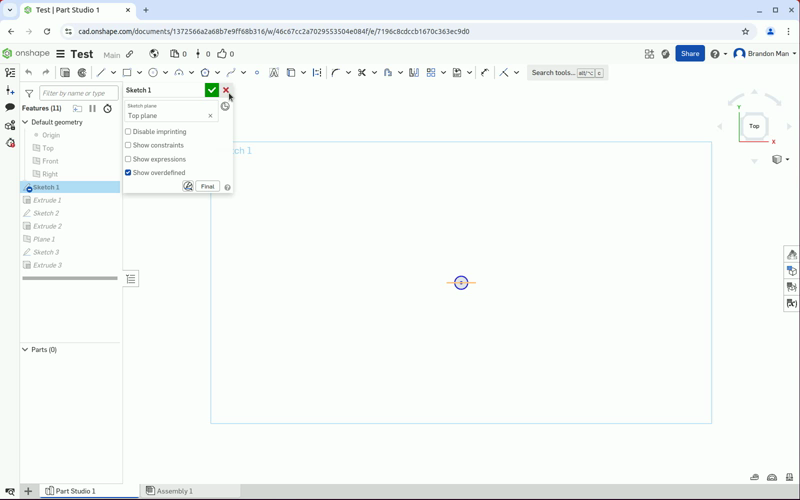
key(shift+s)
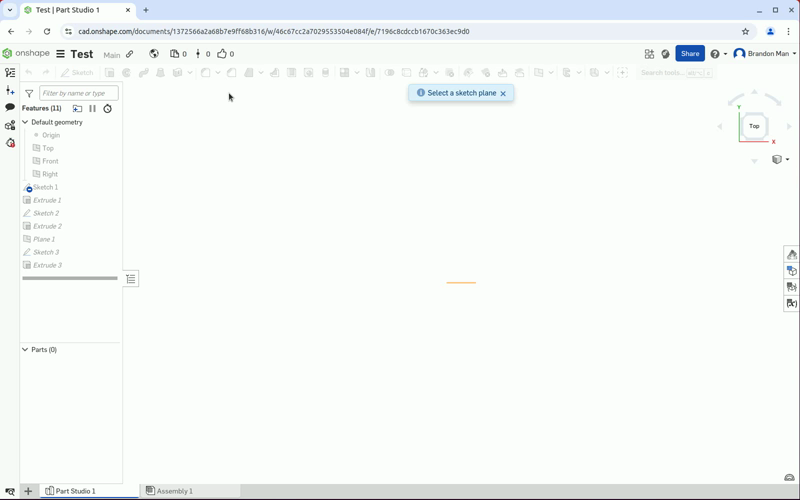
mouse_move(73, 150)
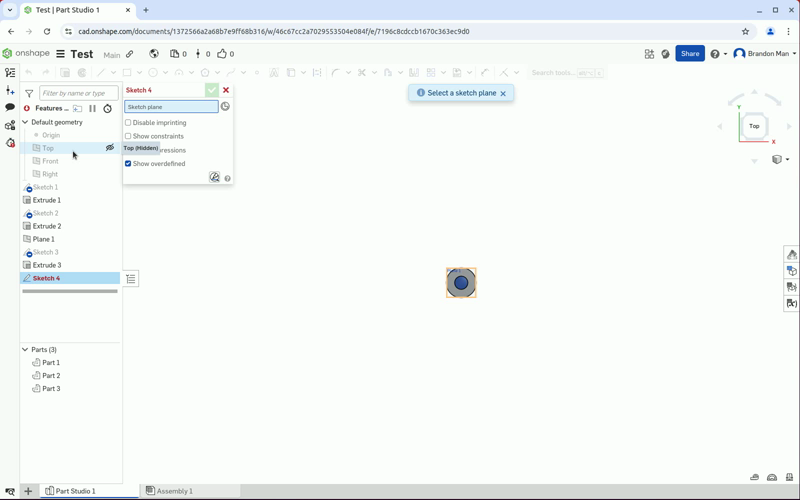
click(73, 150)
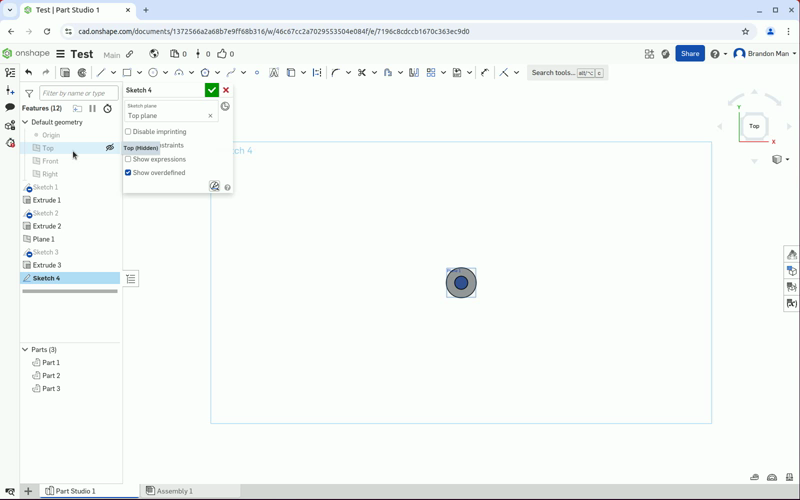
mouse_move(73, 352)
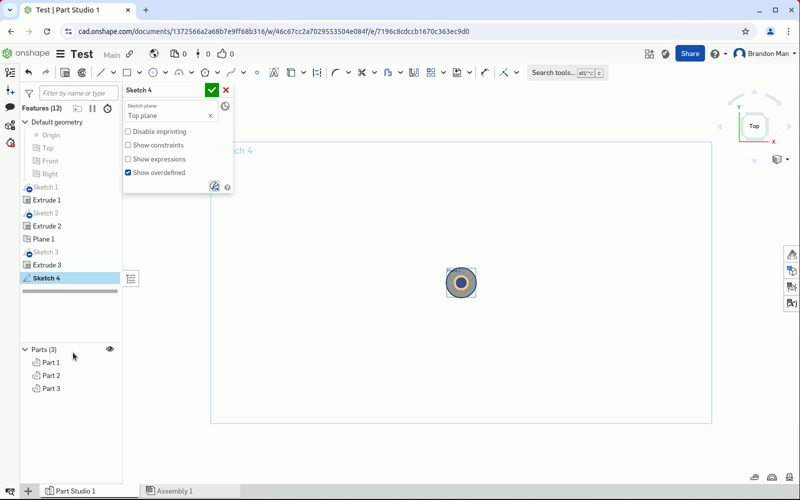
key(y)
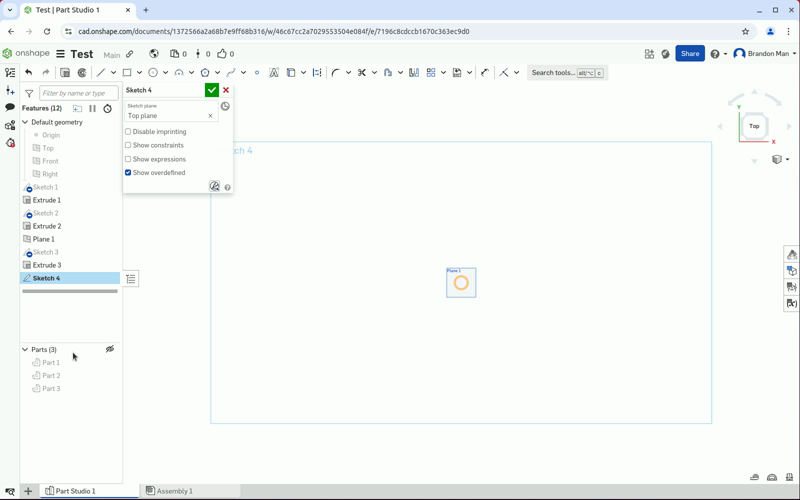
key(c)
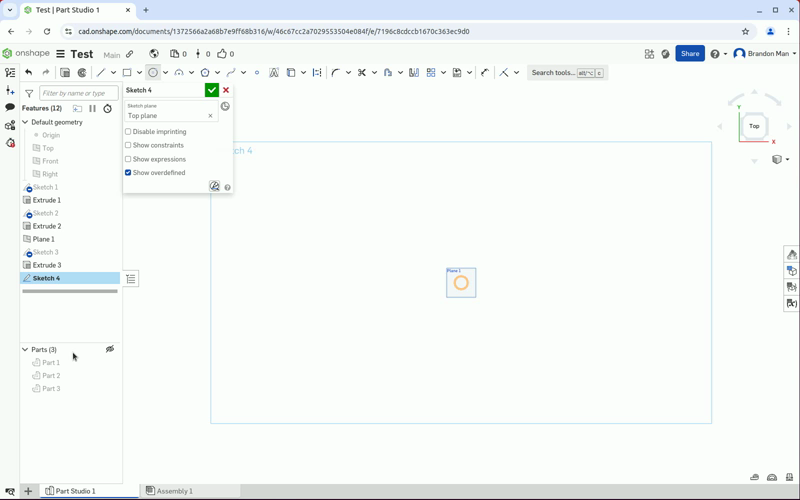
key_down(shift)
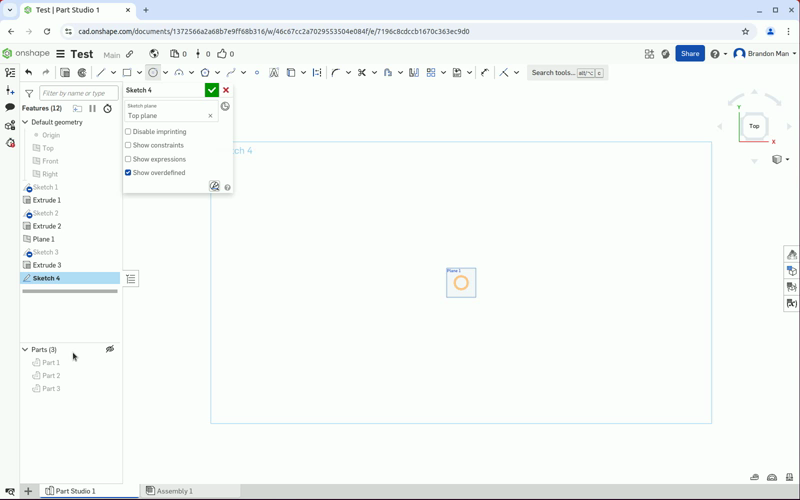
mouse_move(389, 282)
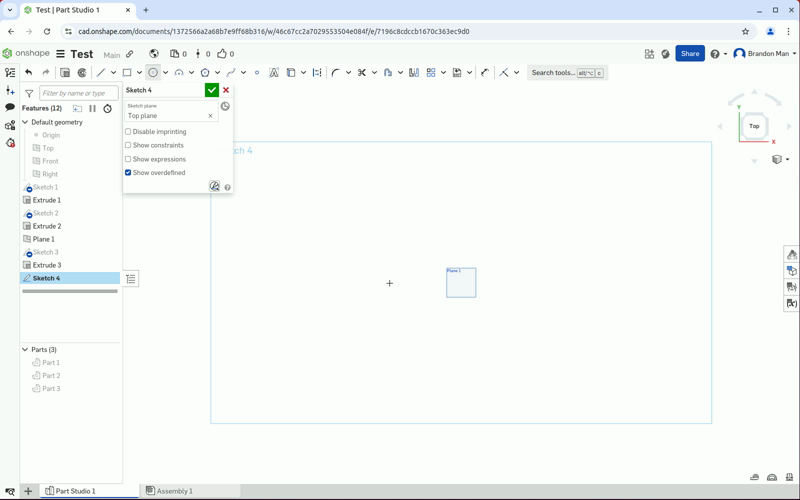
click(389, 282)
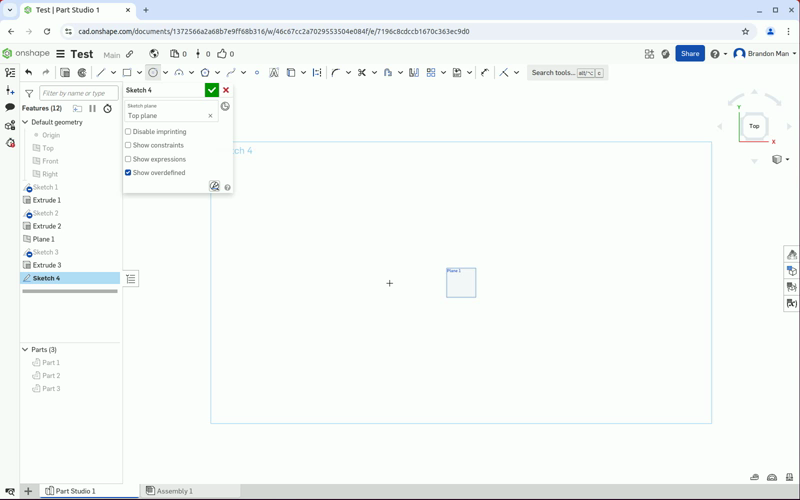
key_up(shift)
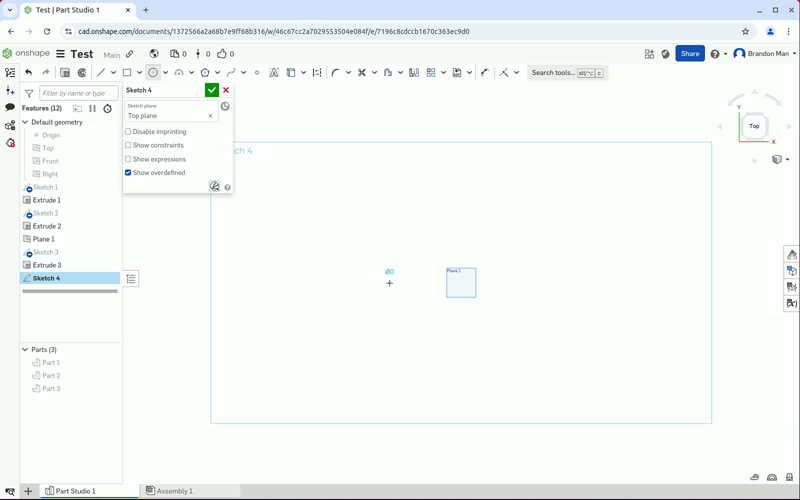
mouse_move(401, 282)
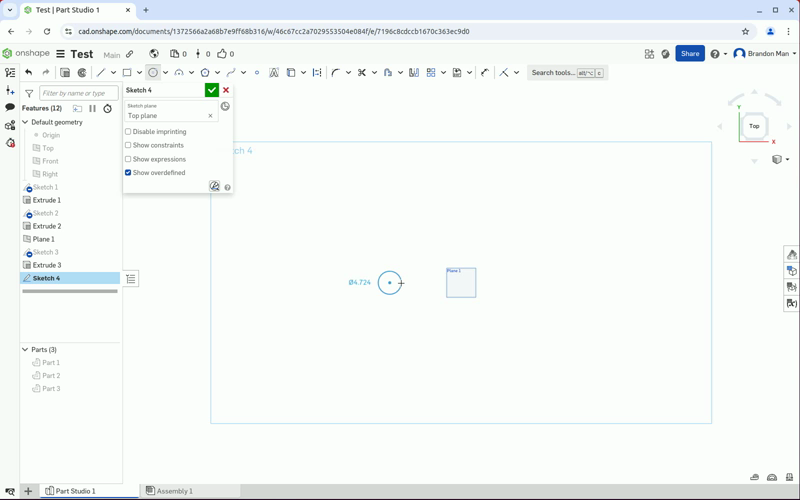
click(401, 282)
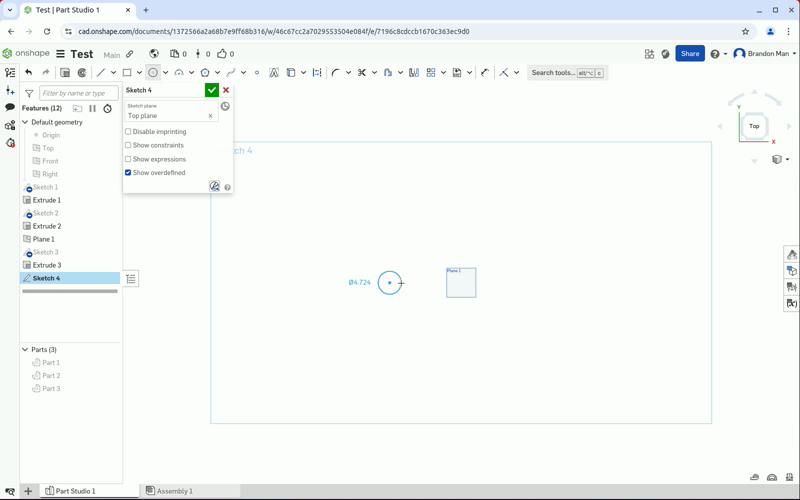
key(esc)
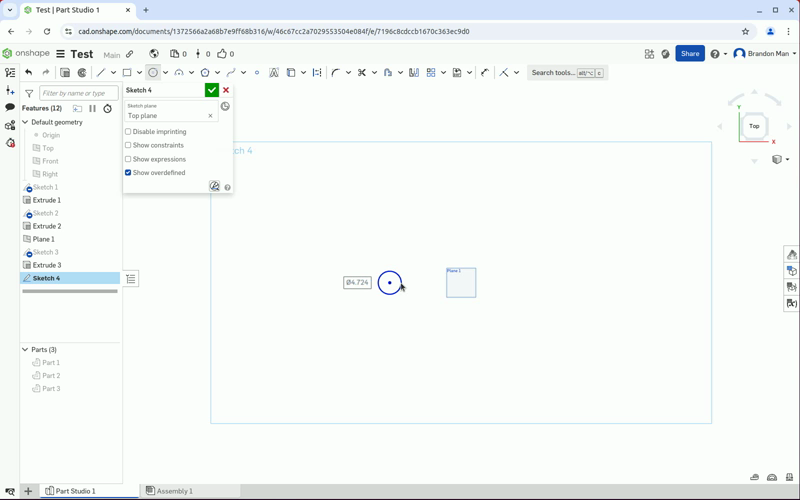
key(c)
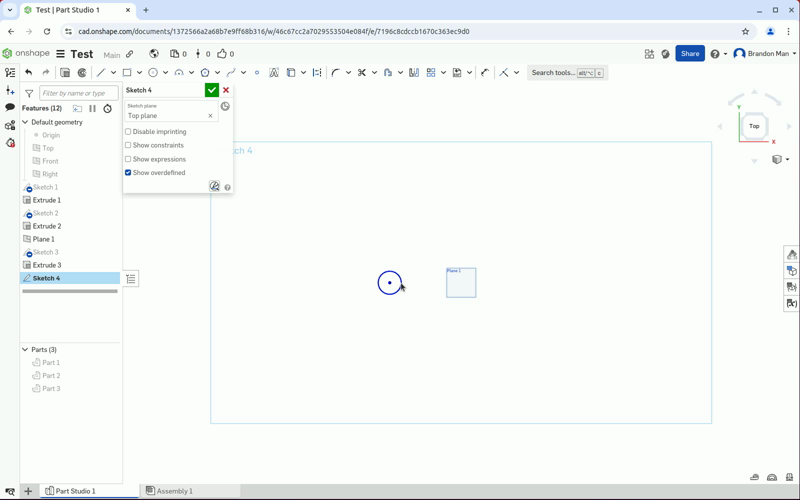
key_down(shift)
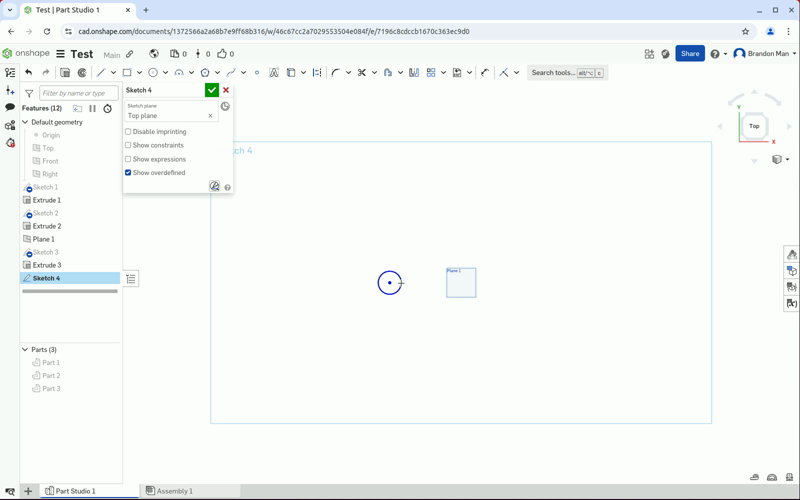
mouse_move(389, 282)
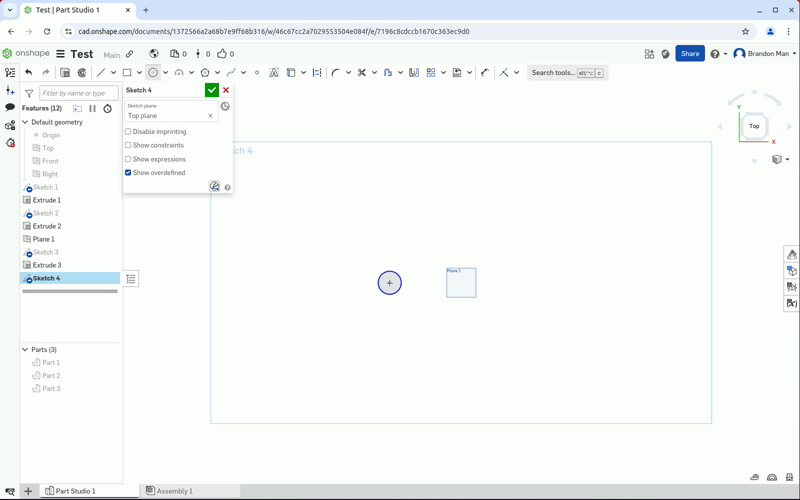
click(389, 282)
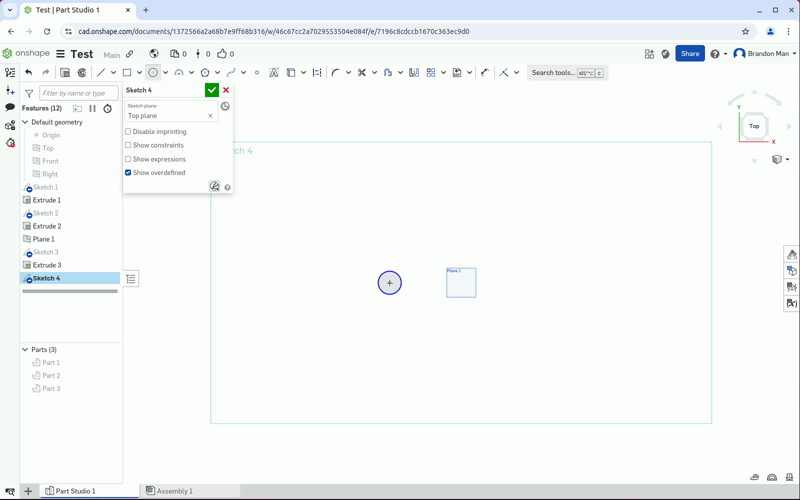
key_up(shift)
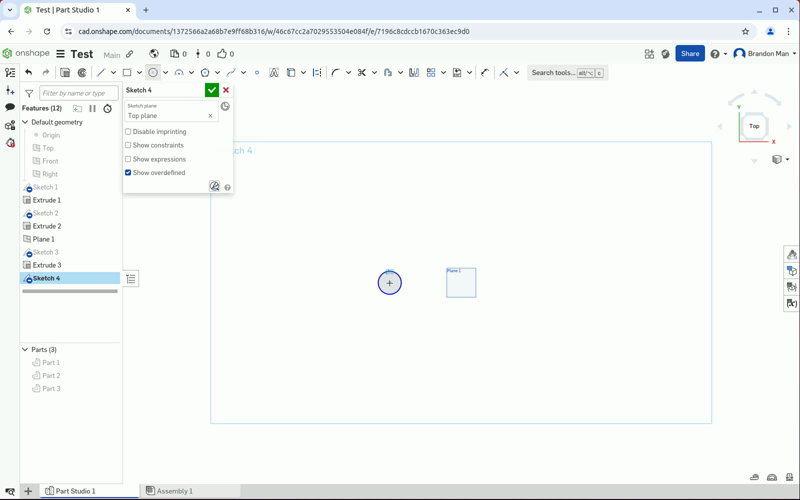
mouse_move(396, 282)
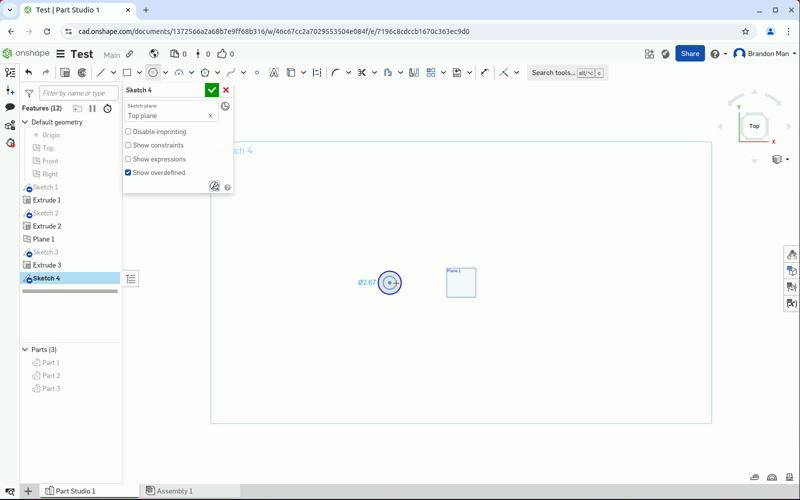
click(396, 282)
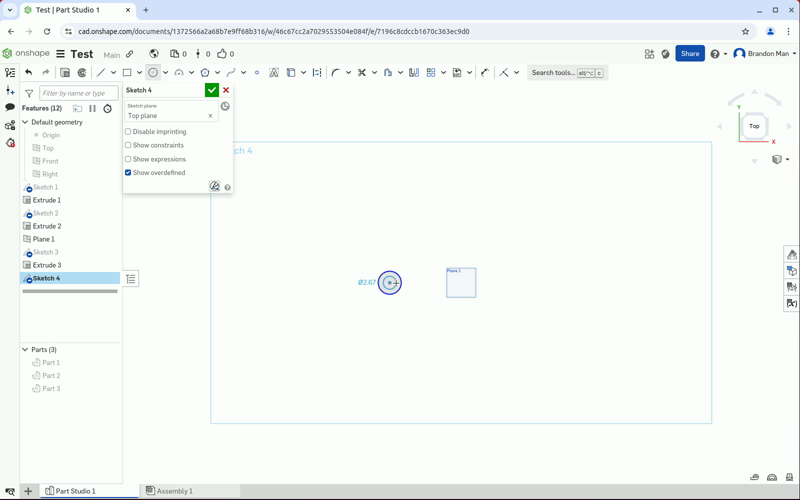
key(esc)
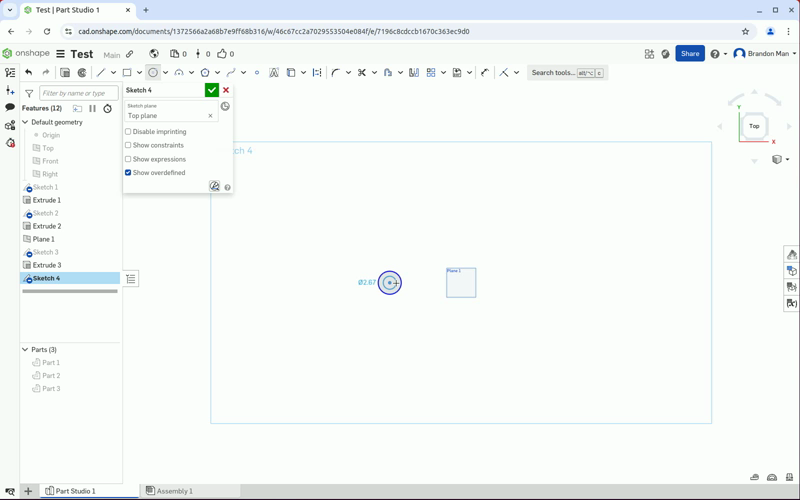
mouse_move(388, 290)
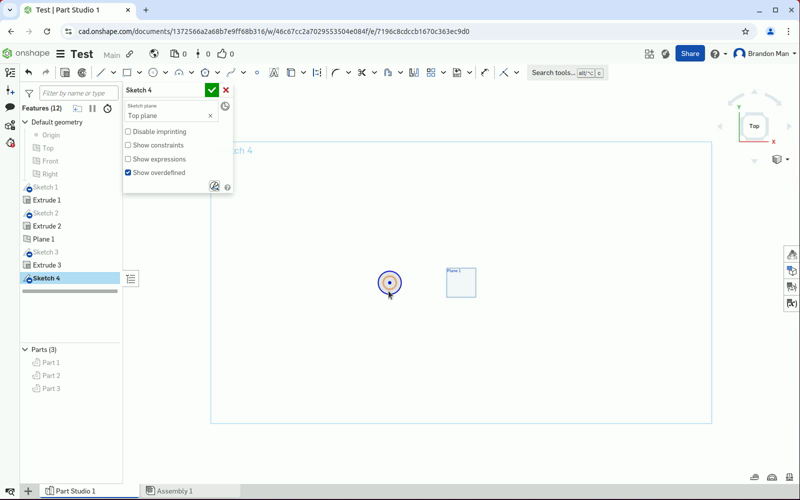
scroll(6)
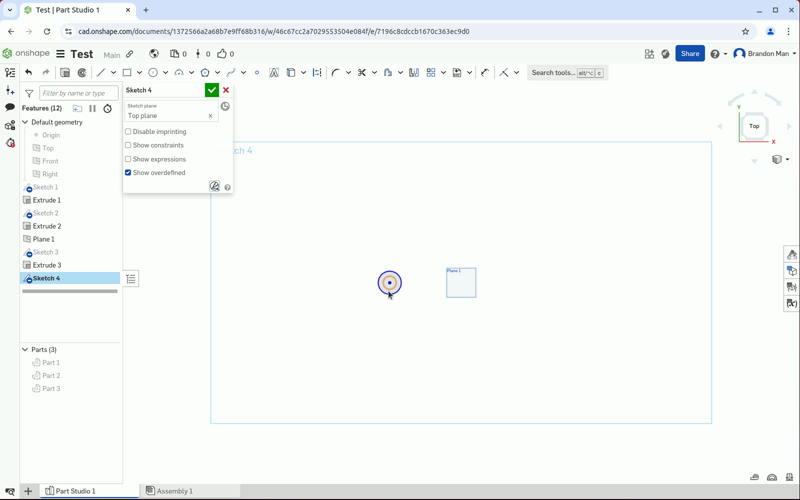
scroll(6)
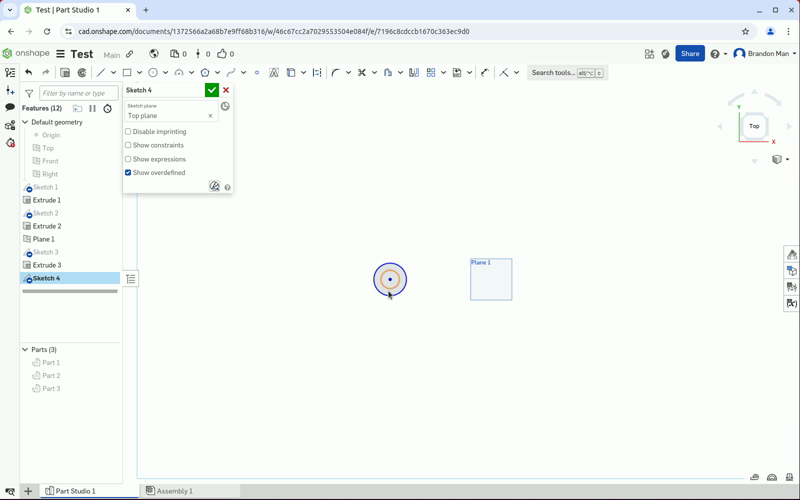
scroll(6)
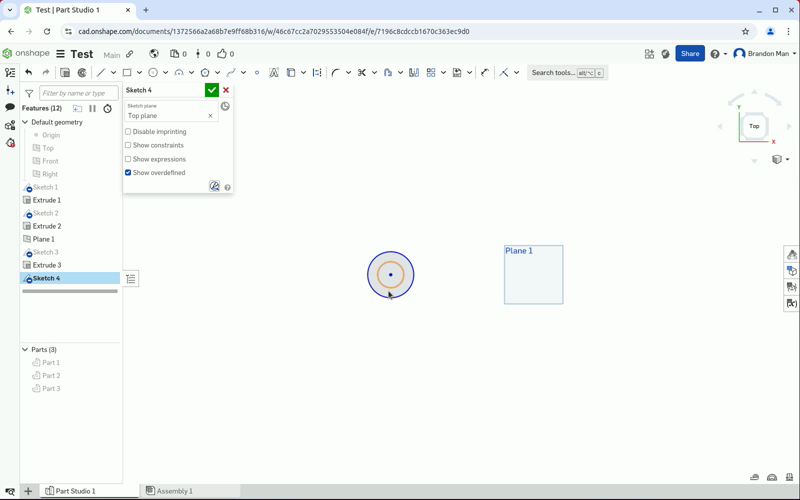
scroll(6)
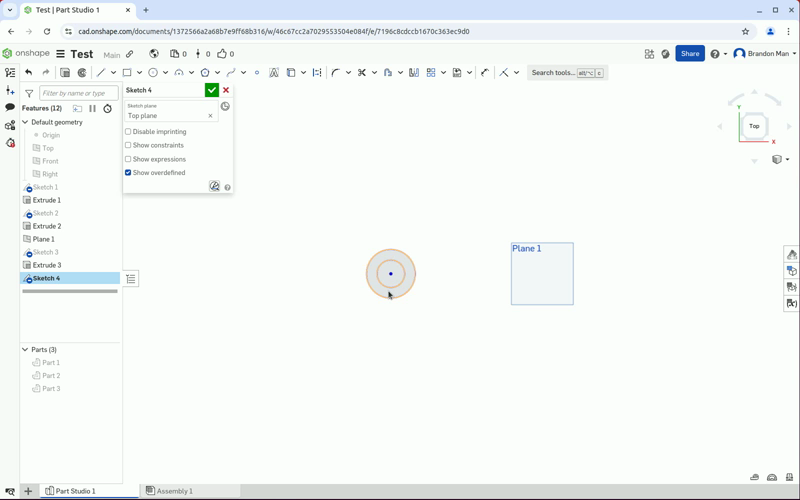
scroll(6)
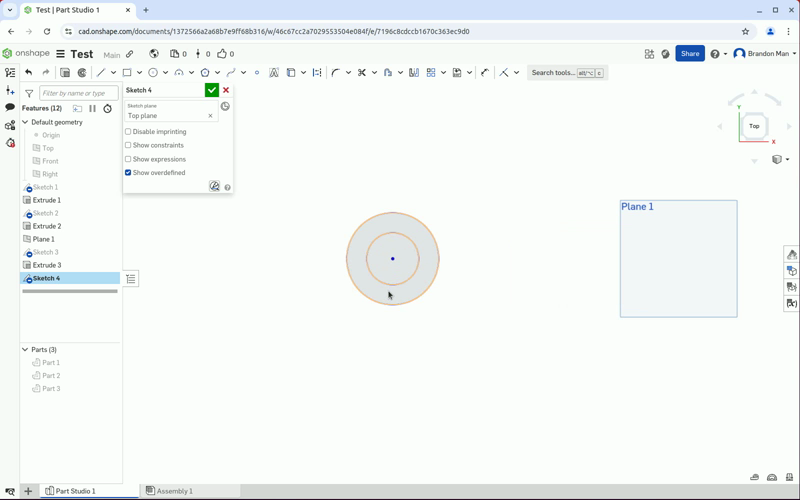
scroll(6)
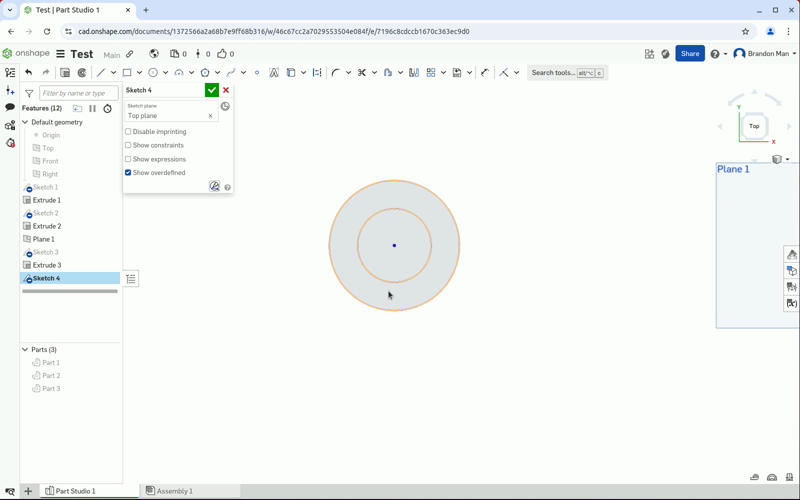
scroll(6)
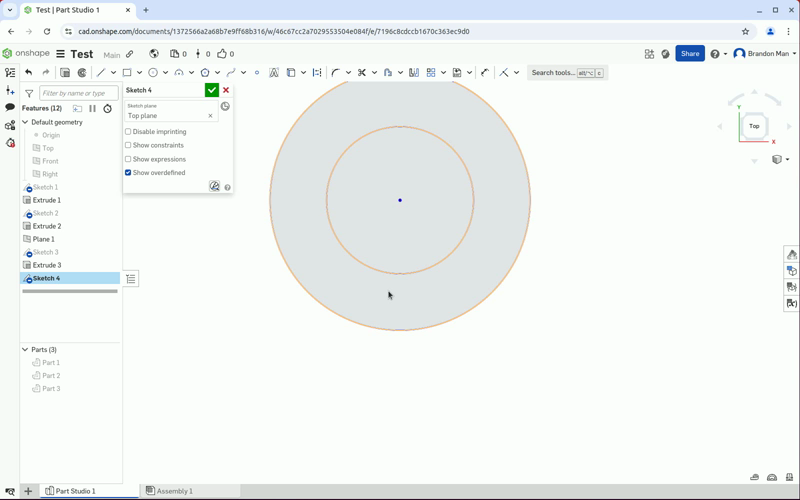
click(388, 290)
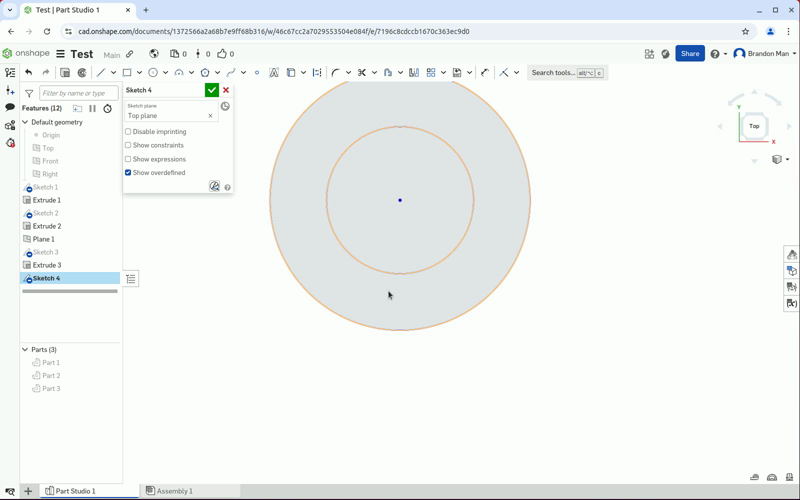
scroll(-6)
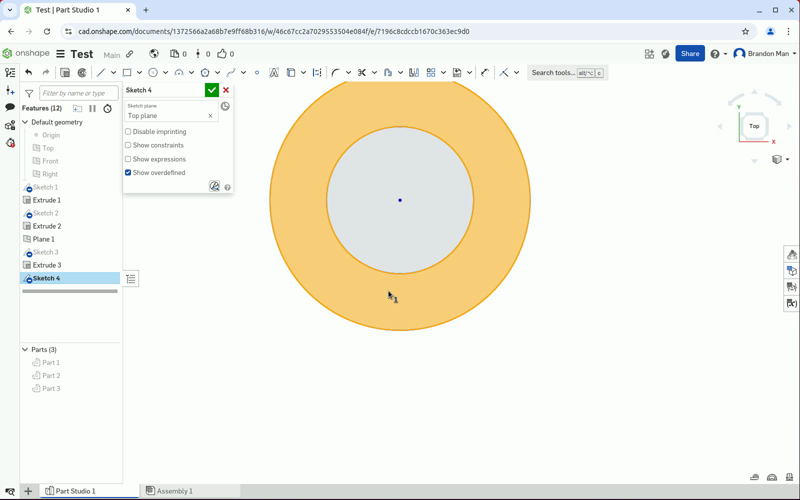
scroll(-6)
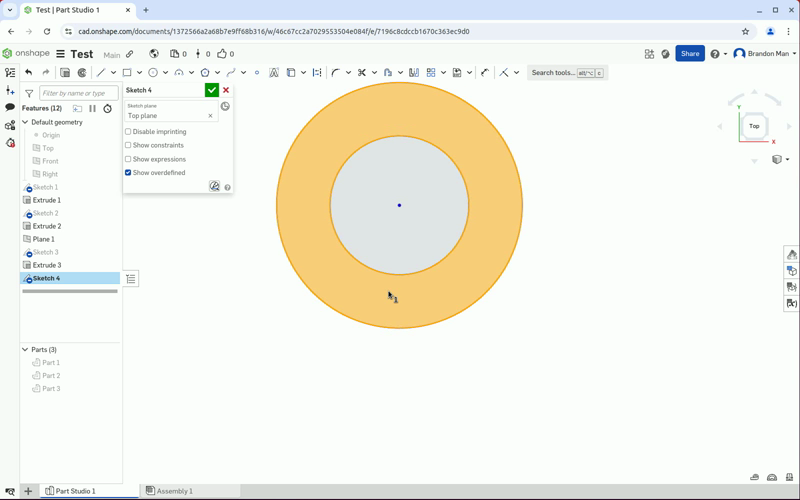
scroll(-6)
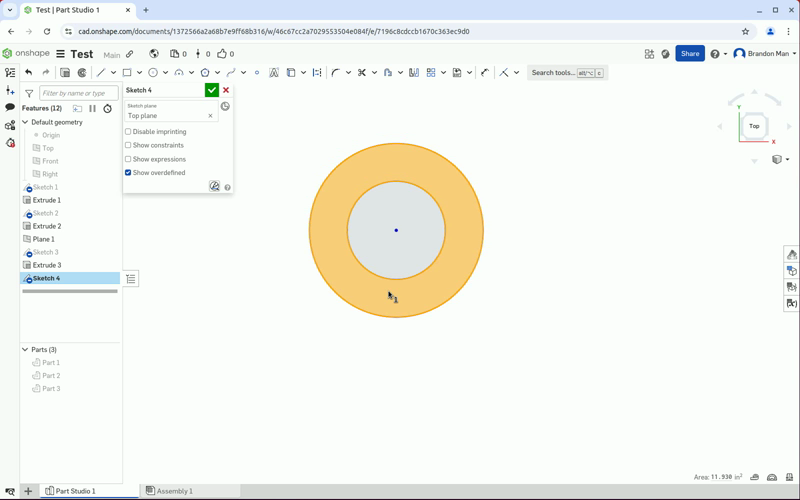
scroll(-6)
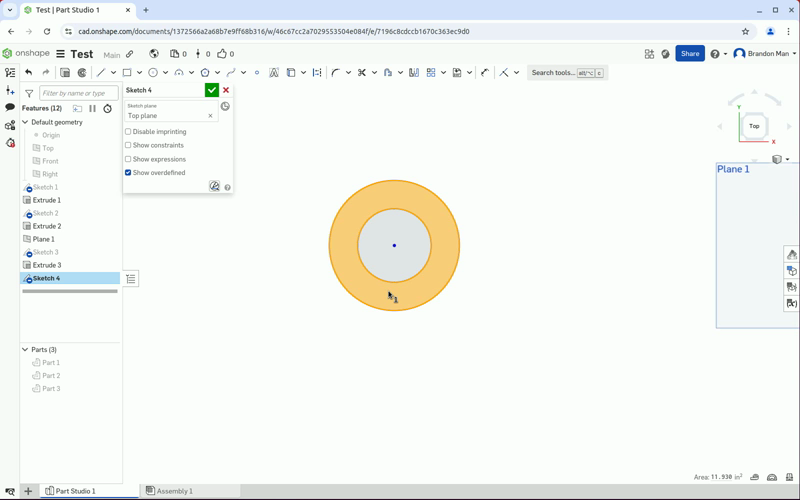
scroll(-6)
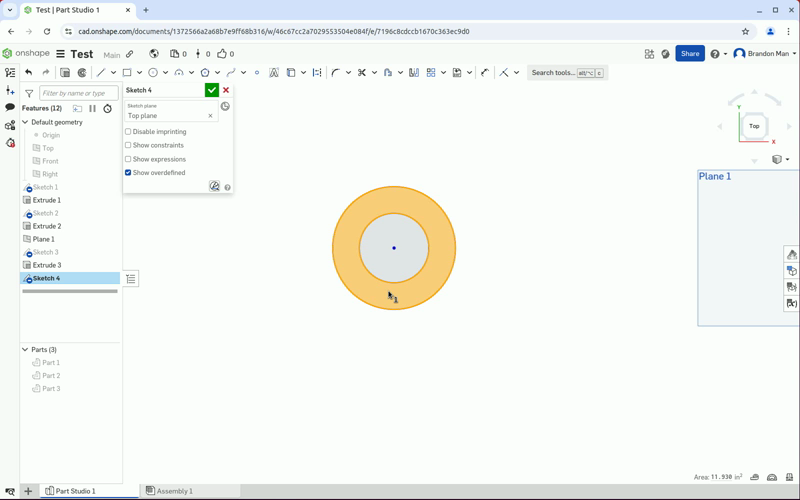
scroll(-6)
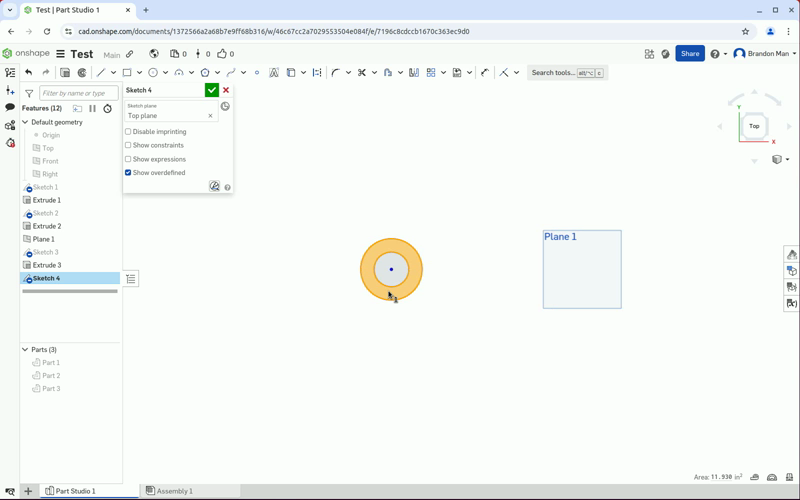
scroll(-6)
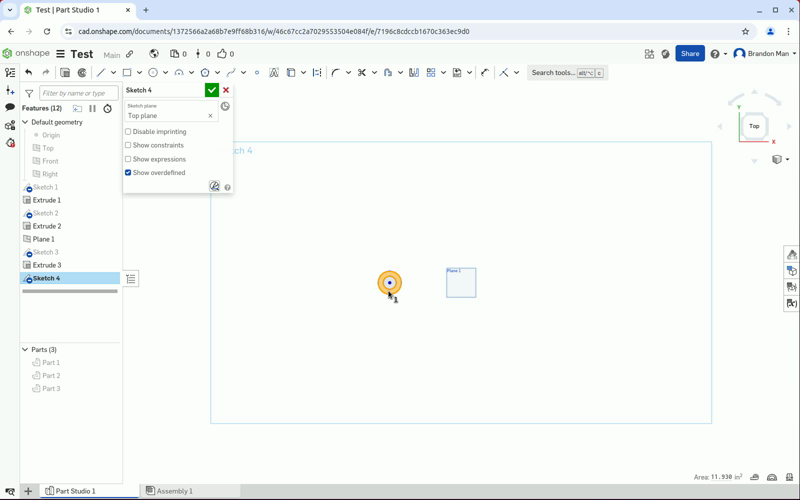
mouse_move(73, 352)
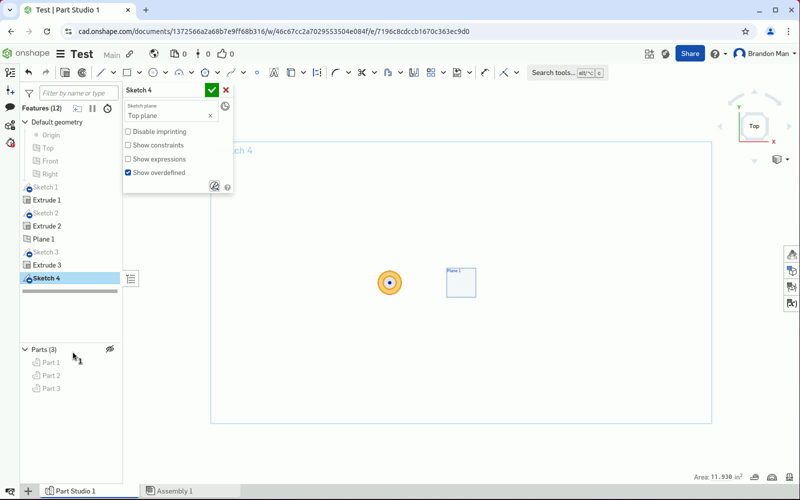
key(shift+y)
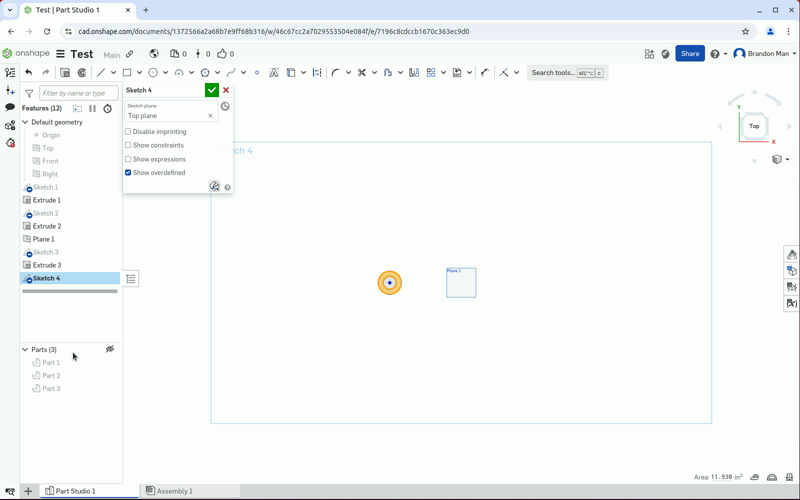
key(shift+e)
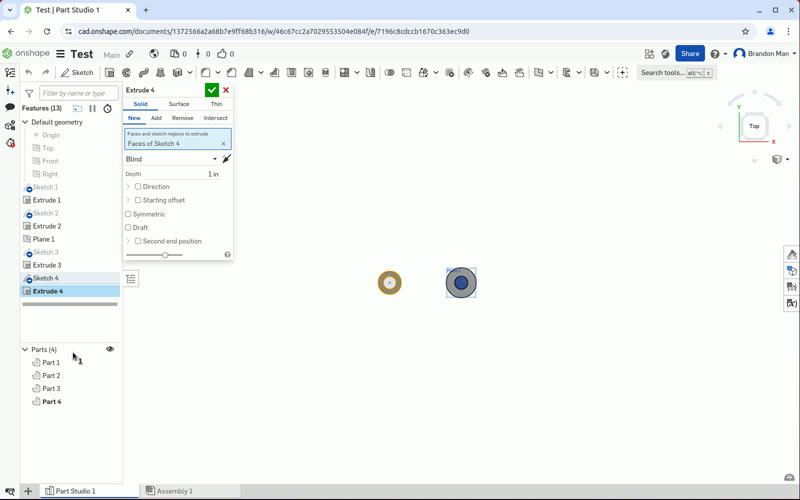
mouse_move(143, 106)
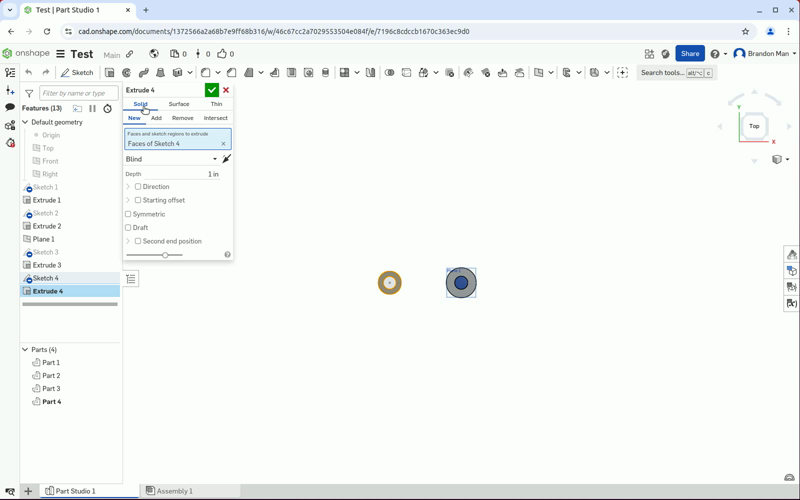
click(143, 106)
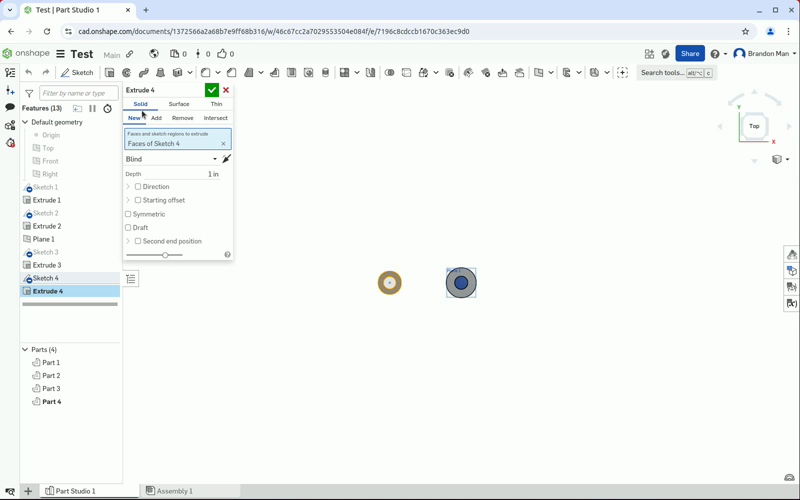
mouse_move(137, 120)
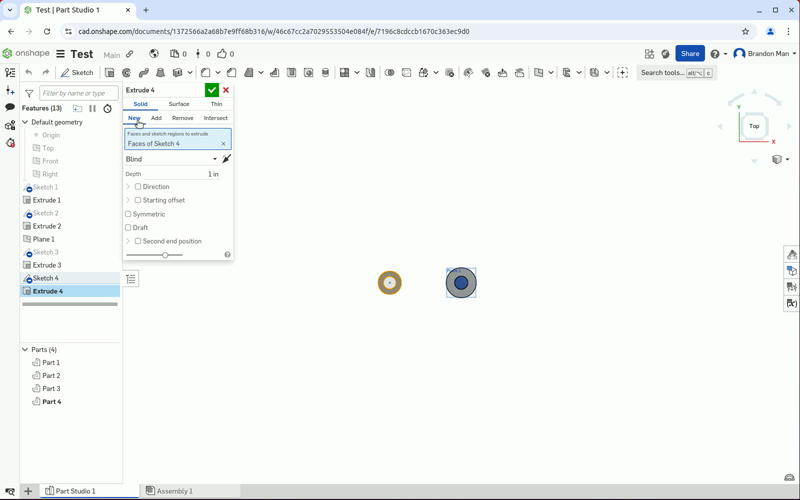
click(137, 120)
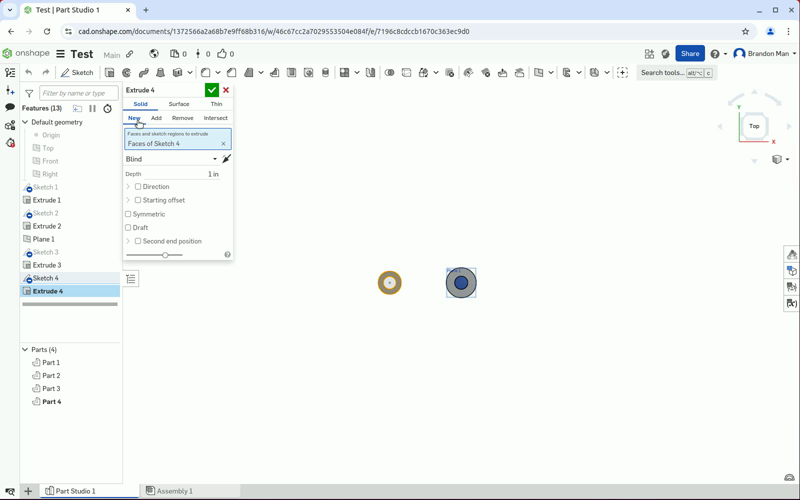
key(tab, 4)
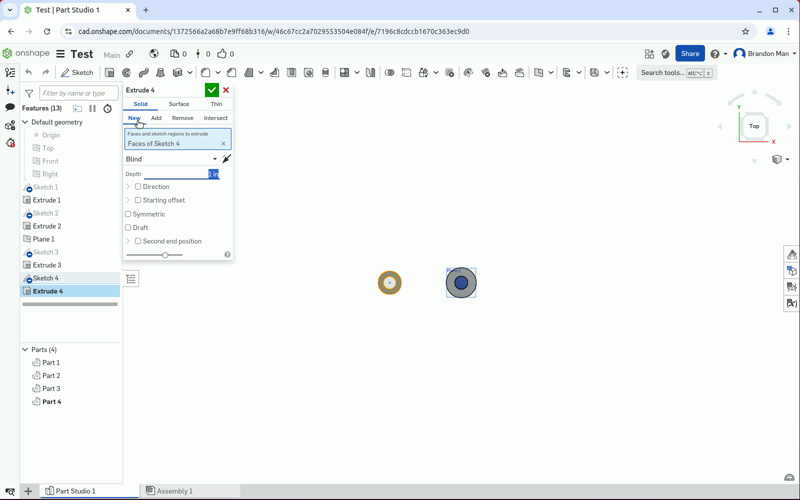
text(3.129)
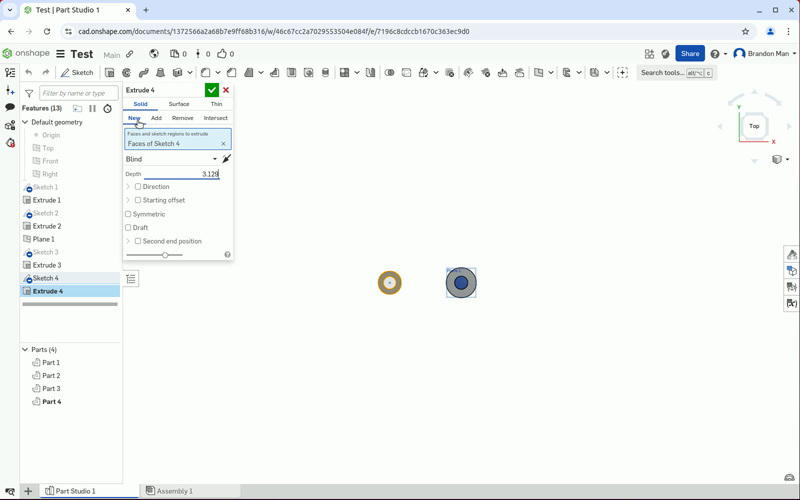
key(enter)
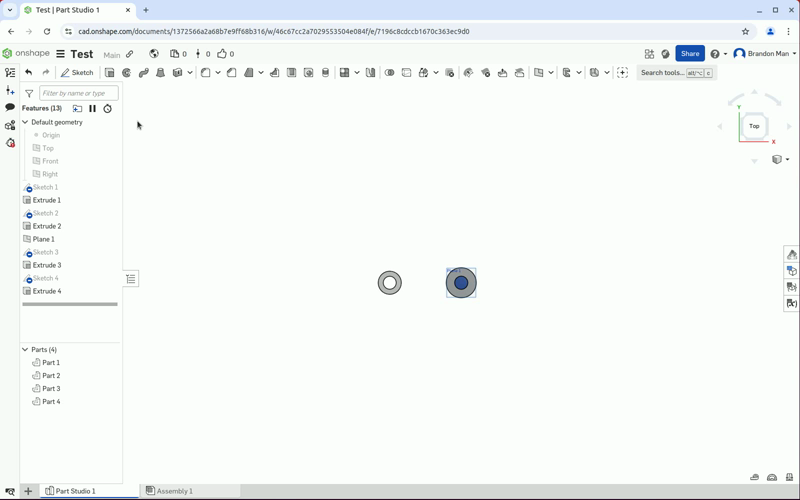
key(shift+h)
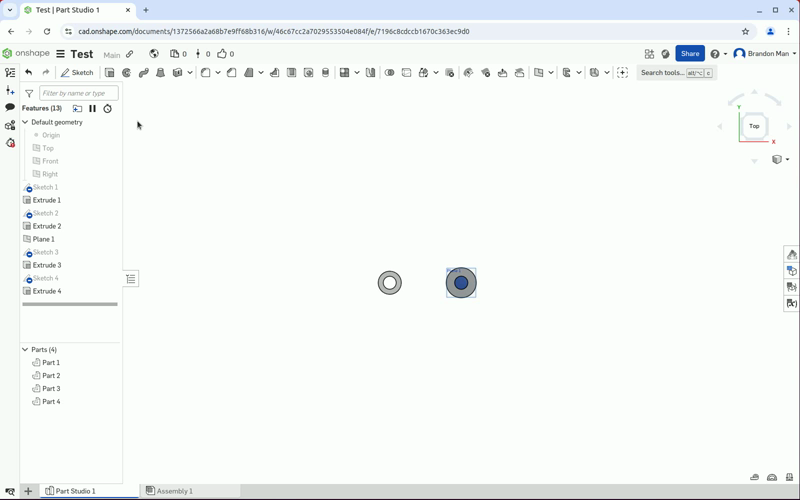
key(shift+h)
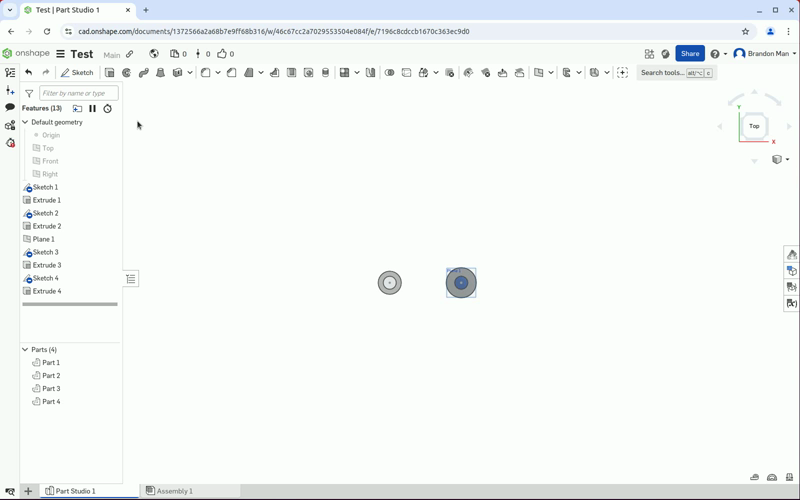
key(shift+7)
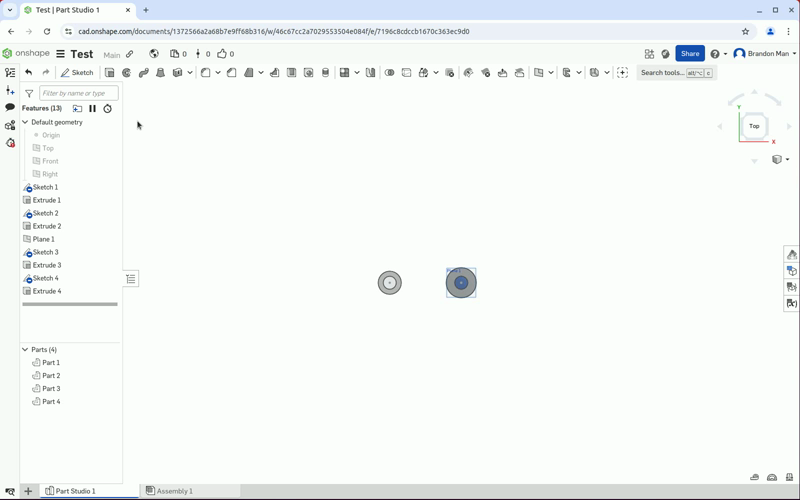
key(up, 3)
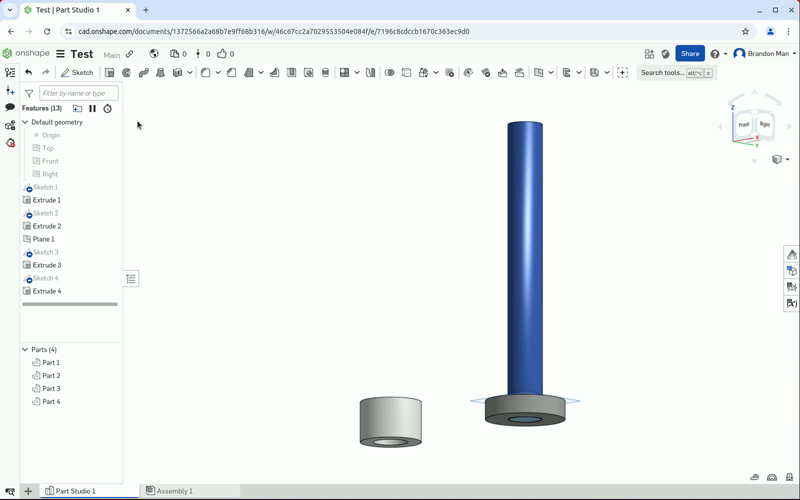
key(left, 3)
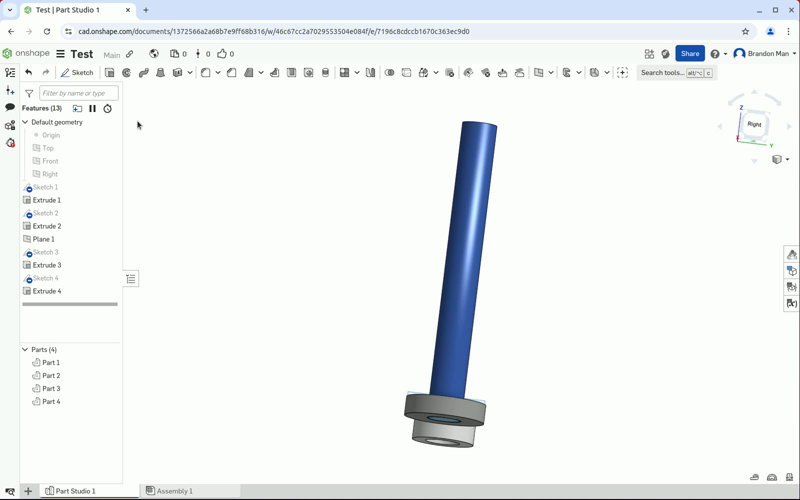
key(right, 3)
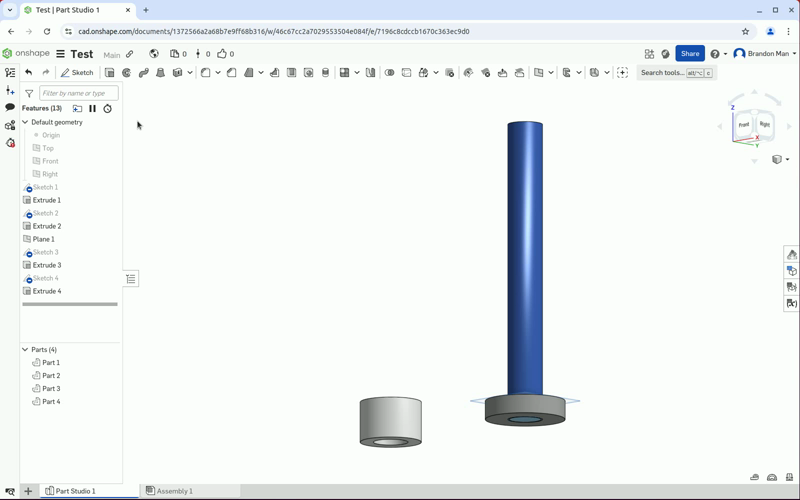
key(down, 3)
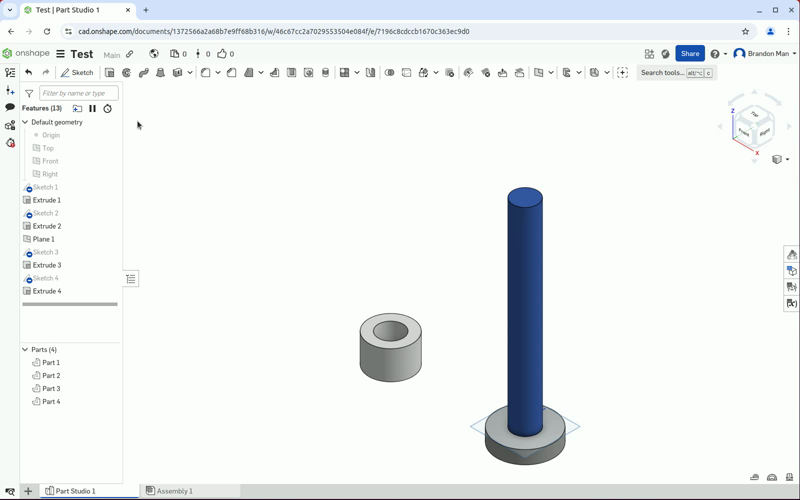
mouse_move(73, 189)
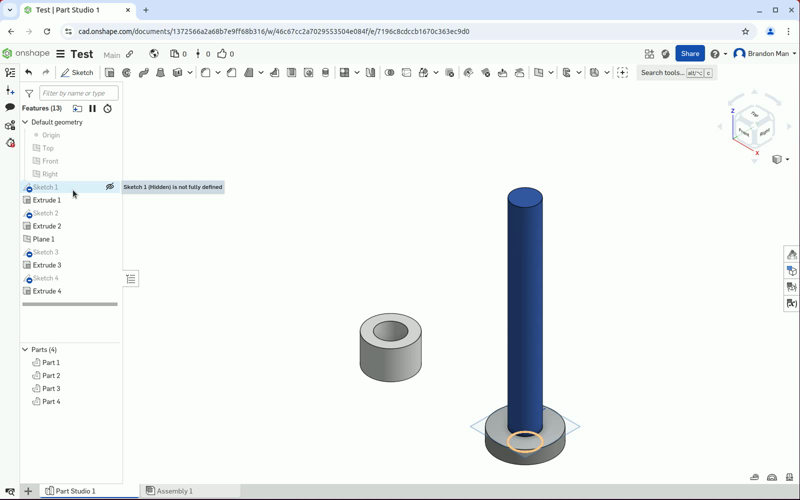
click(73, 189)